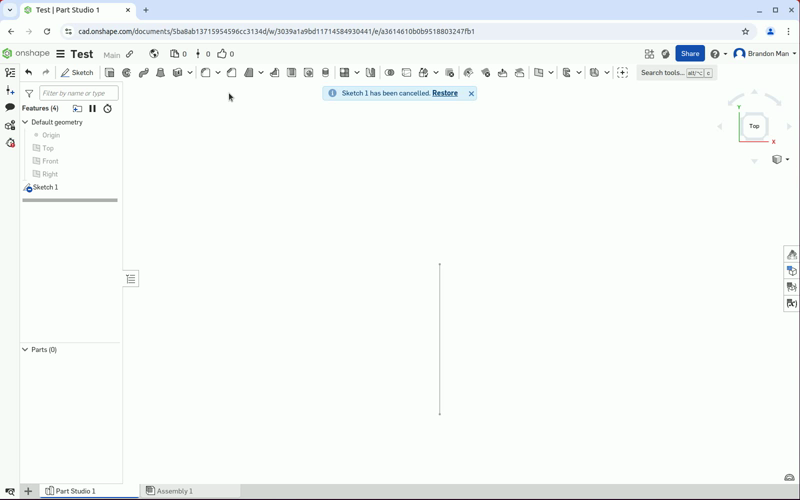
key(shift+h)
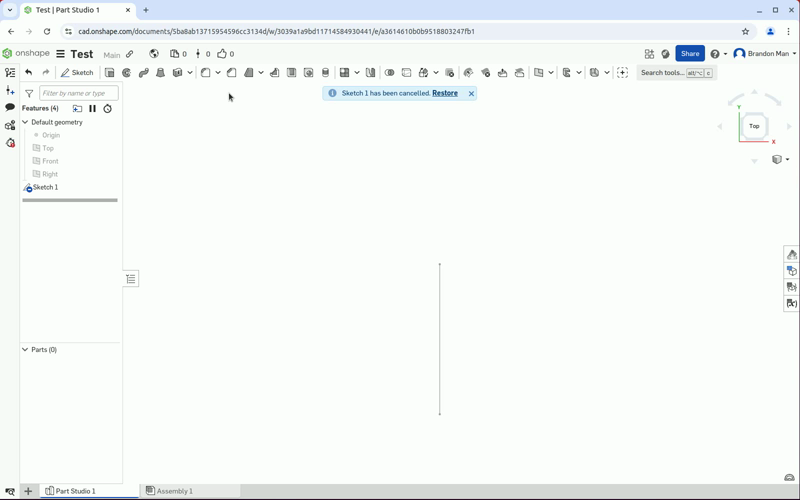
key(shift+s)
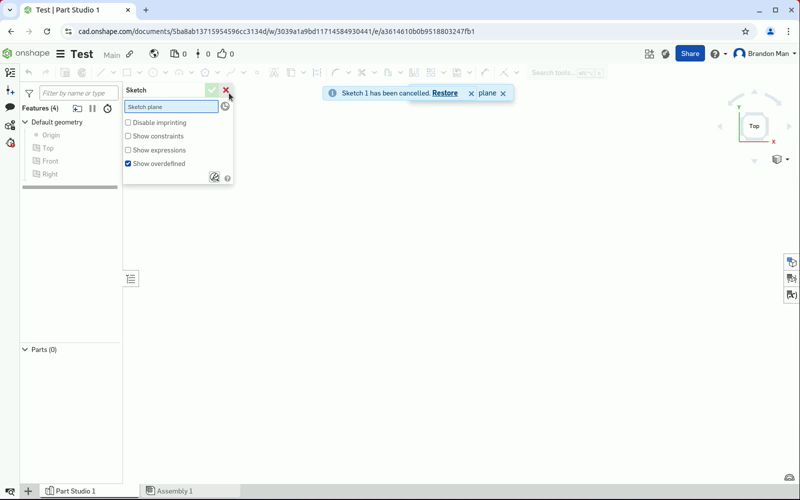
mouse_move(73, 150)
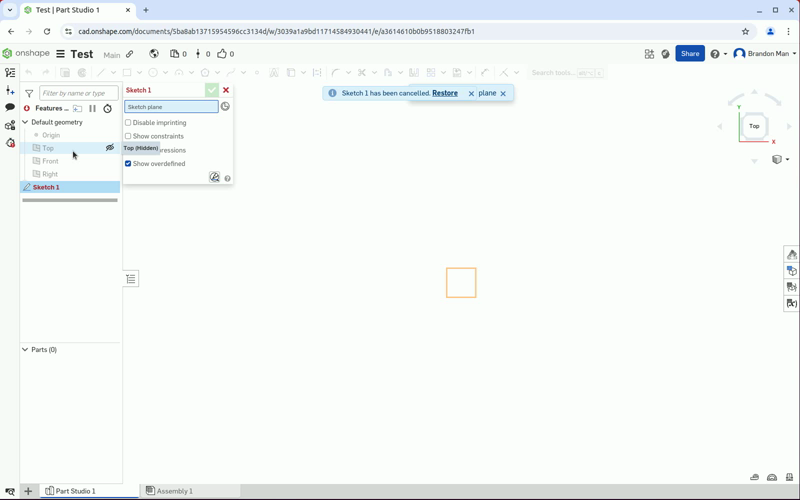
click(73, 150)
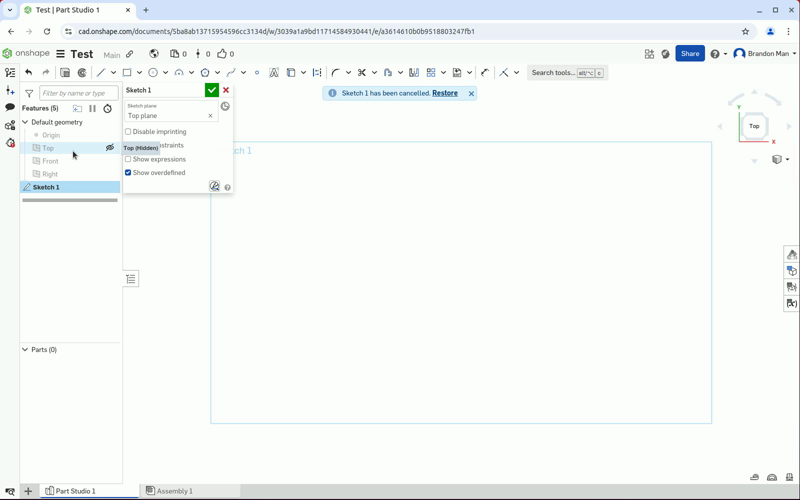
mouse_move(73, 352)
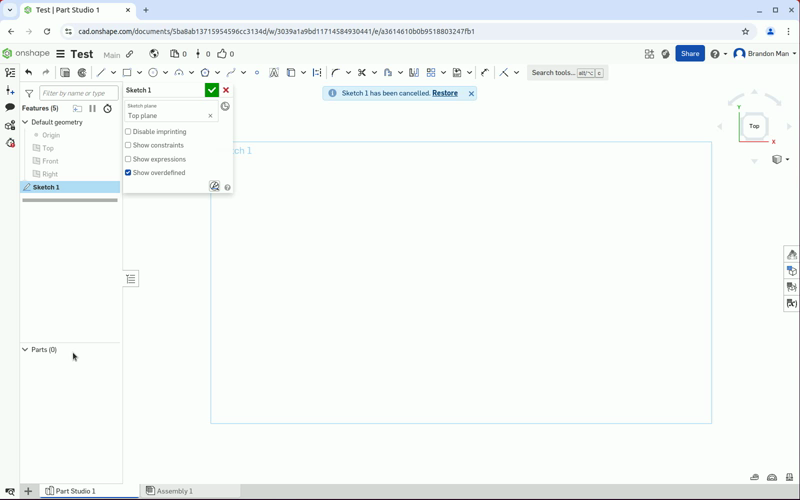
key(y)
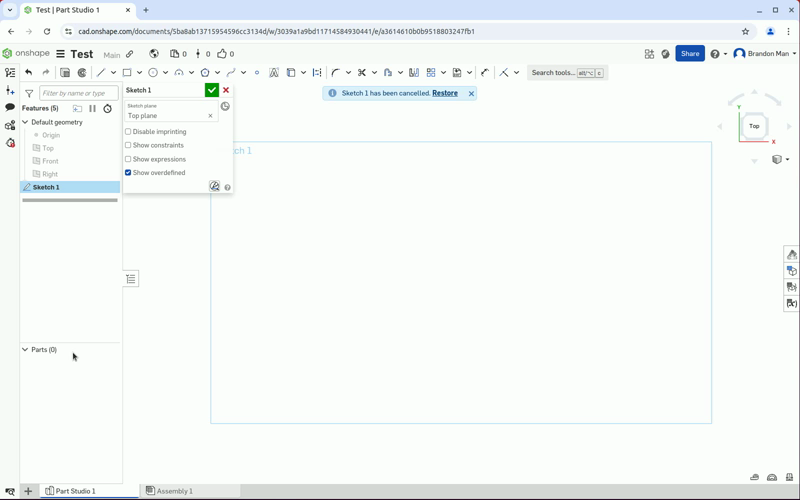
key(c)
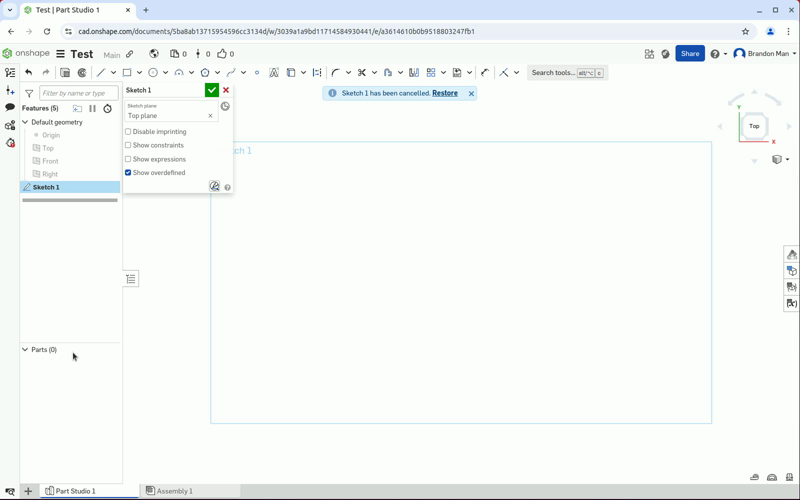
key_down(shift)
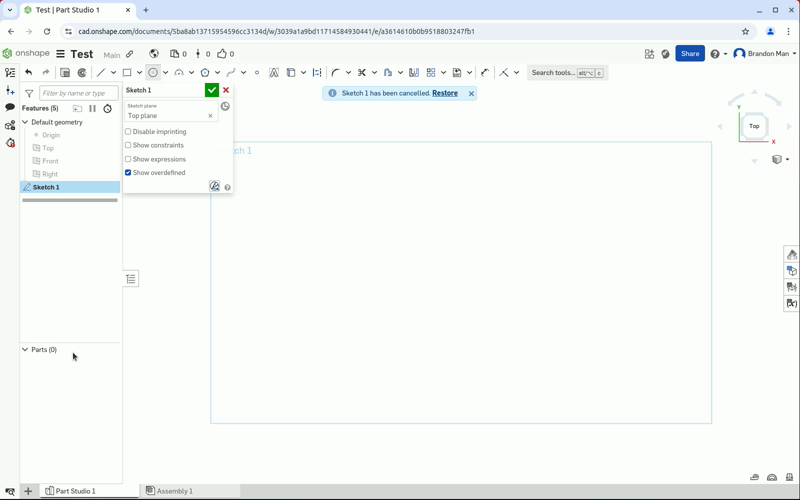
mouse_move(446, 267)
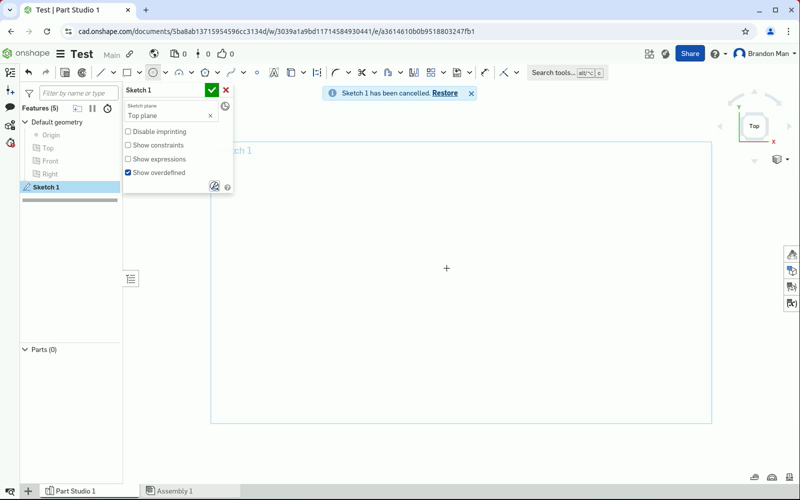
click(446, 267)
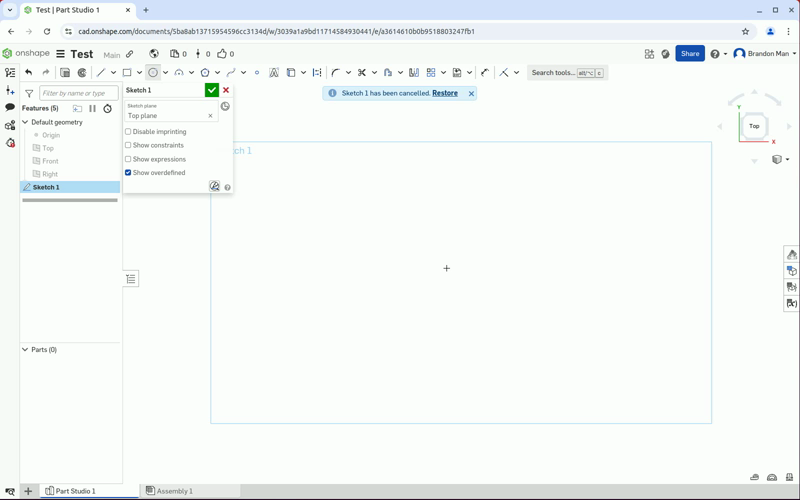
key_up(shift)
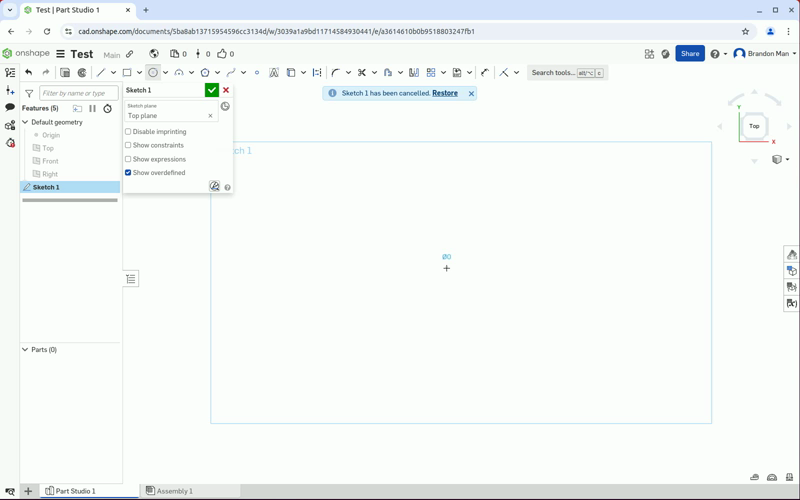
mouse_move(449, 267)
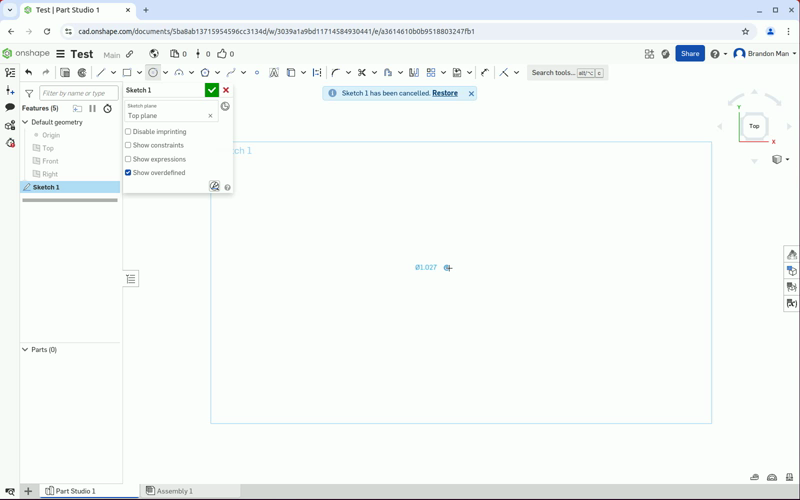
scroll(6)
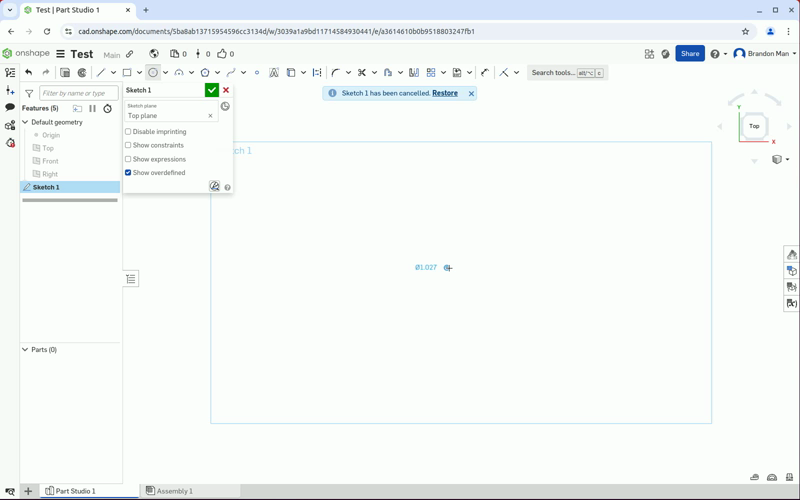
scroll(6)
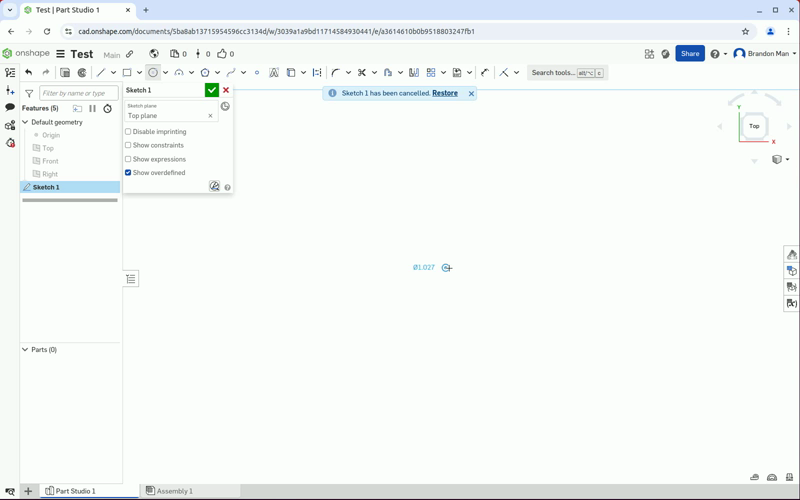
scroll(6)
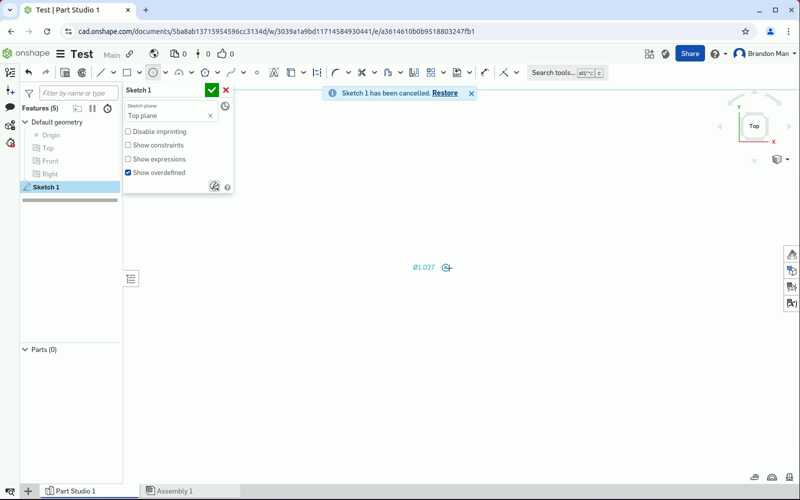
scroll(6)
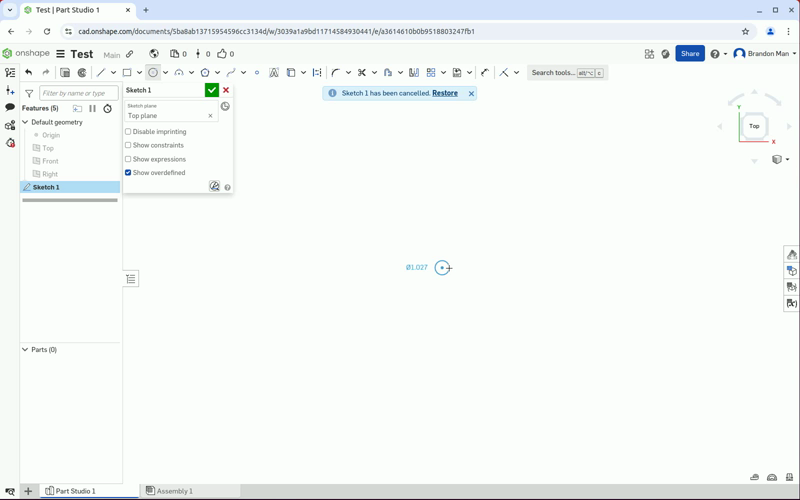
scroll(6)
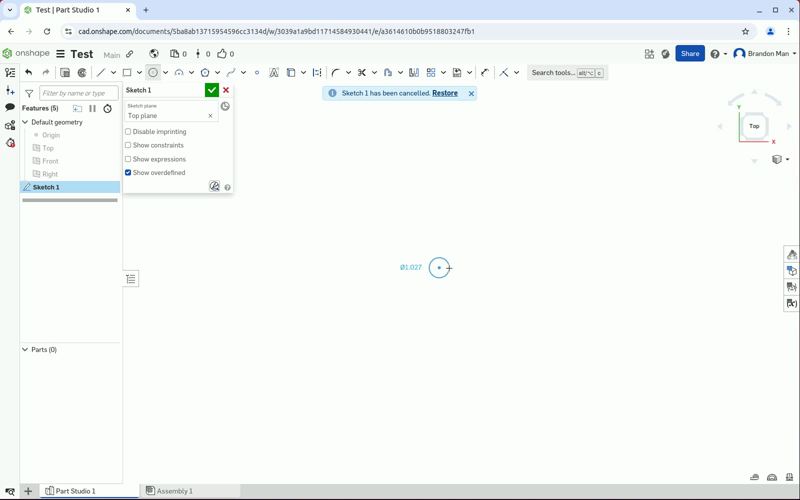
scroll(6)
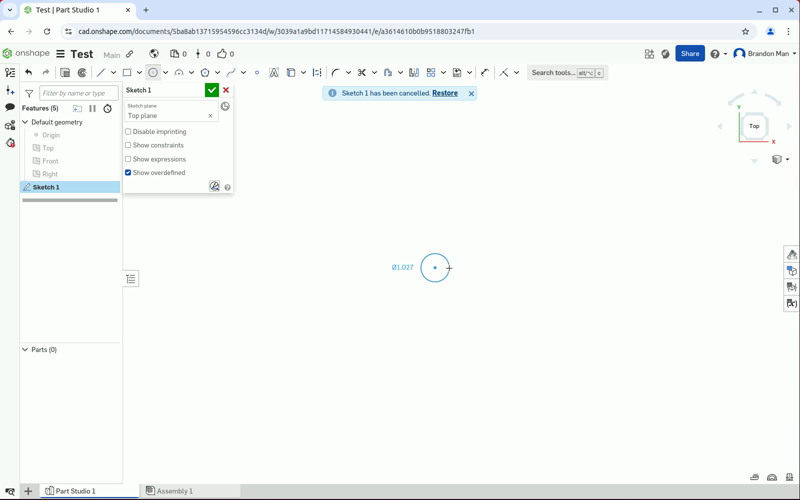
scroll(6)
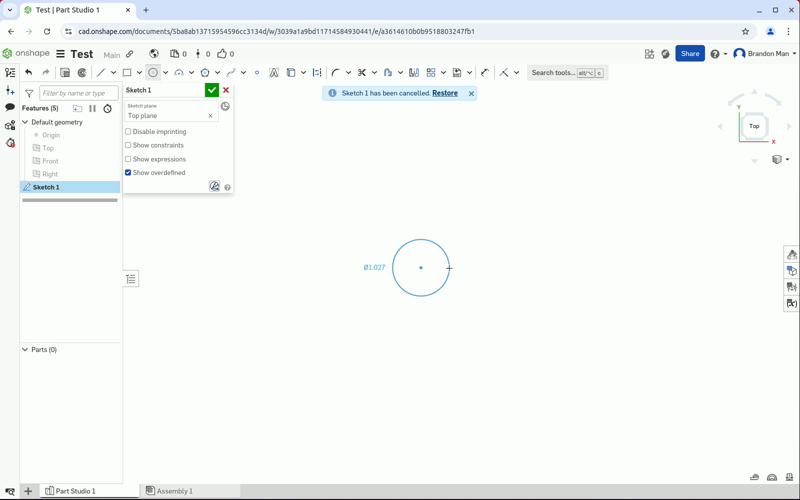
click(449, 267)
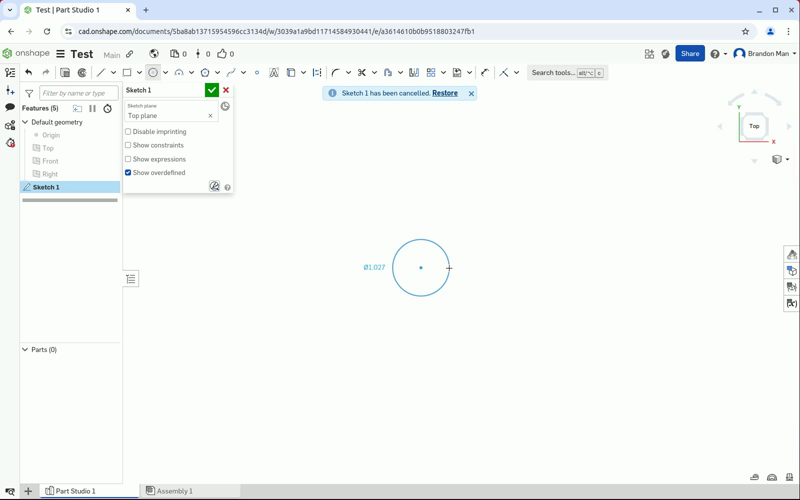
scroll(-6)
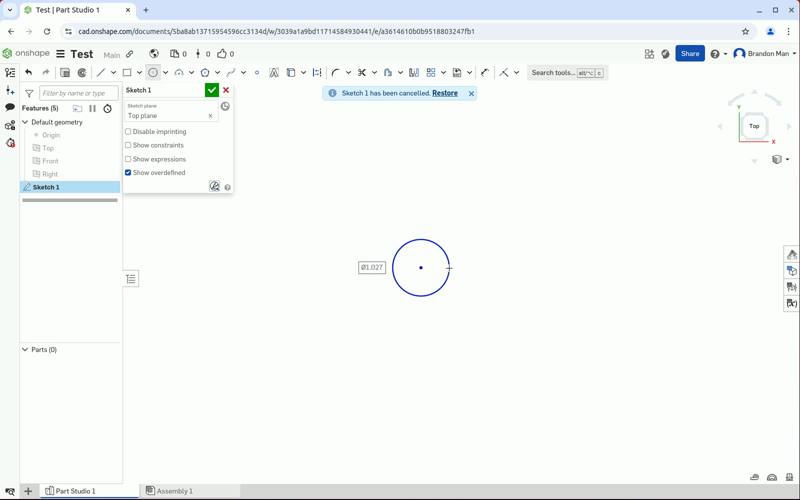
scroll(-6)
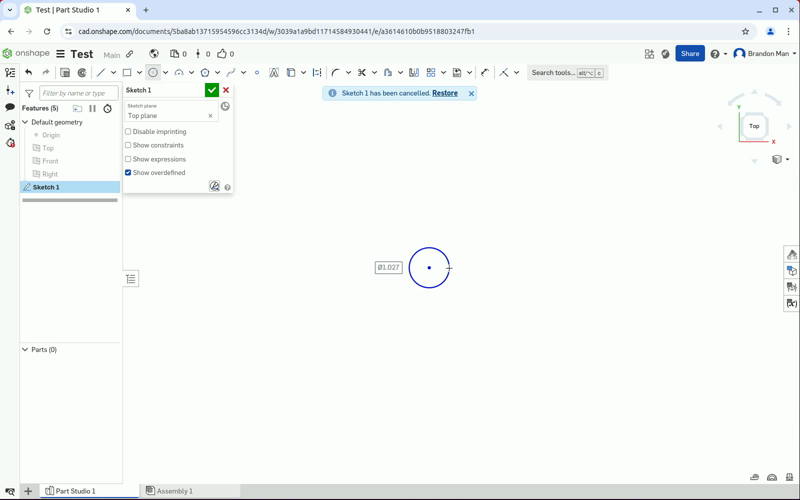
scroll(-6)
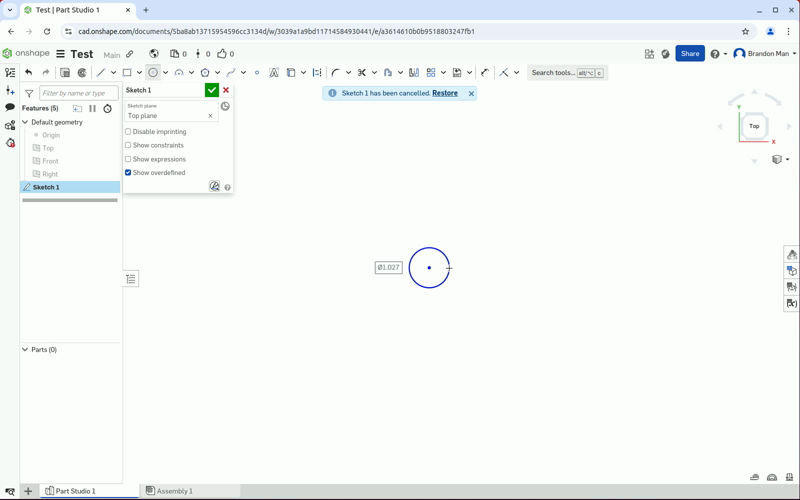
scroll(-6)
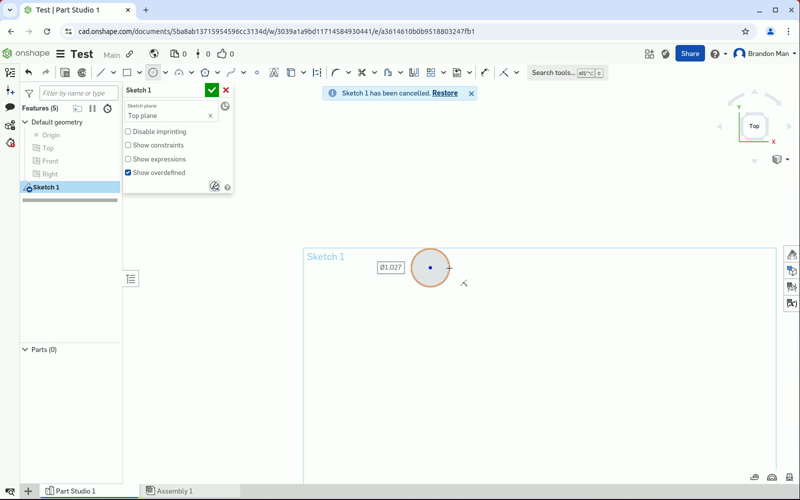
scroll(-6)
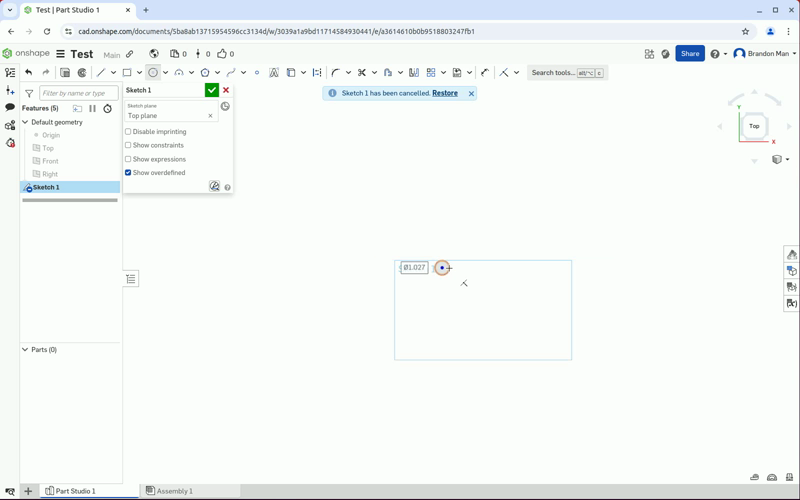
scroll(-6)
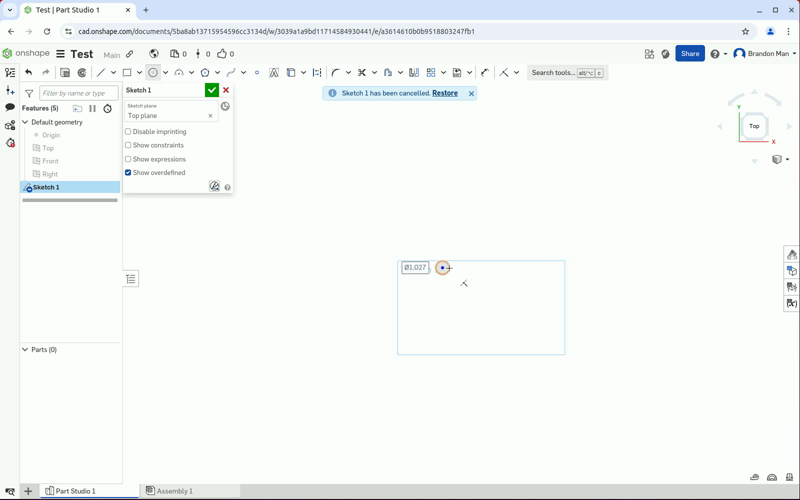
scroll(-6)
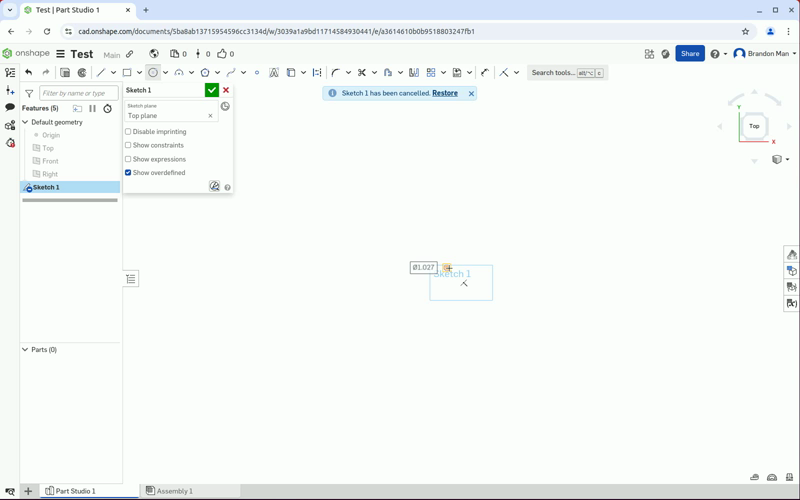
key(esc)
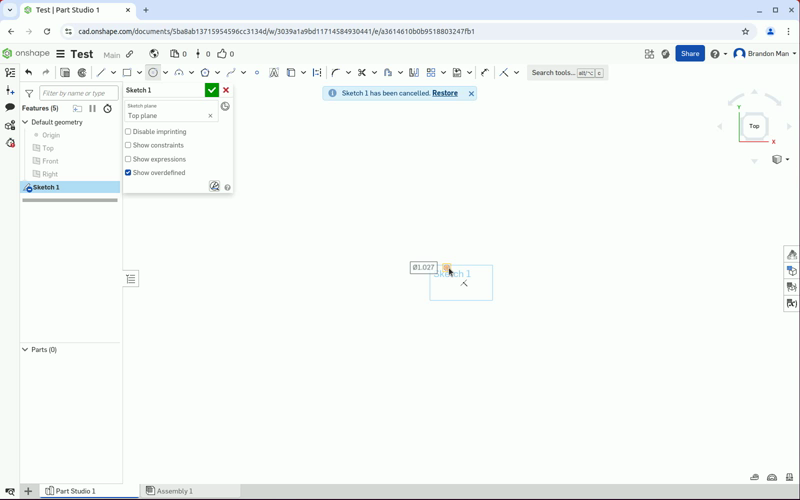
mouse_move(446, 265)
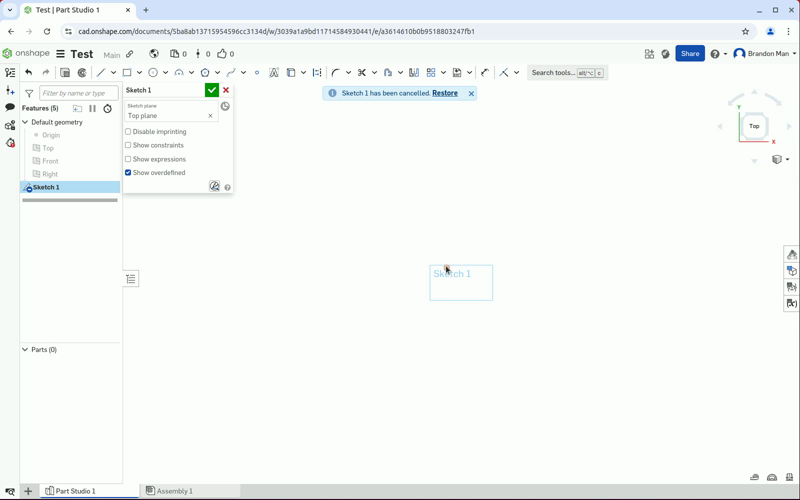
scroll(6)
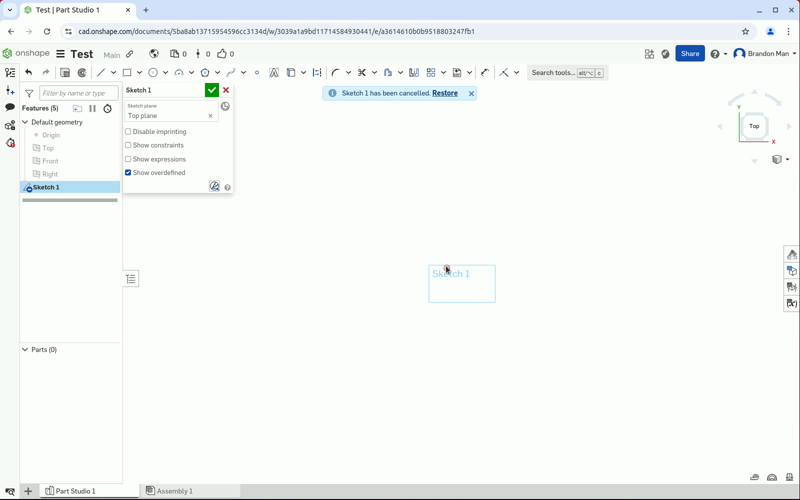
scroll(6)
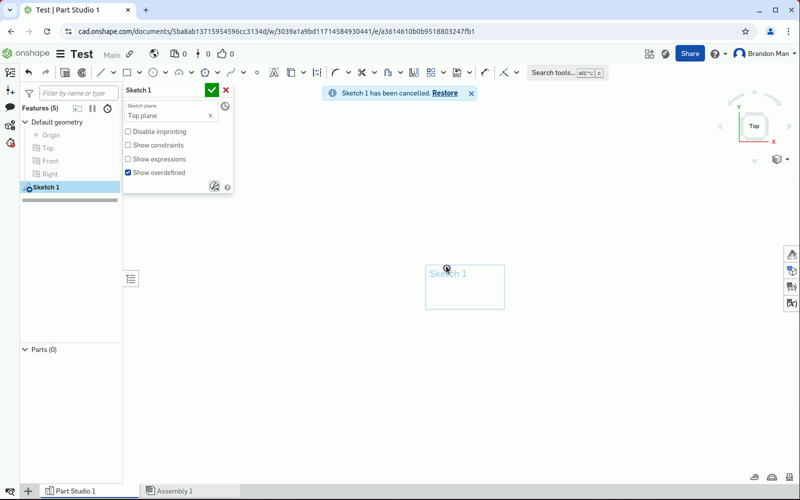
scroll(6)
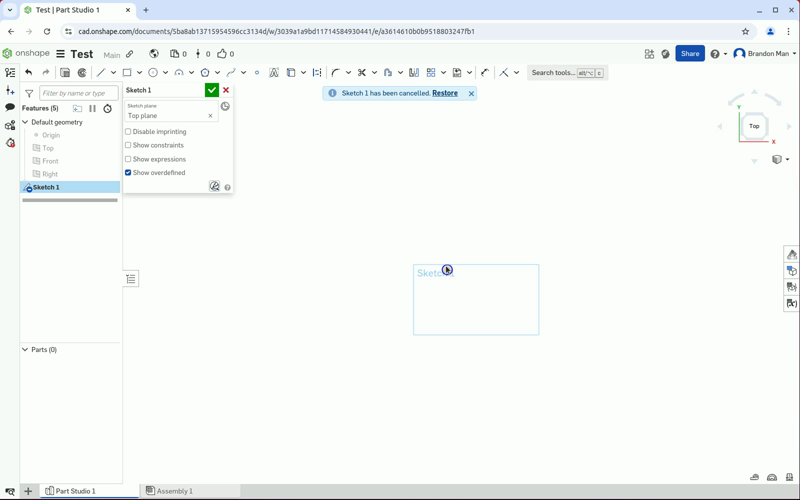
scroll(6)
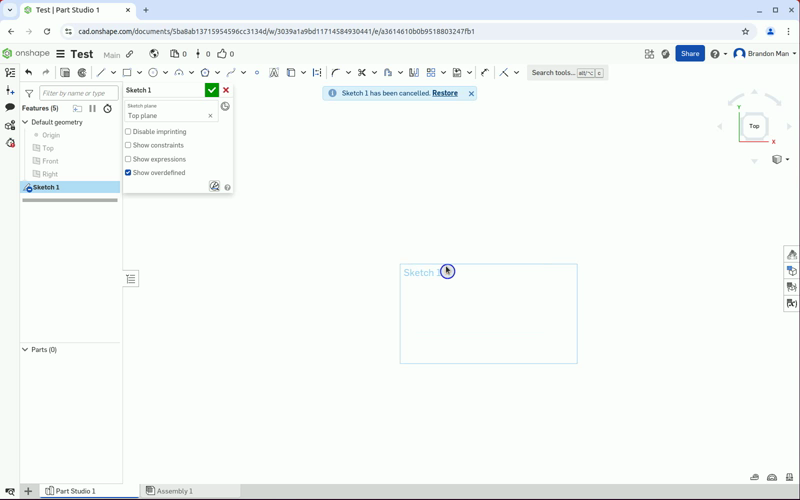
scroll(6)
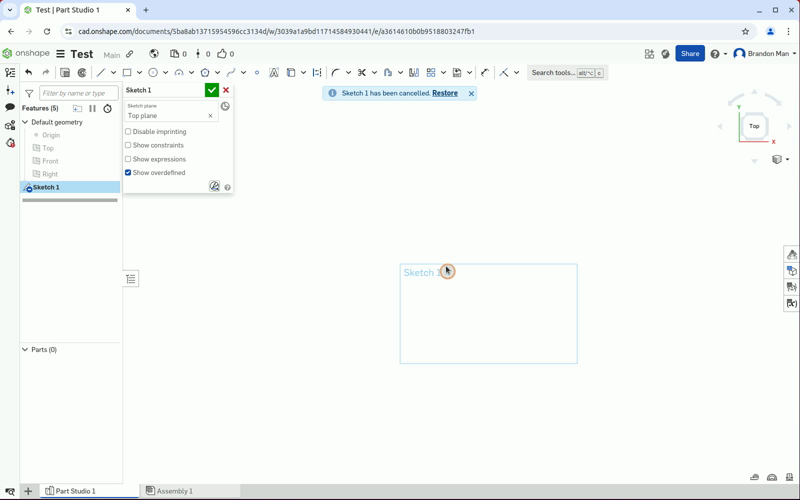
scroll(6)
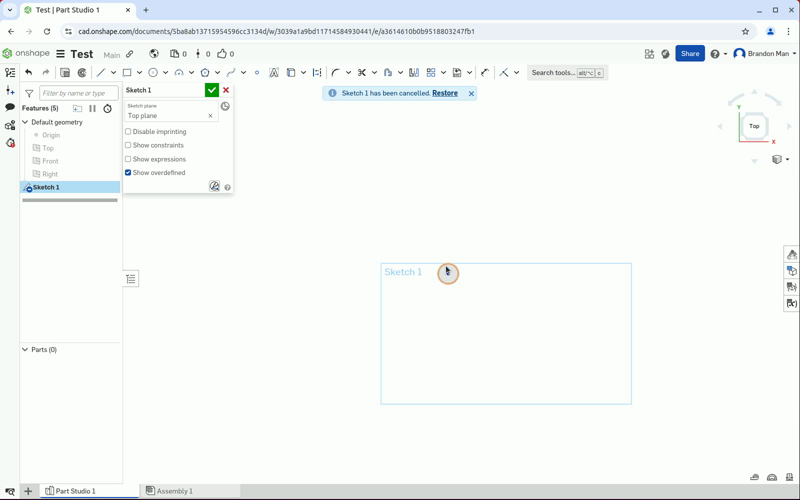
scroll(6)
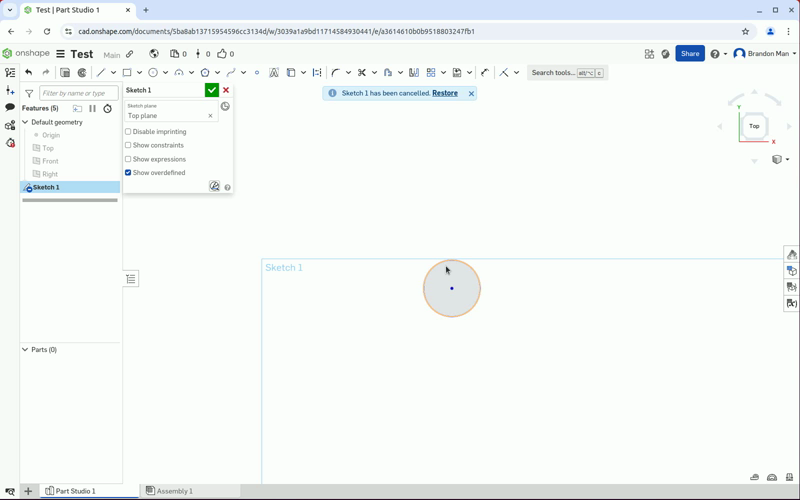
click(446, 265)
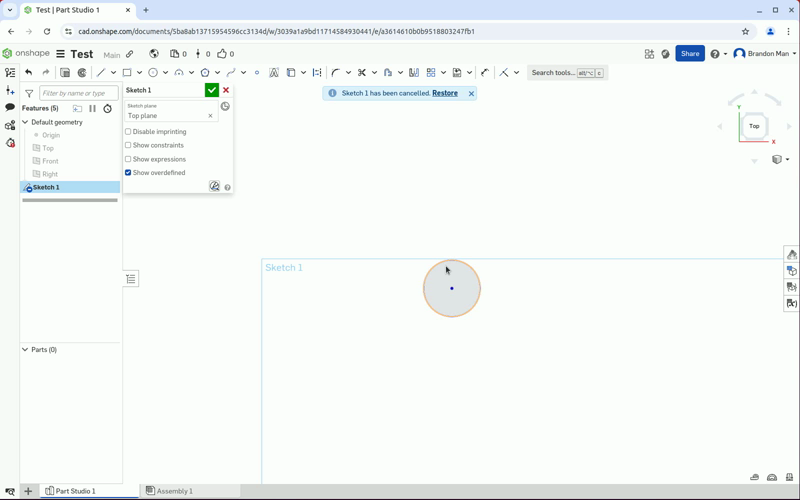
scroll(-6)
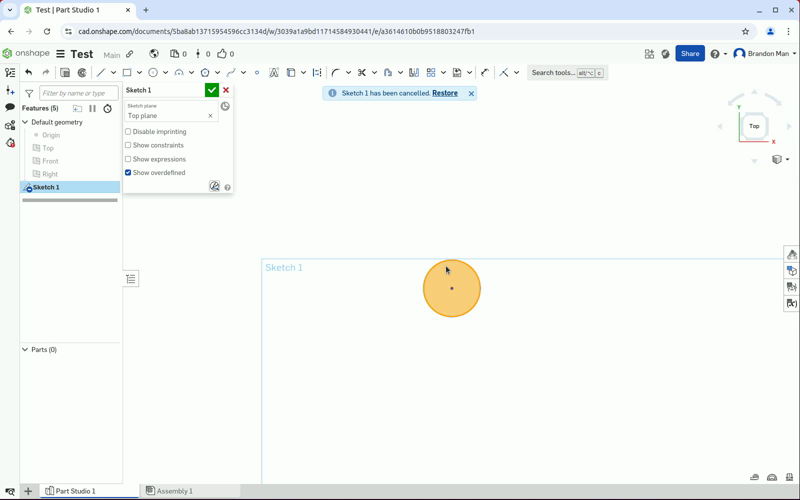
scroll(-6)
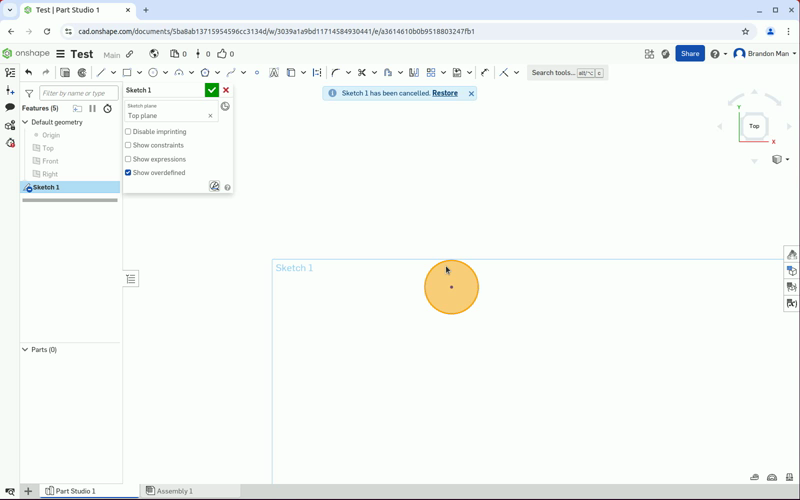
scroll(-6)
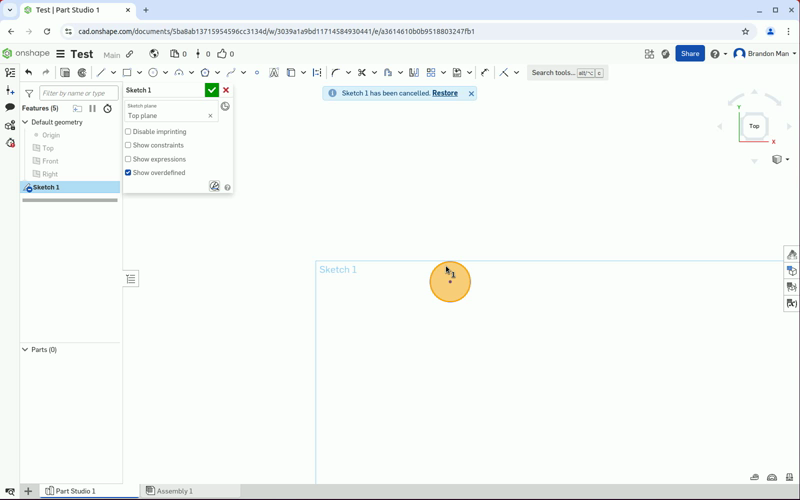
scroll(-6)
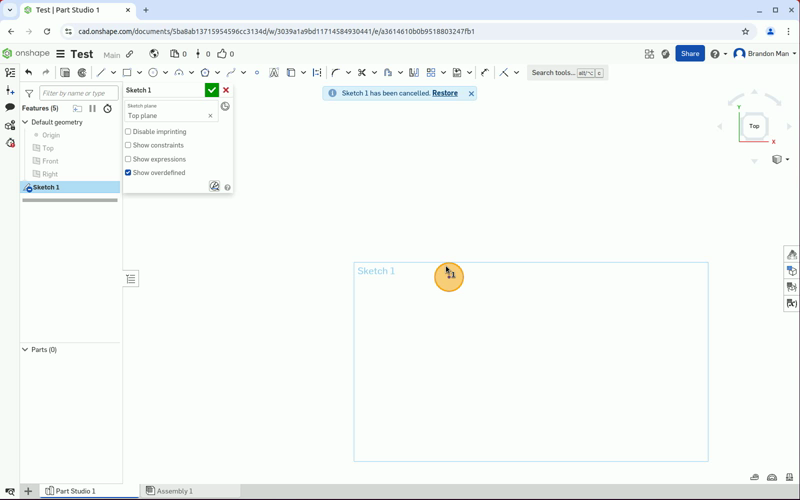
scroll(-6)
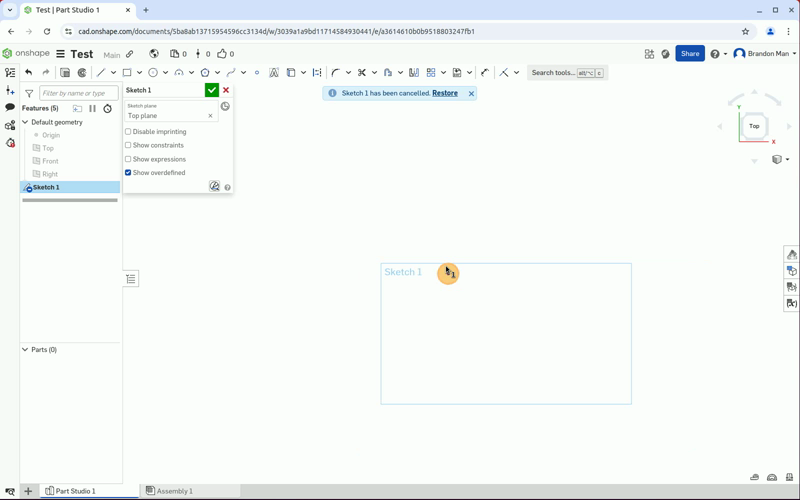
scroll(-6)
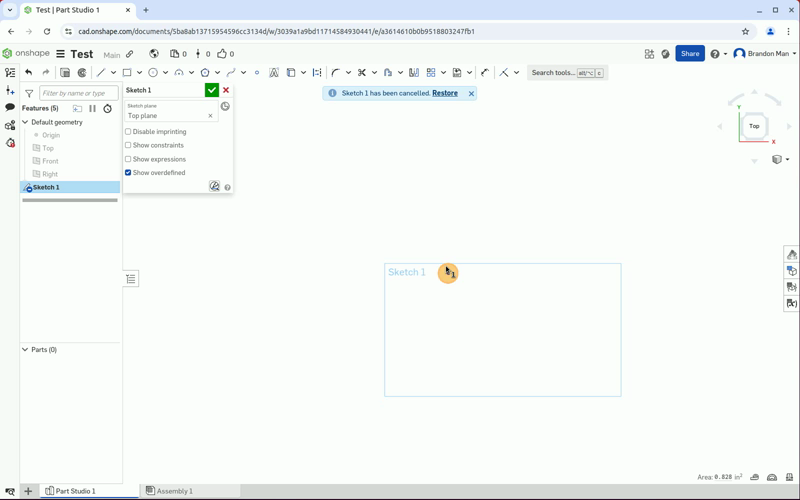
scroll(-6)
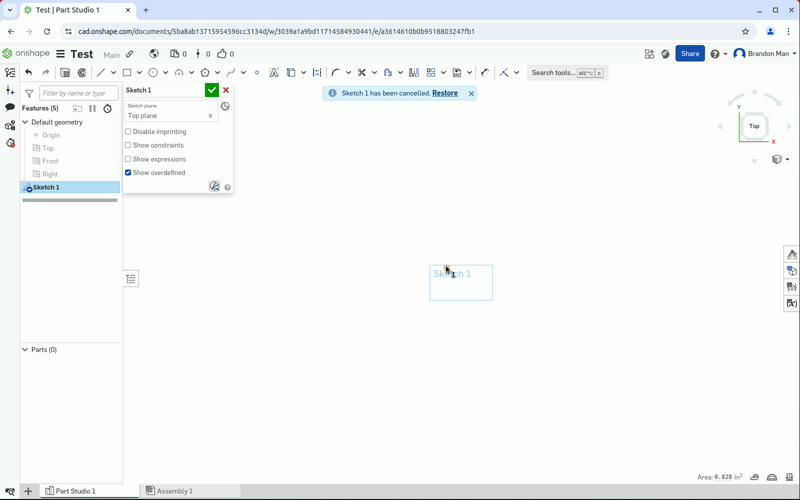
mouse_move(73, 352)
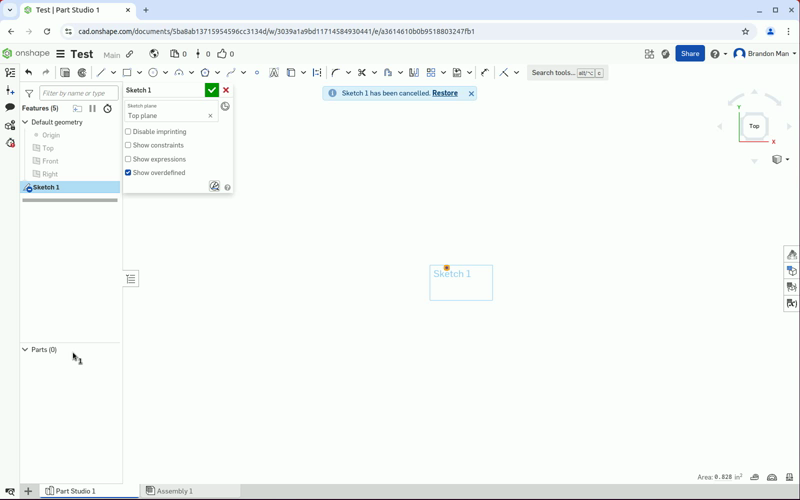
key(shift+y)
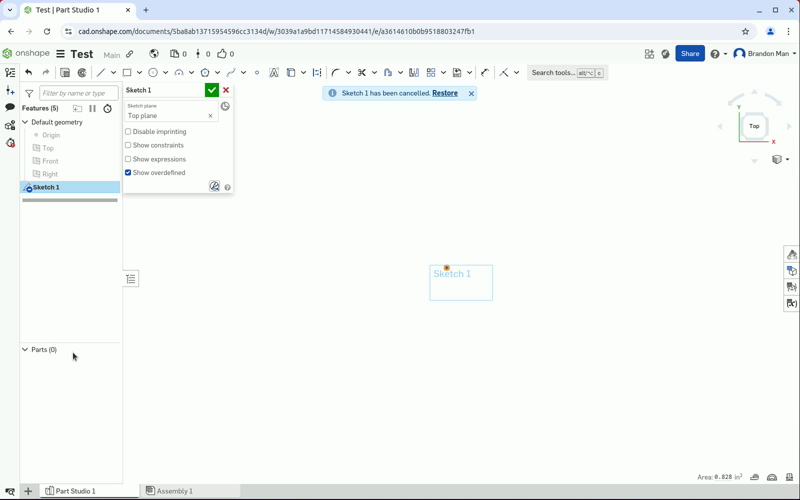
key(shift+e)
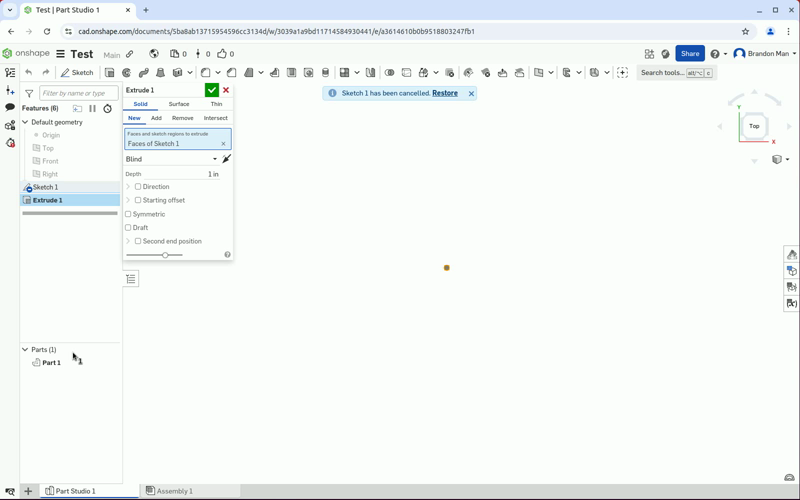
mouse_move(143, 106)
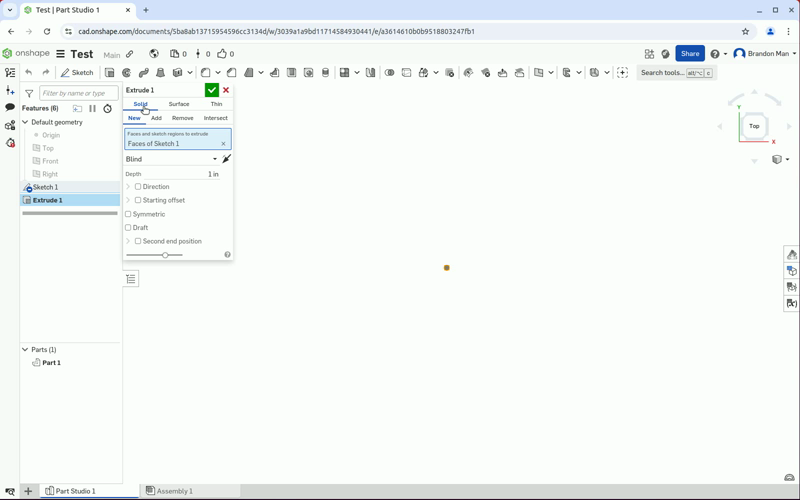
click(143, 106)
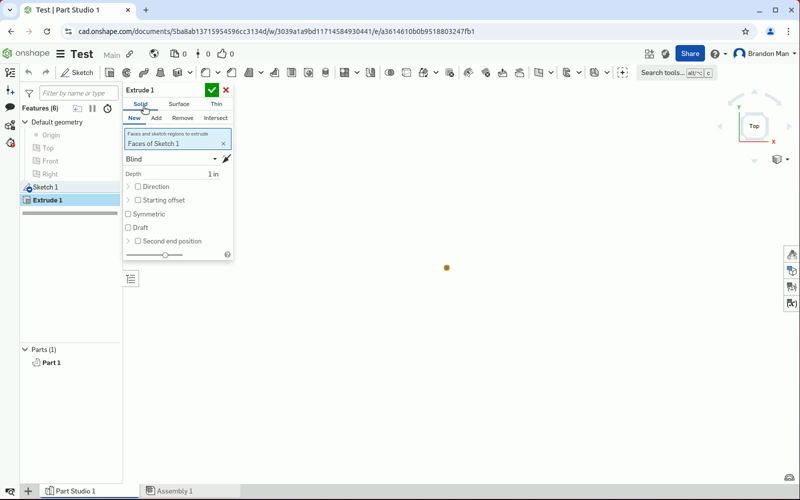
mouse_move(137, 120)
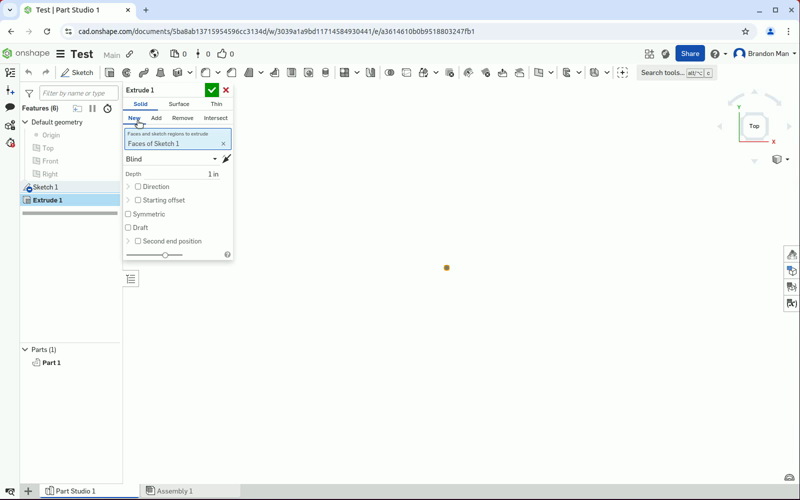
click(137, 120)
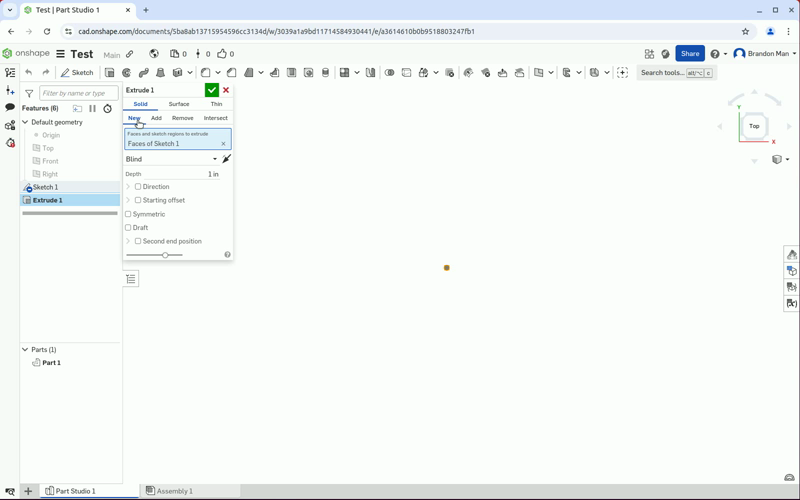
key(tab, 4)
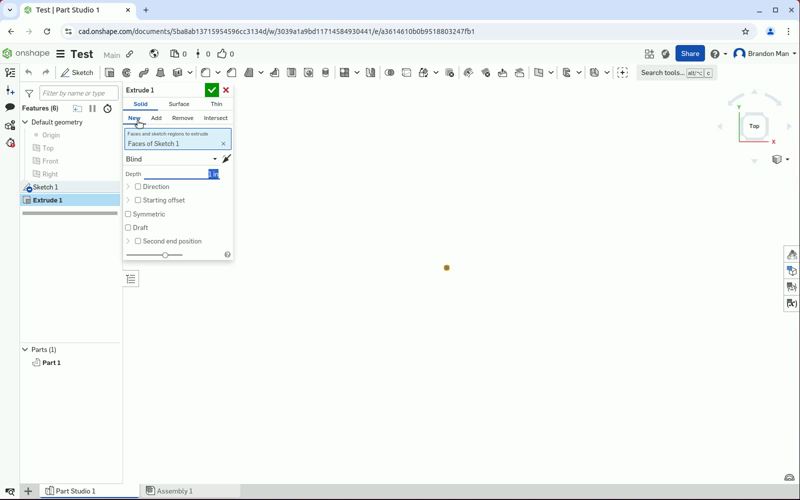
text(23.108)
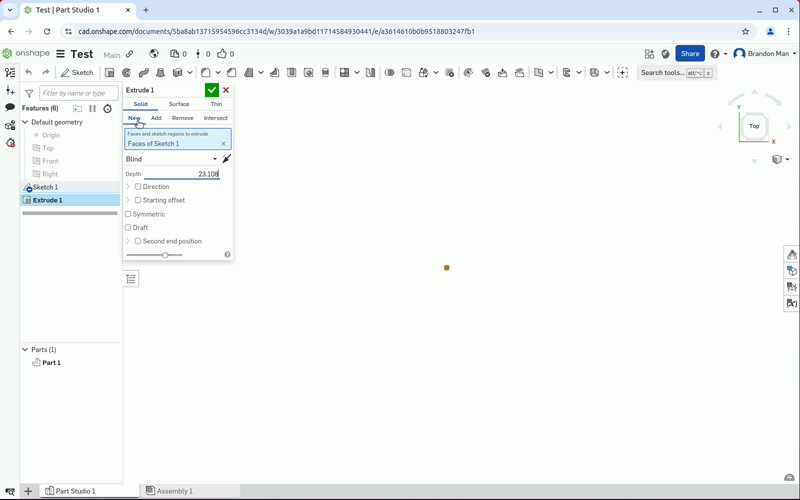
key(enter)
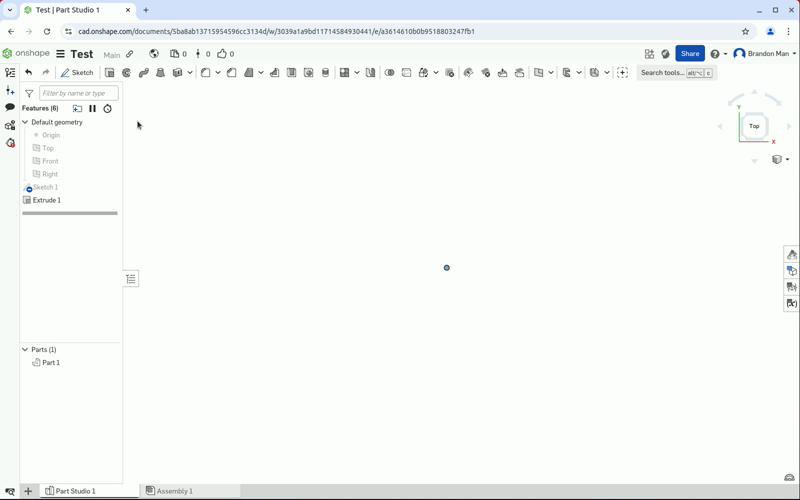
key(shift+h)
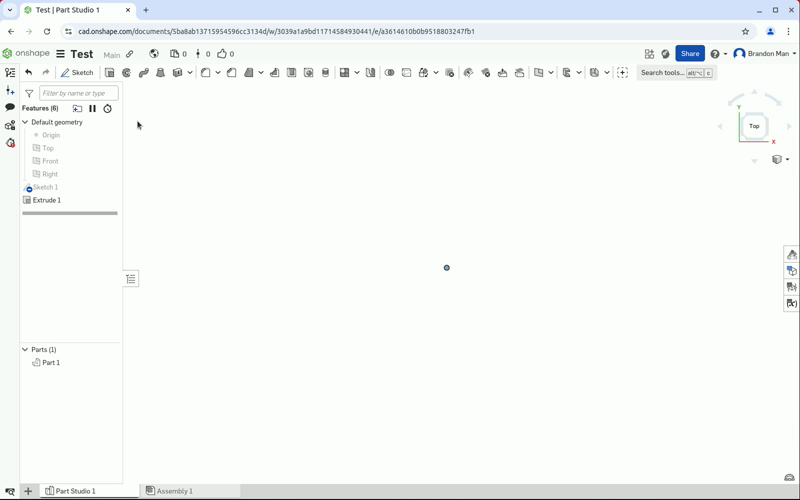
key(shift+h)
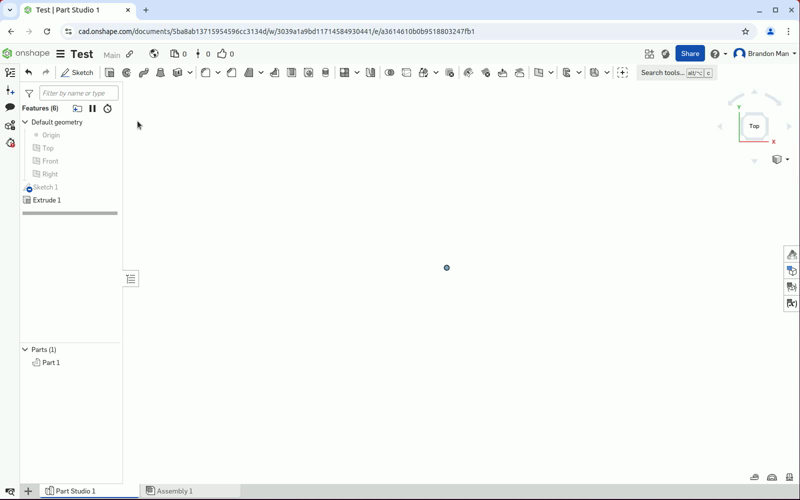
mouse_move(73, 189)
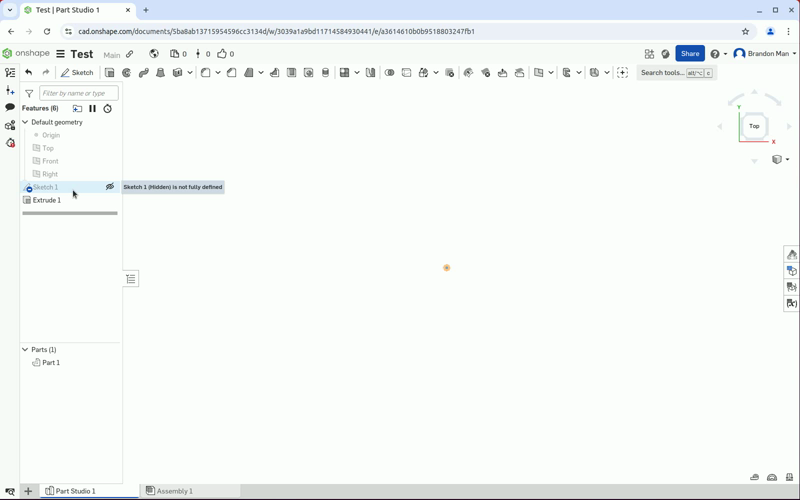
click(73, 189)
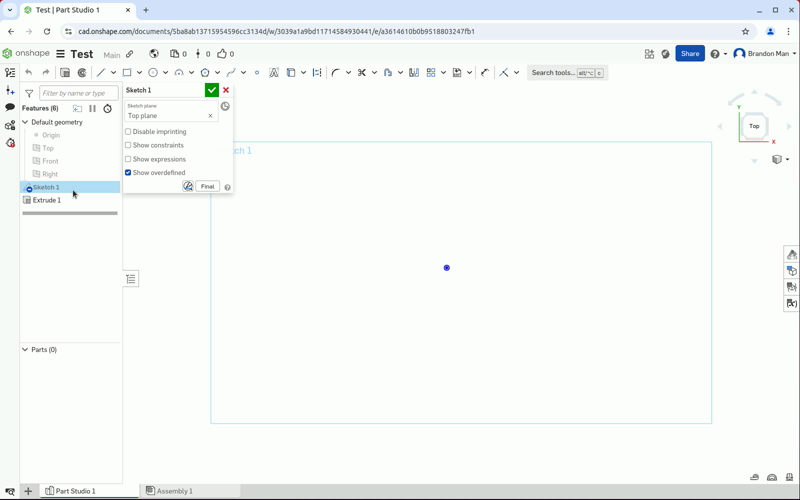
mouse_move(229, 92)
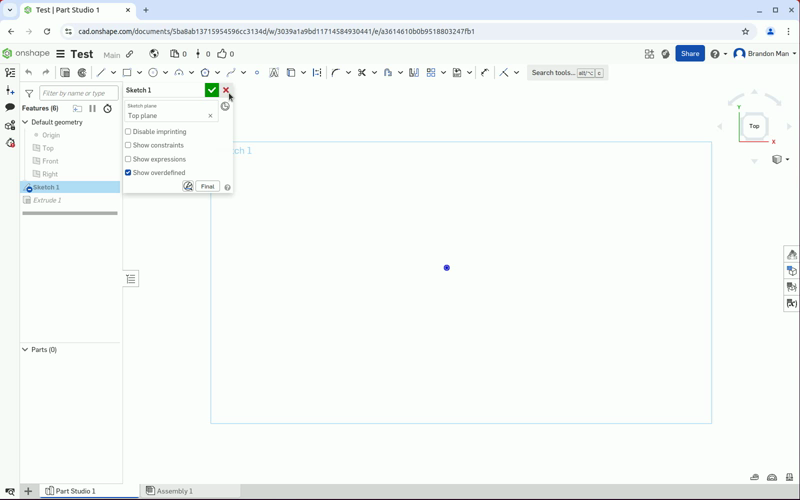
click(229, 92)
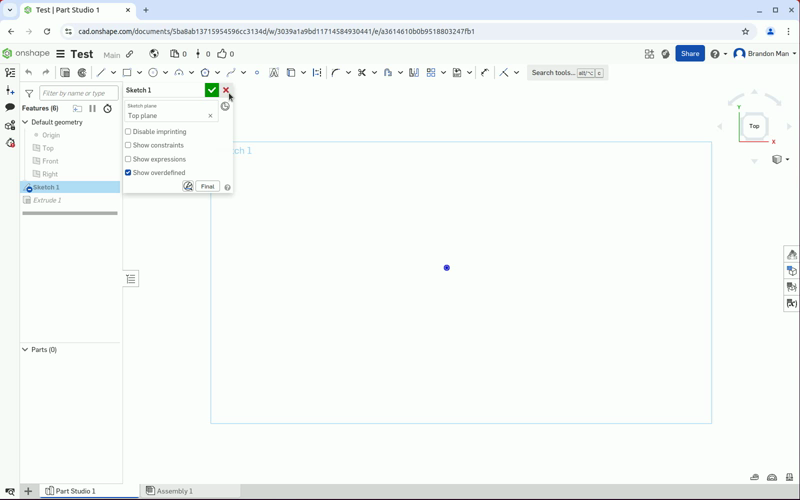
key(shift+s)
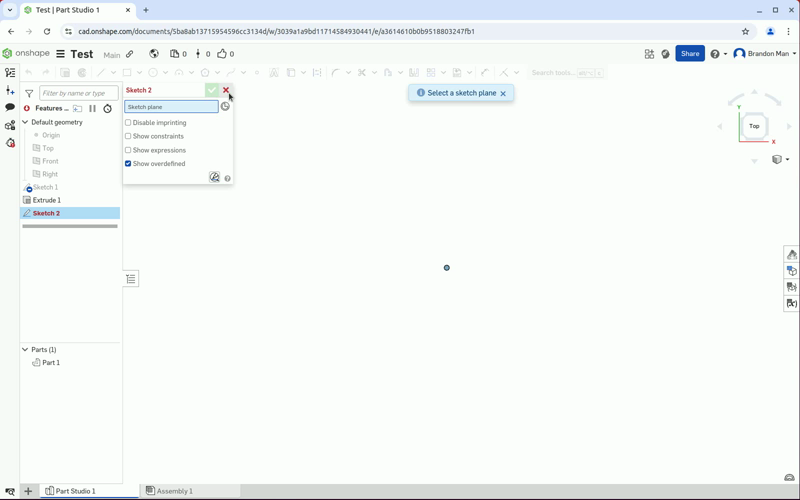
mouse_move(73, 150)
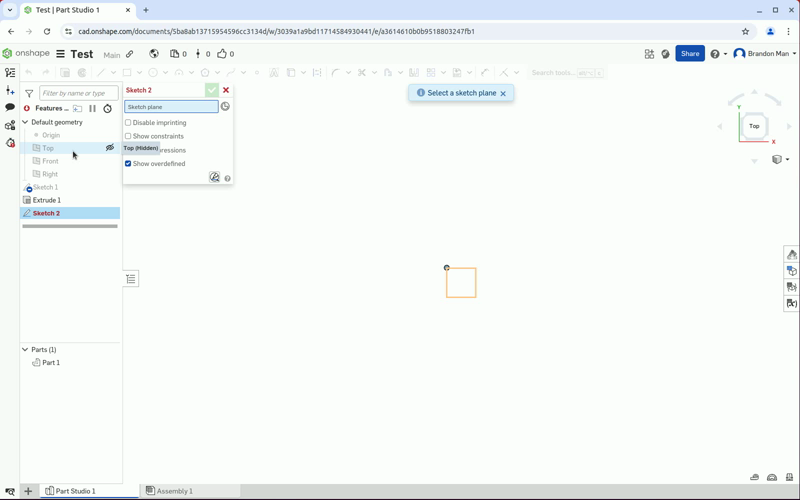
click(73, 150)
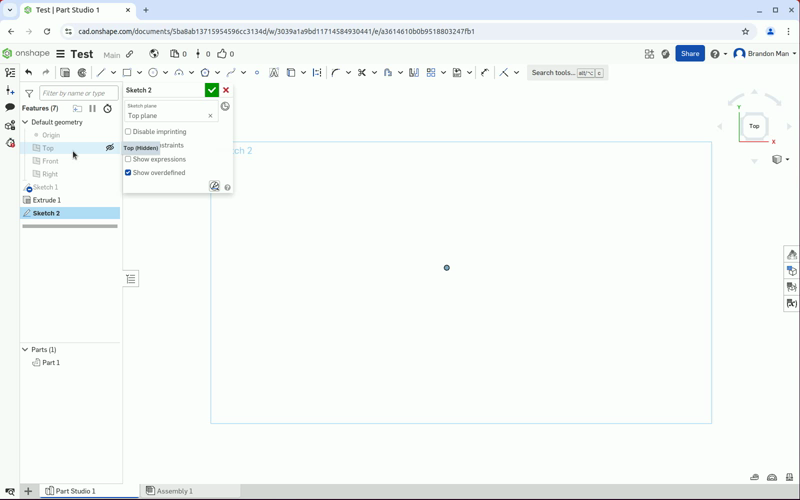
mouse_move(73, 352)
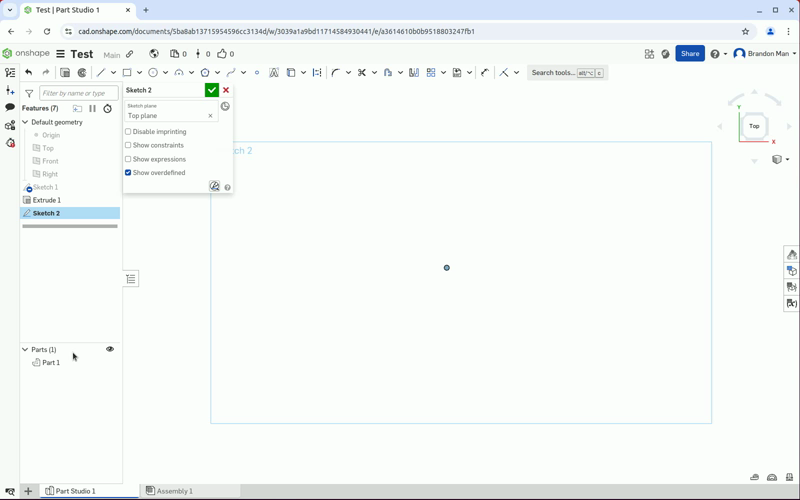
key(y)
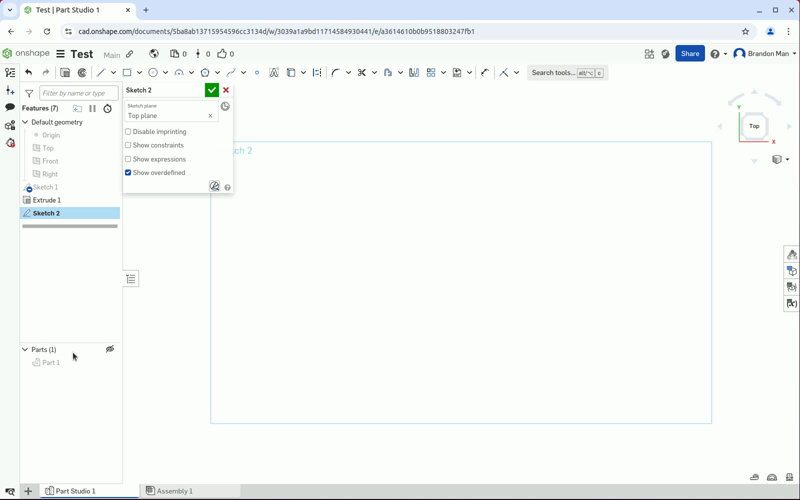
key(c)
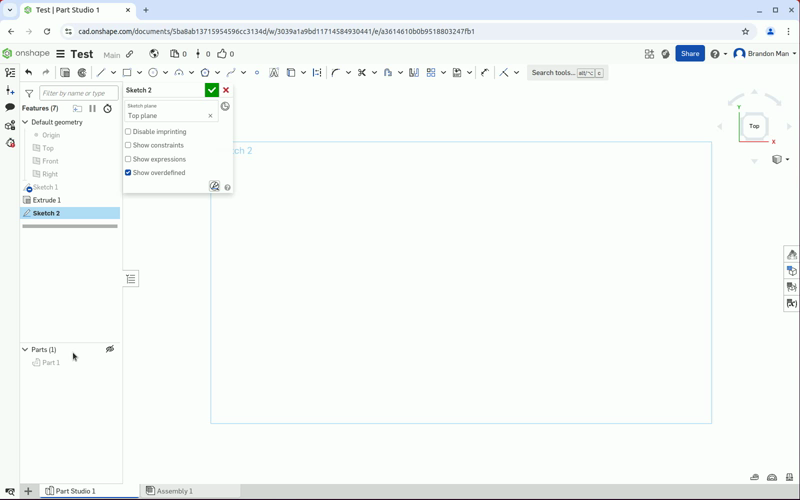
key_down(shift)
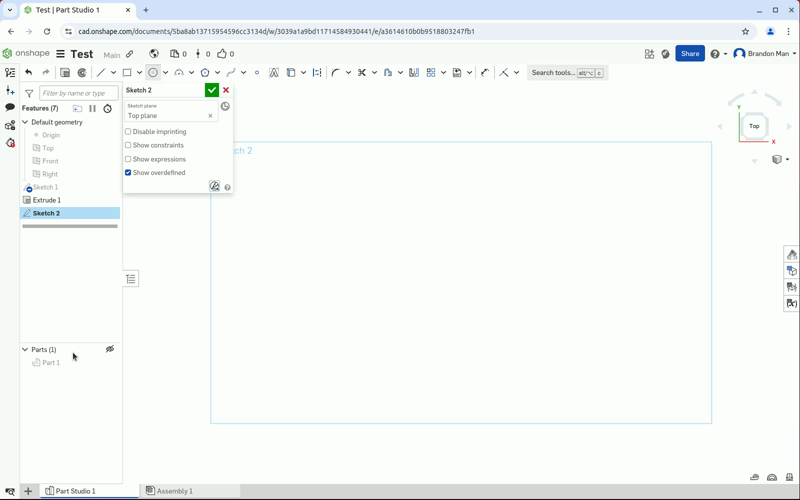
mouse_move(476, 267)
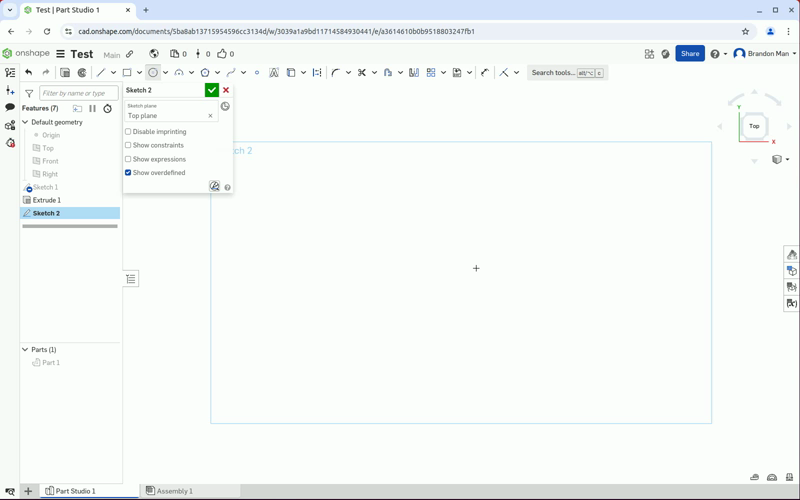
click(476, 267)
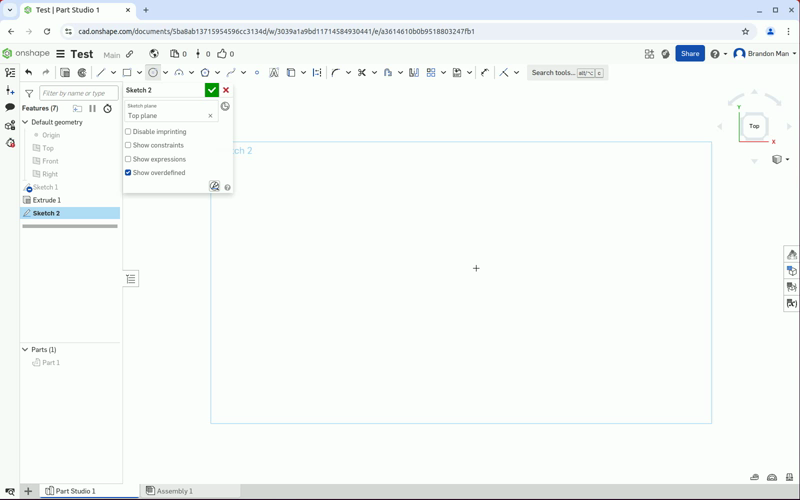
key_up(shift)
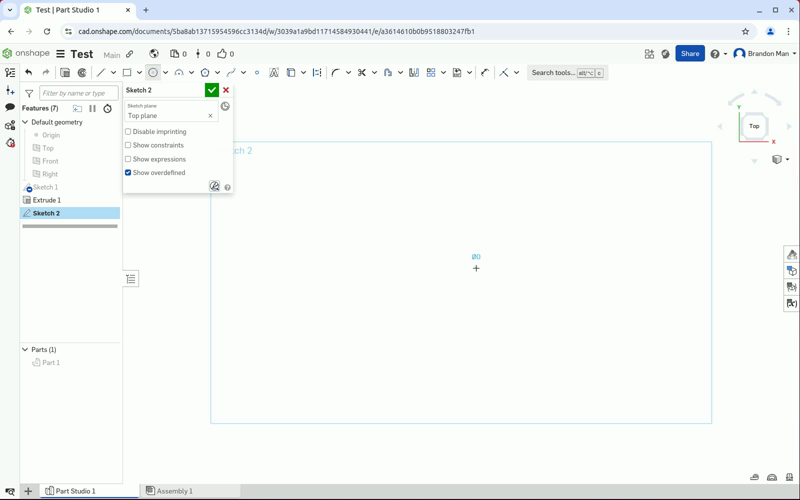
mouse_move(478, 267)
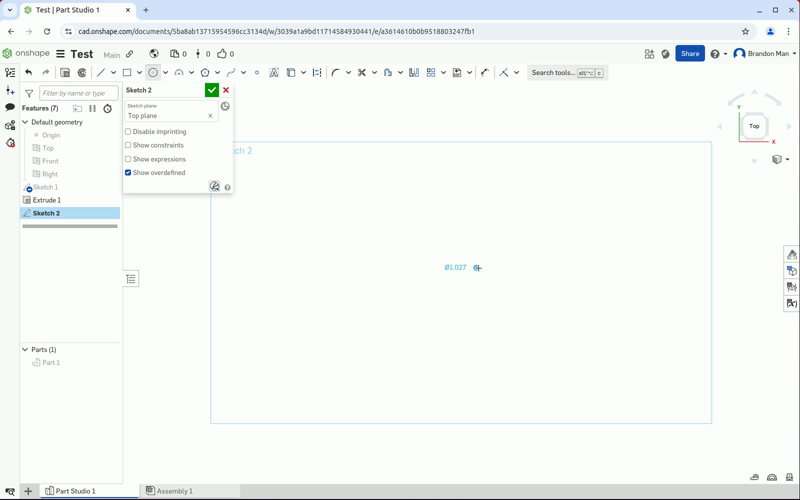
scroll(6)
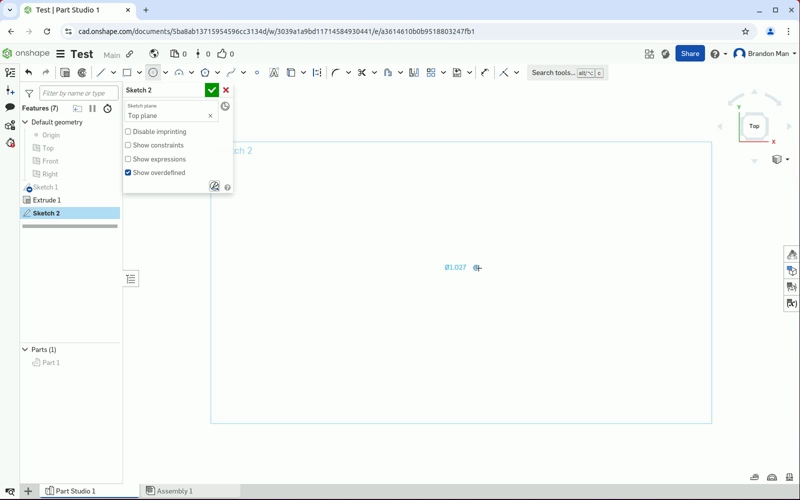
scroll(6)
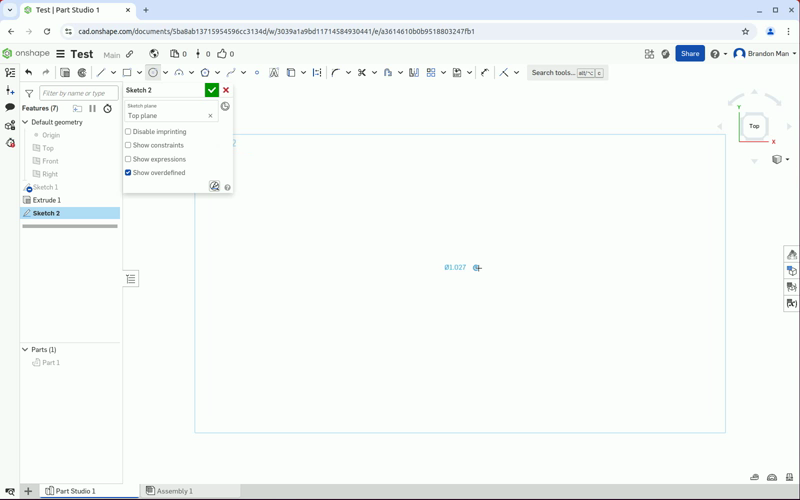
scroll(6)
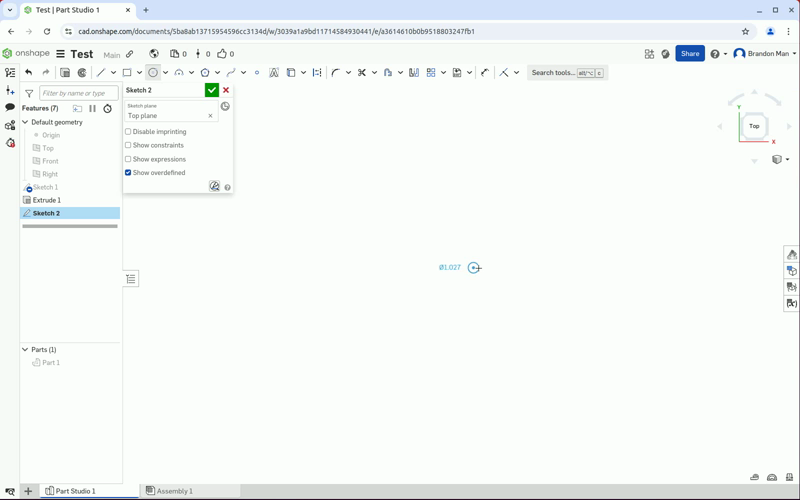
scroll(6)
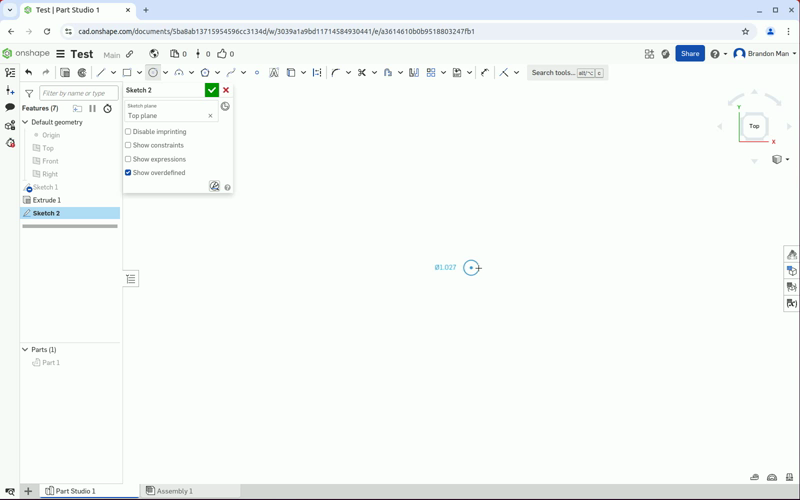
scroll(6)
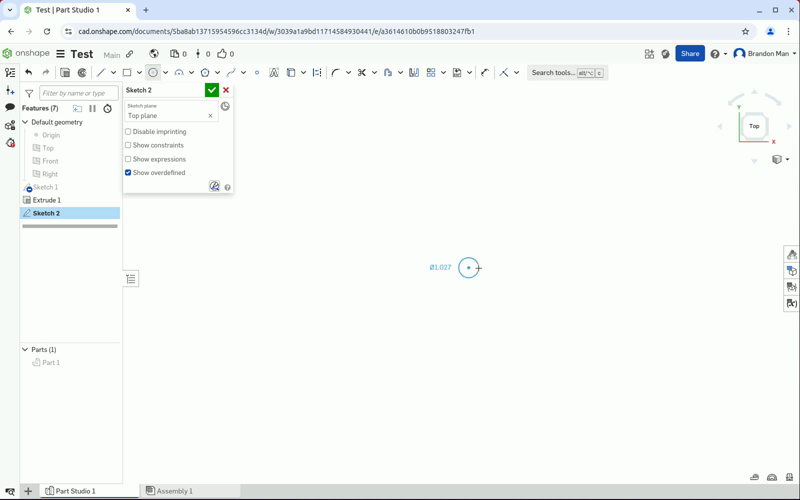
scroll(6)
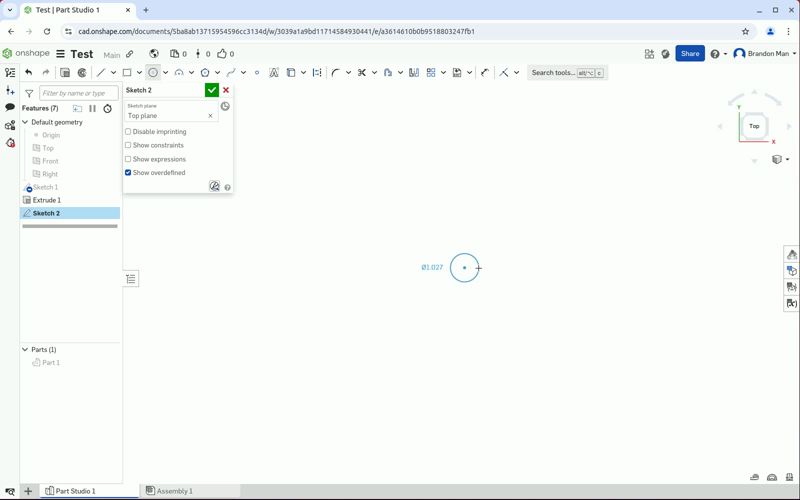
scroll(6)
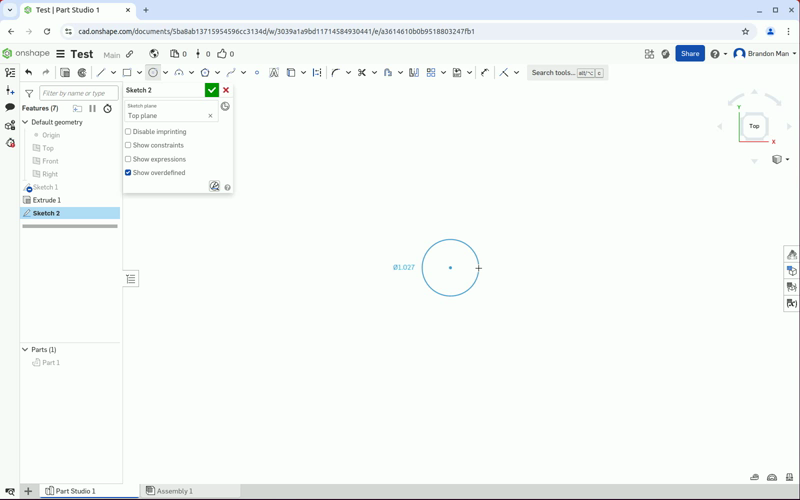
click(478, 267)
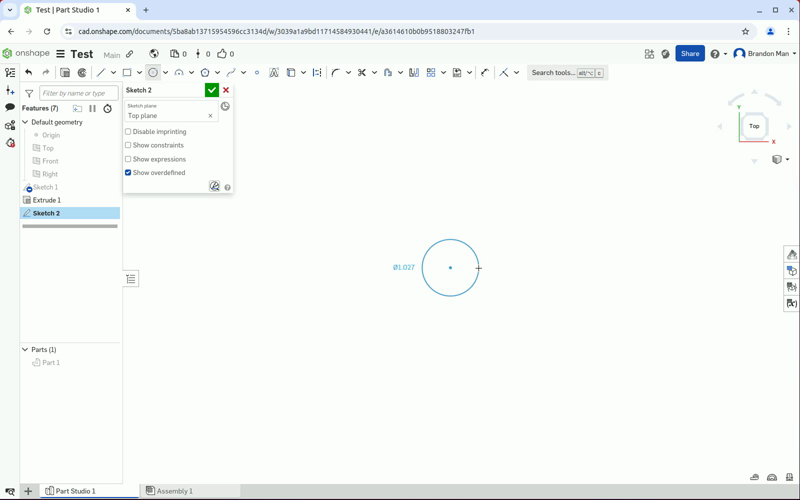
scroll(-6)
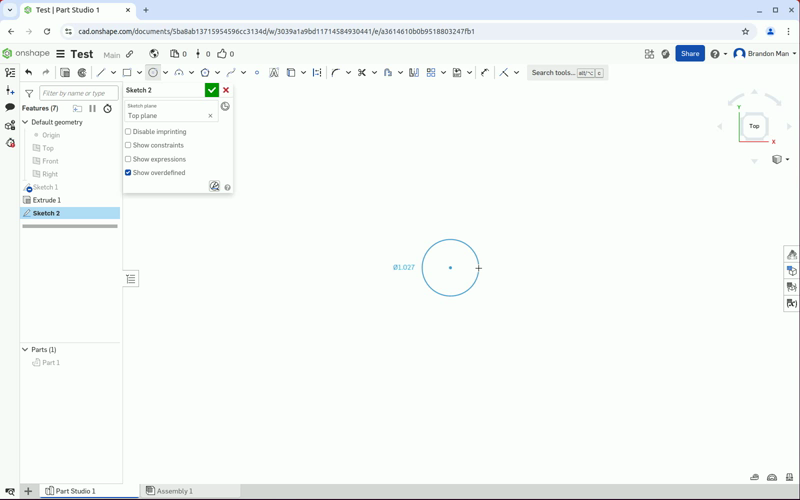
scroll(-6)
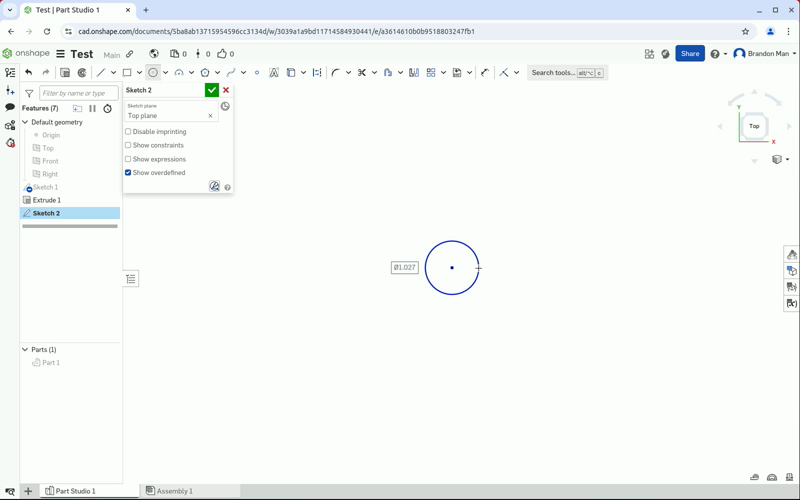
scroll(-6)
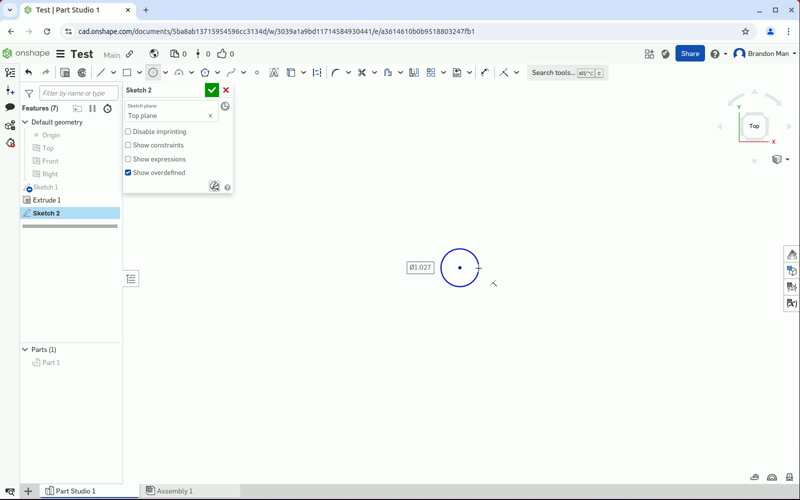
scroll(-6)
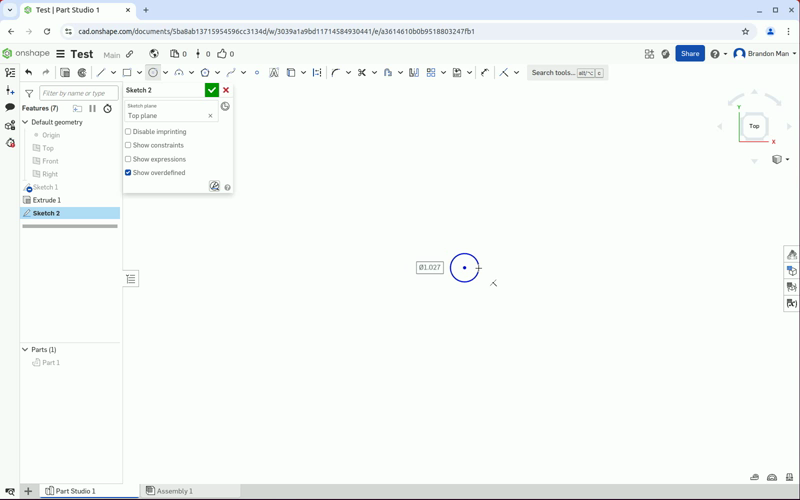
scroll(-6)
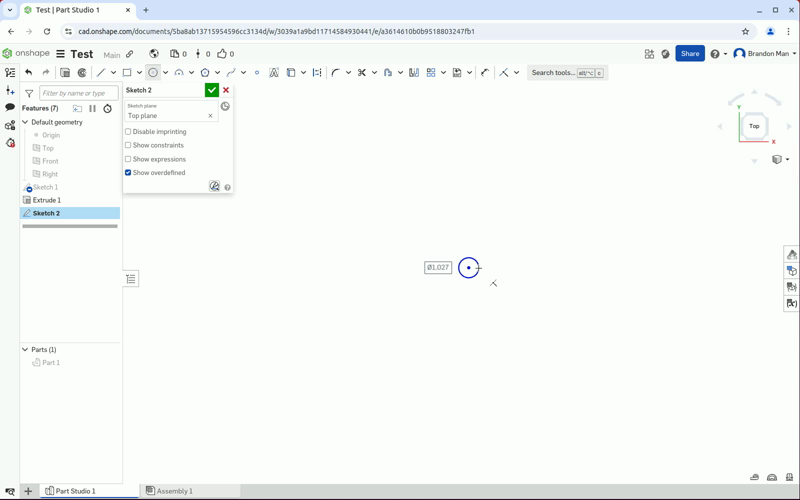
scroll(-6)
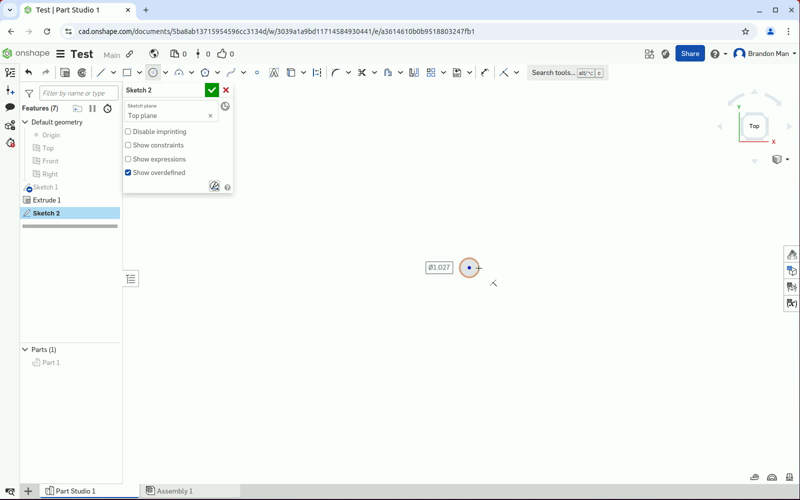
scroll(-6)
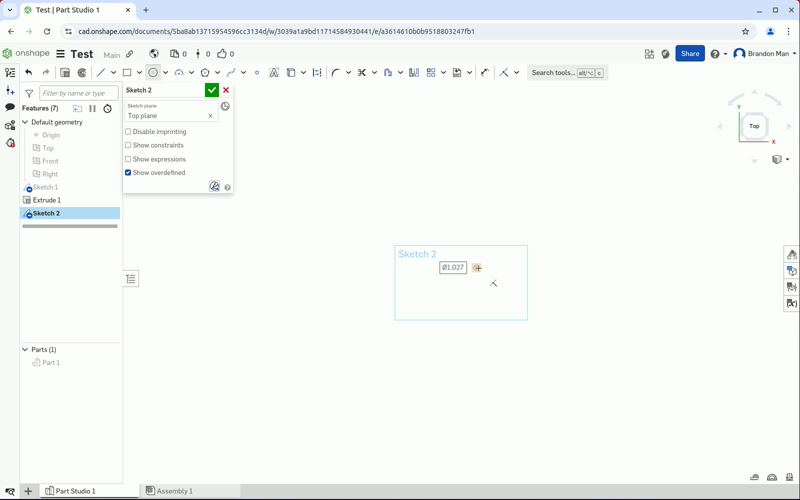
key(esc)
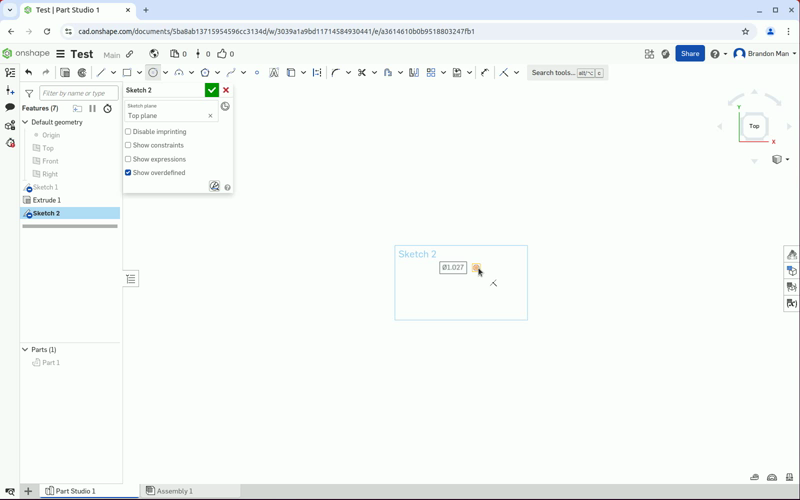
mouse_move(476, 266)
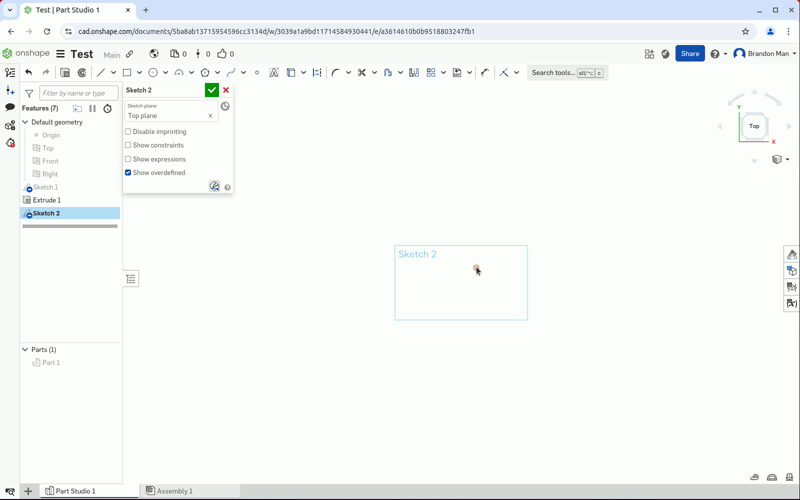
scroll(6)
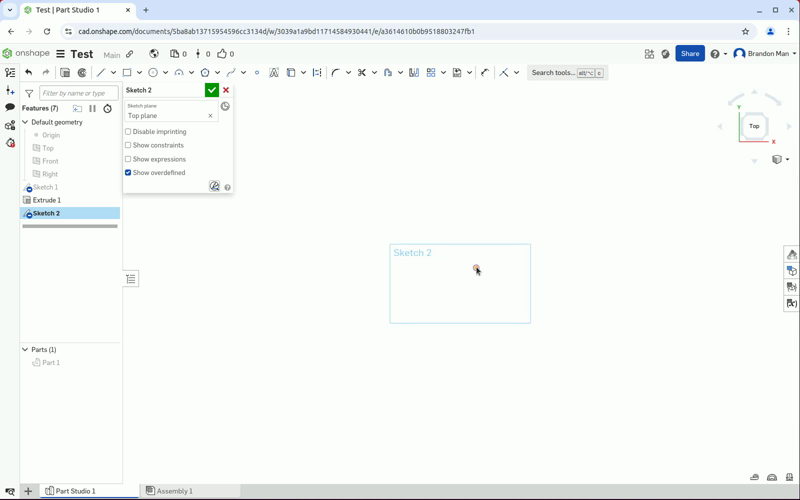
scroll(6)
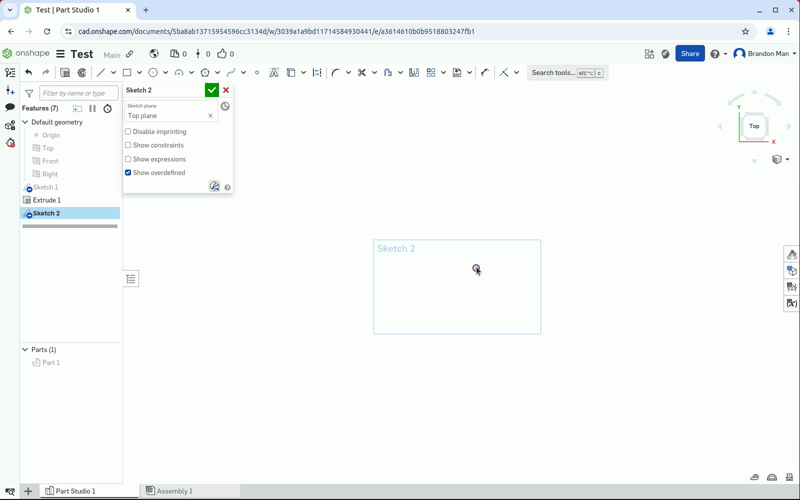
scroll(6)
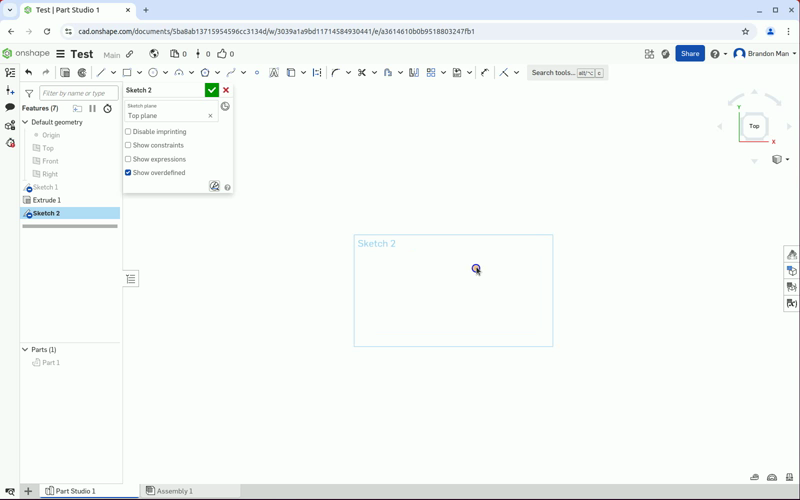
scroll(6)
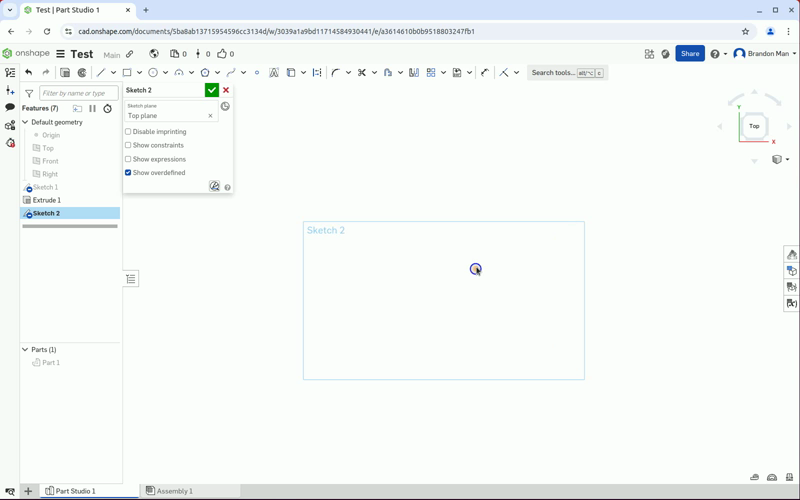
scroll(6)
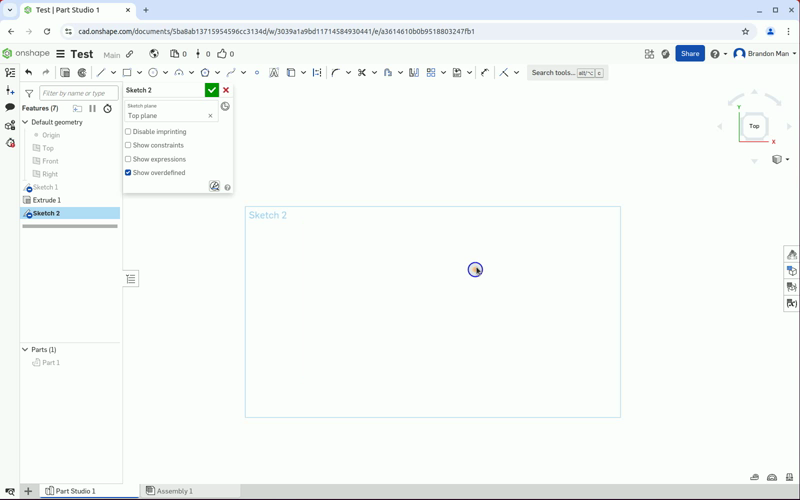
scroll(6)
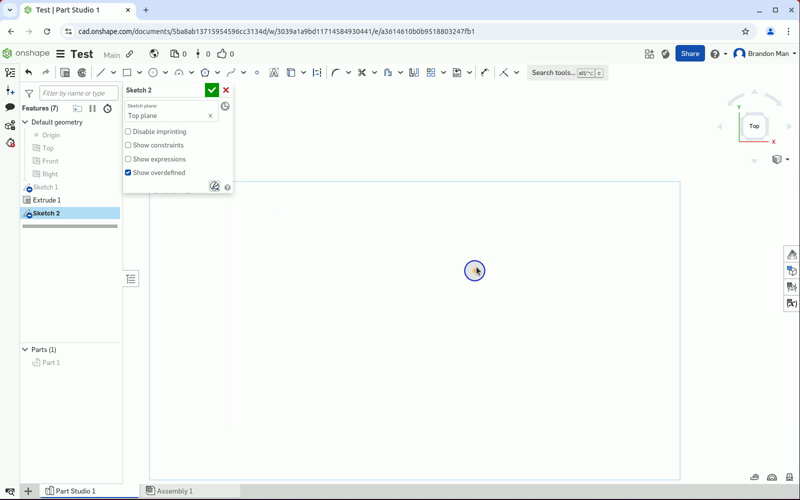
scroll(6)
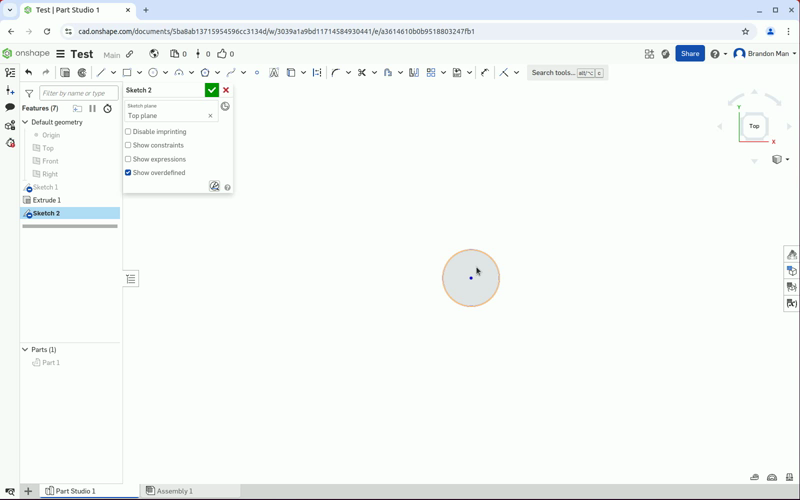
click(476, 266)
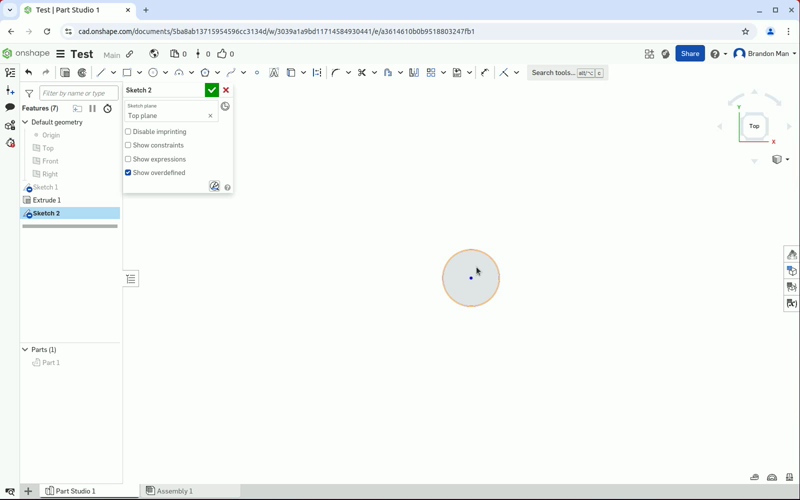
scroll(-6)
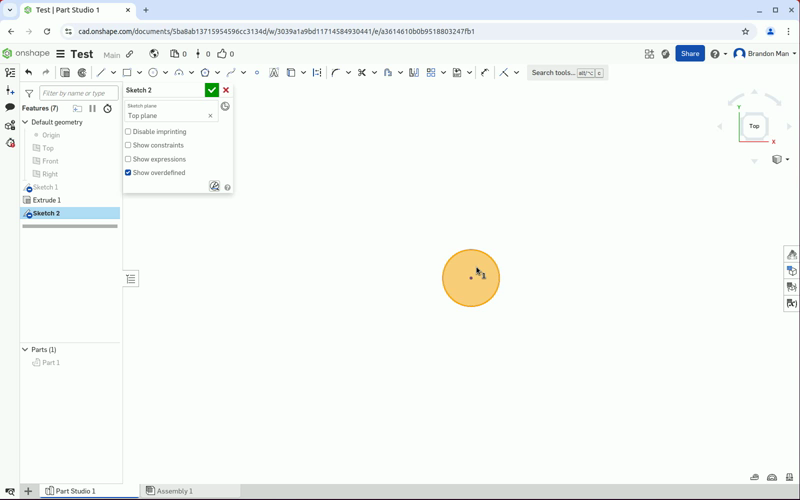
scroll(-6)
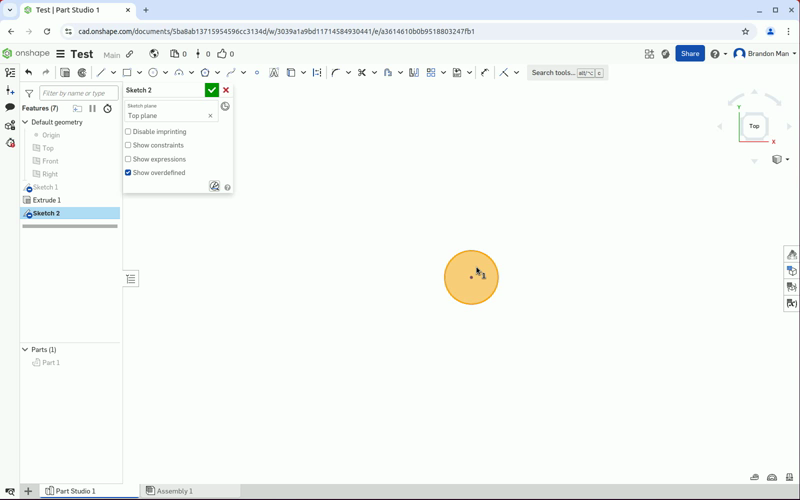
scroll(-6)
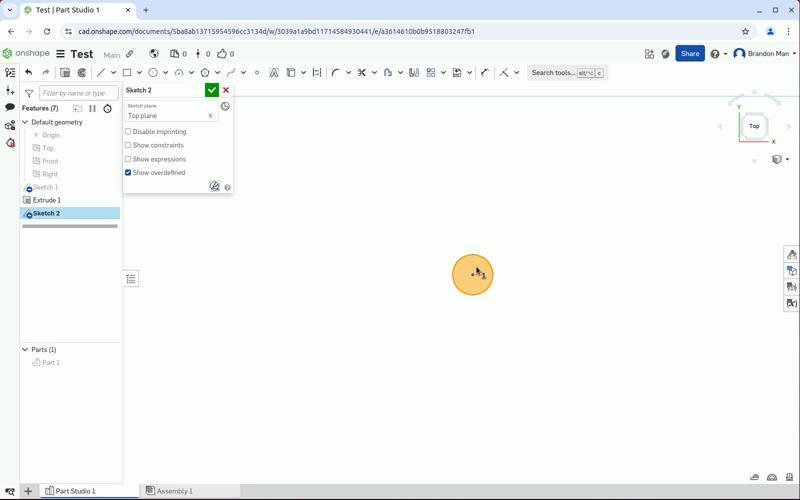
scroll(-6)
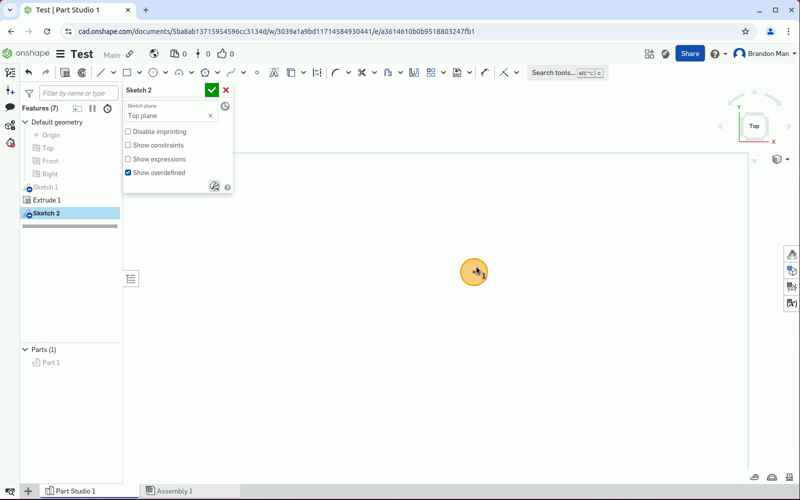
scroll(-6)
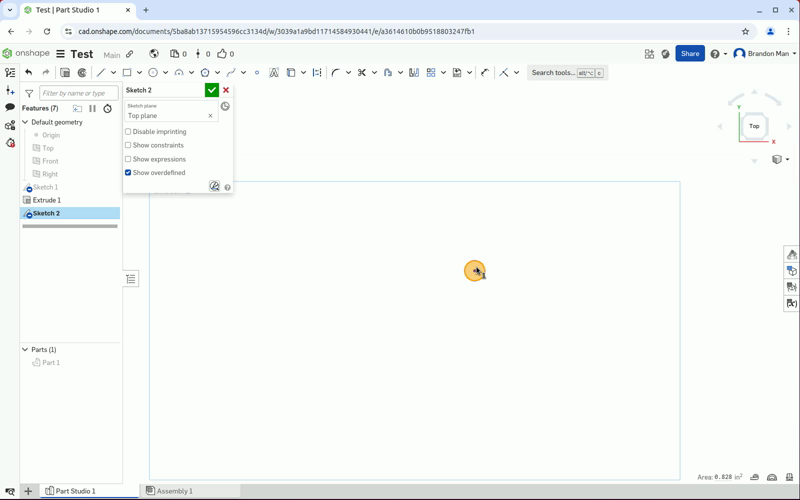
scroll(-6)
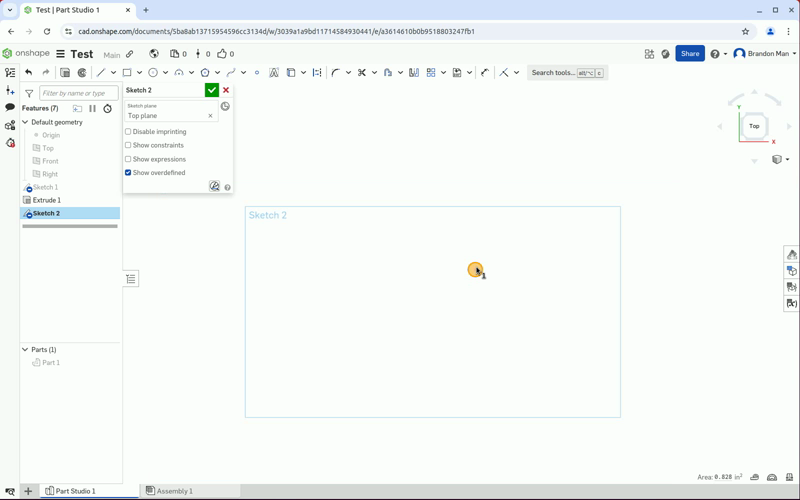
scroll(-6)
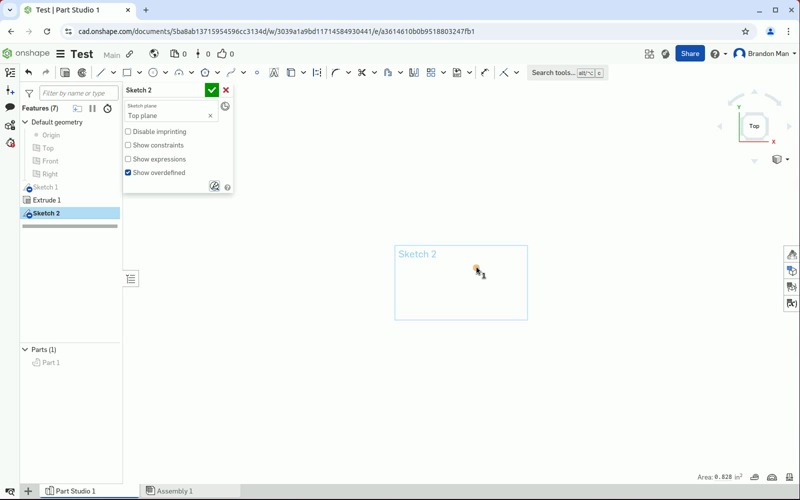
mouse_move(73, 352)
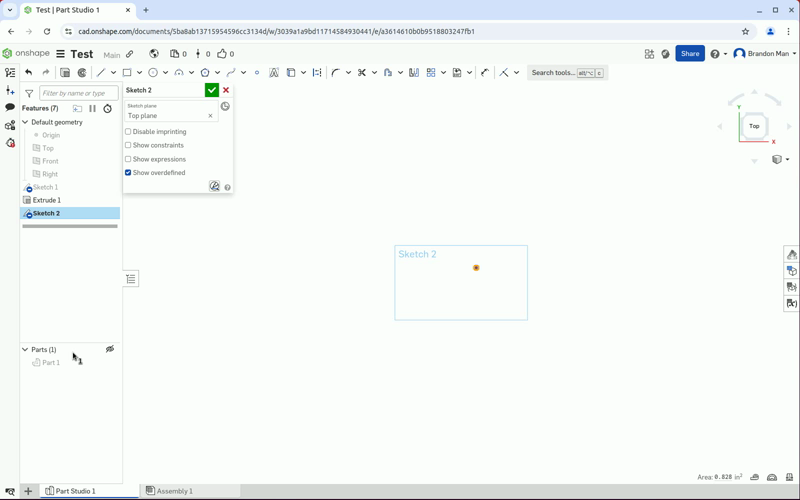
key(shift+y)
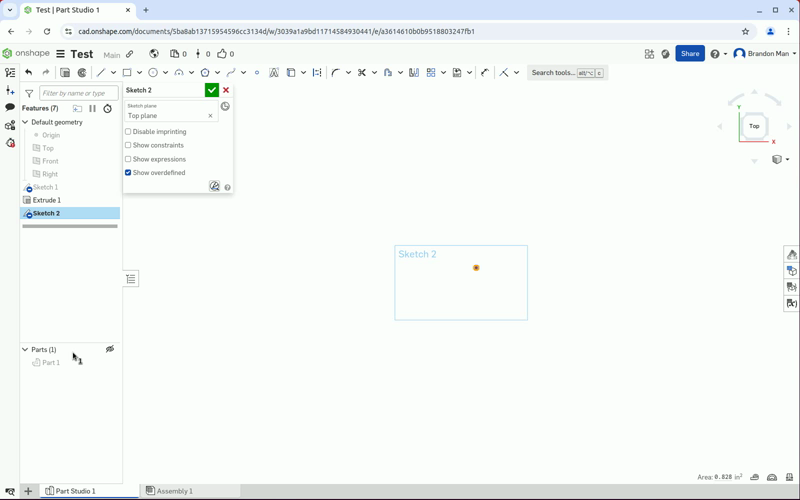
key(shift+e)
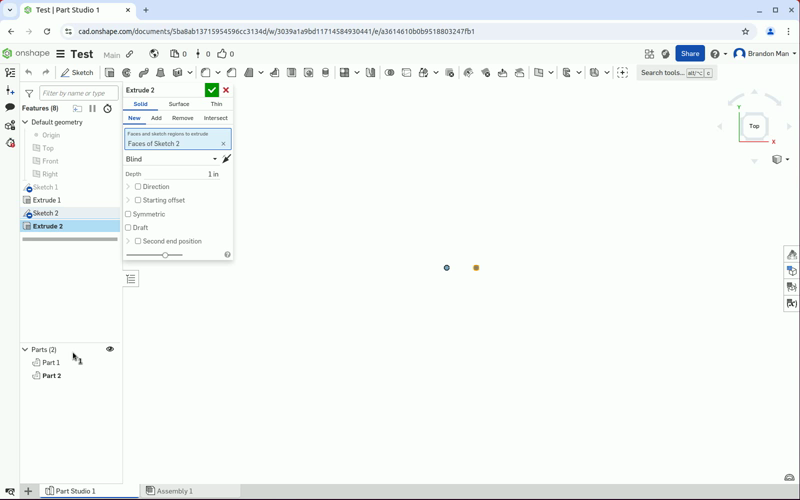
mouse_move(143, 106)
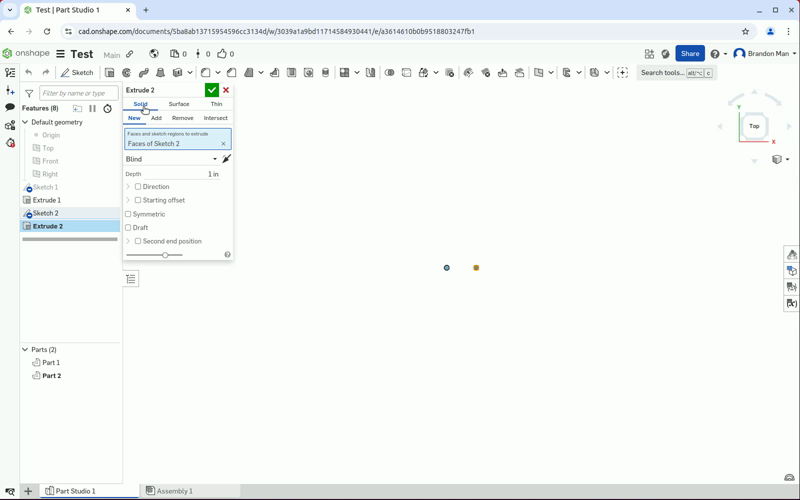
click(143, 106)
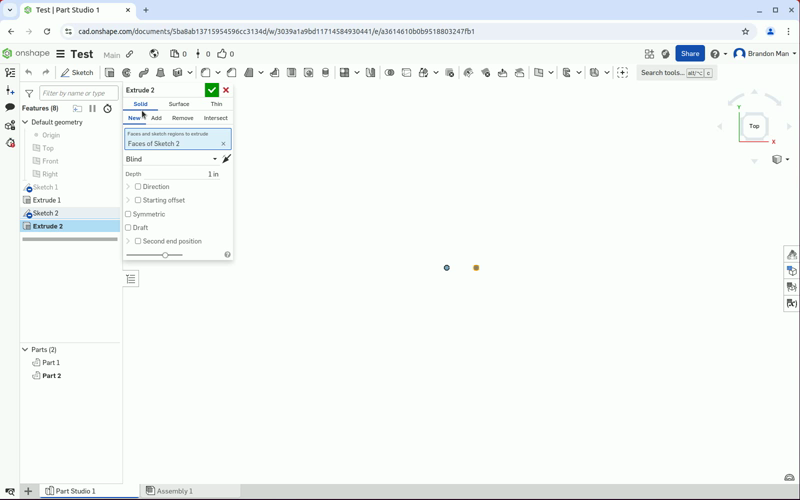
mouse_move(137, 120)
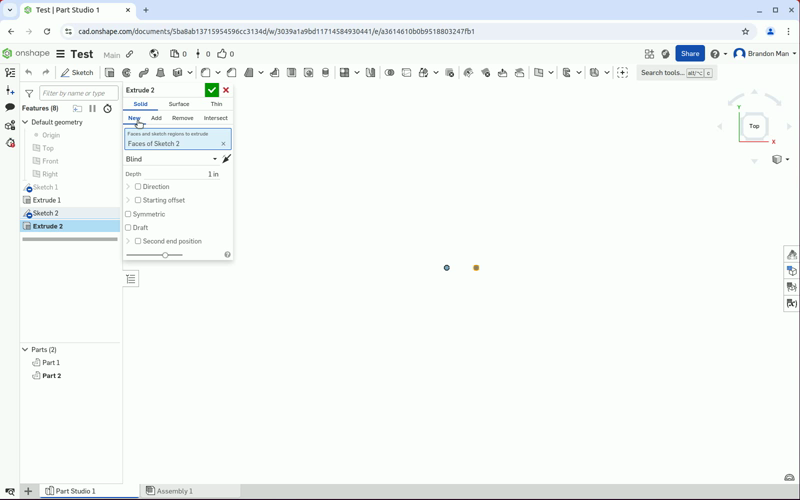
click(137, 120)
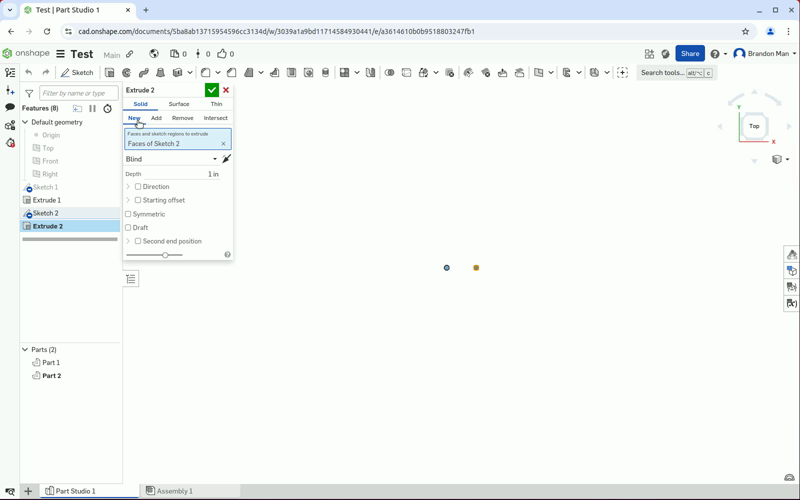
key(tab, 4)
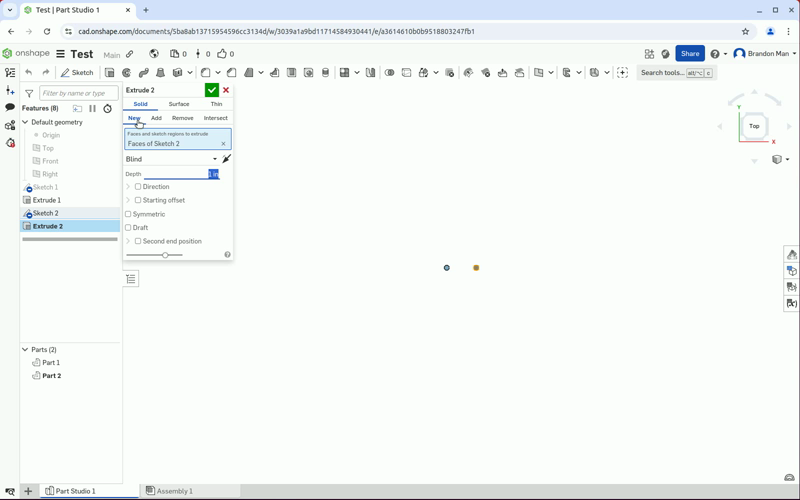
text(23.108)
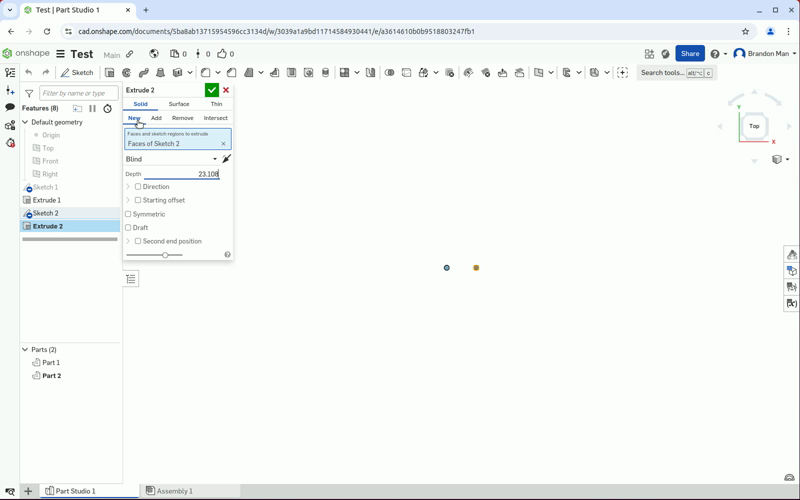
key(enter)
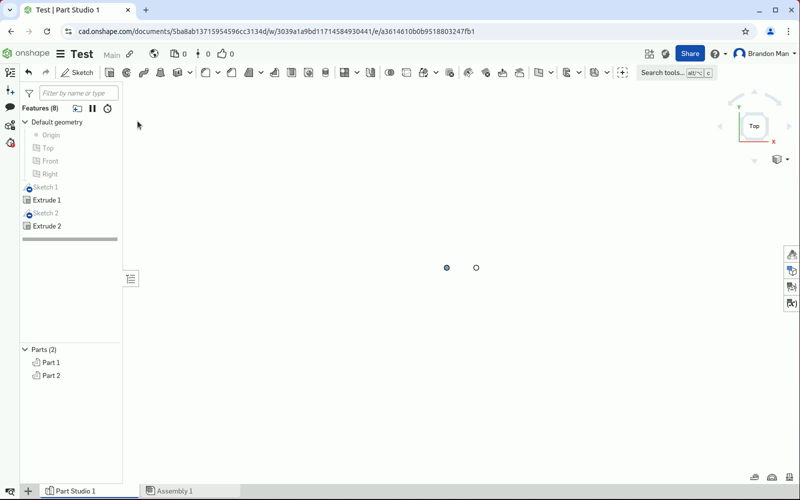
key(shift+h)
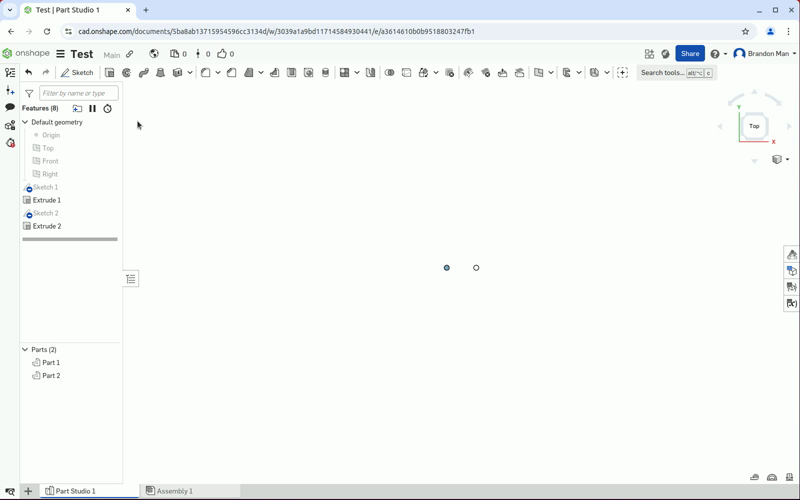
key(shift+h)
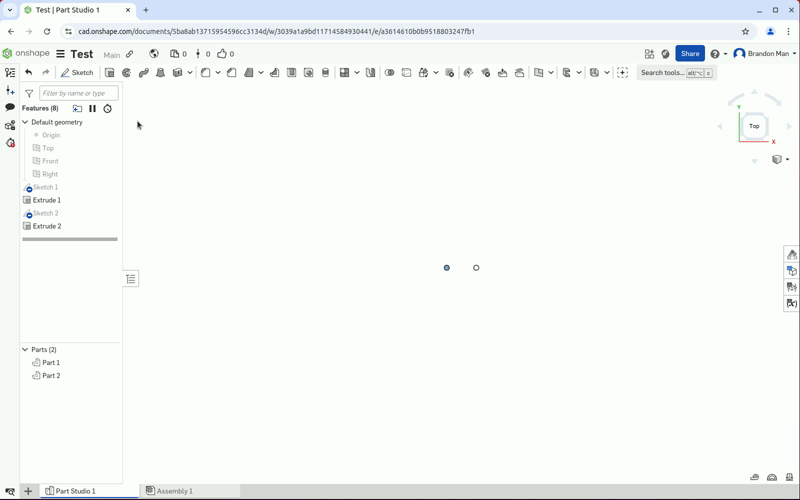
mouse_move(73, 189)
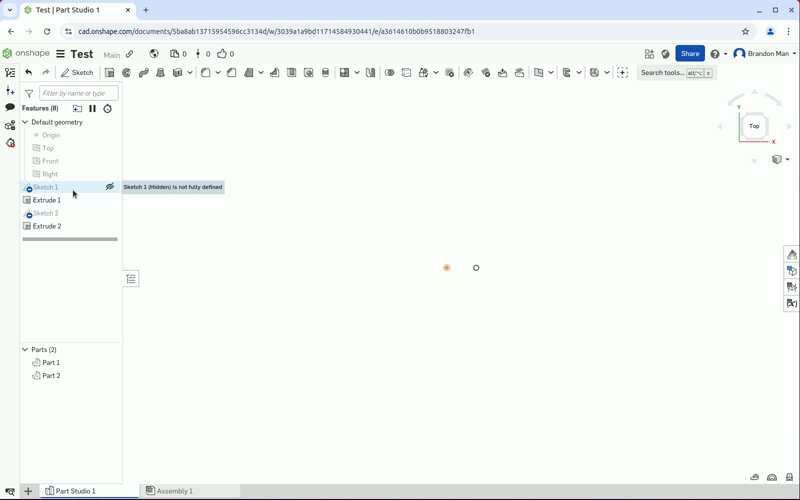
click(73, 189)
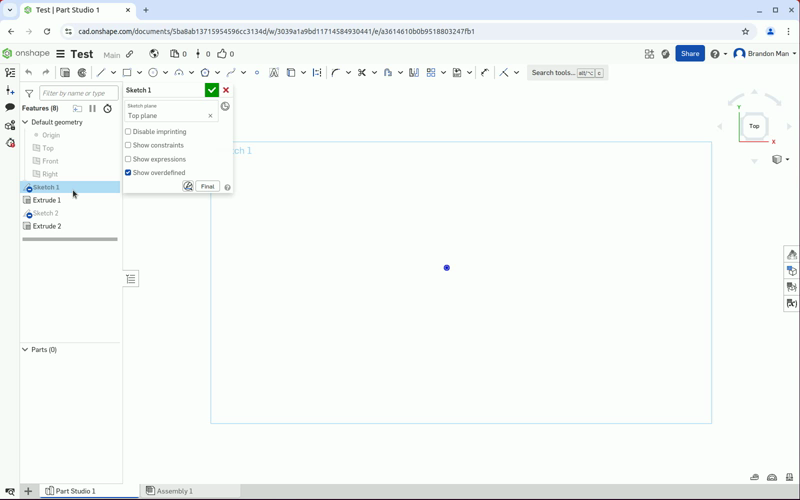
mouse_move(229, 92)
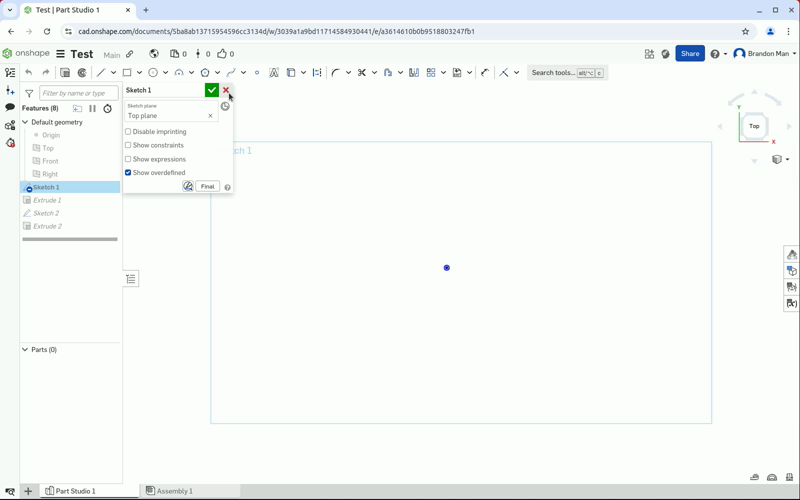
click(229, 92)
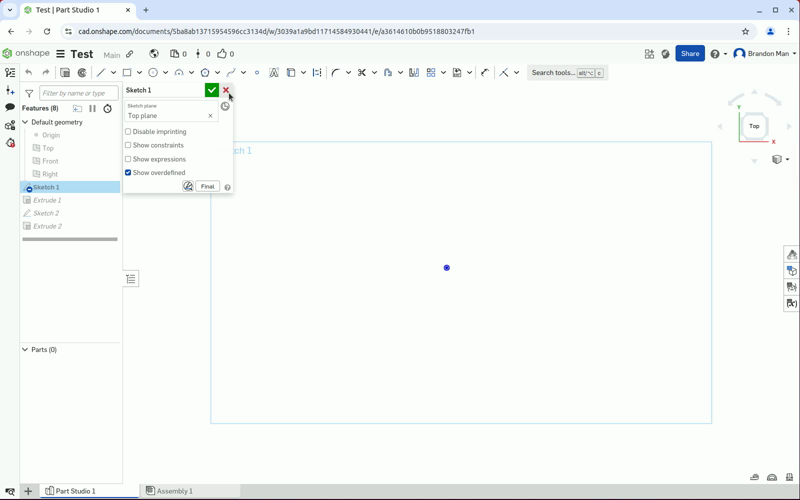
key(shift+s)
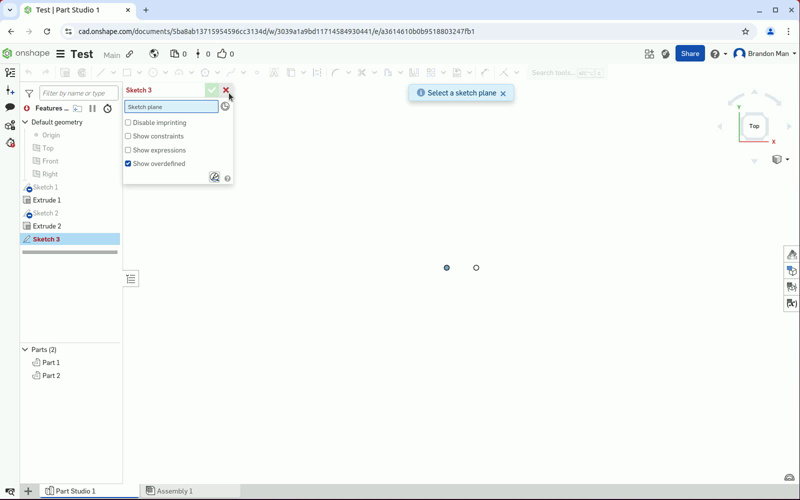
mouse_move(73, 150)
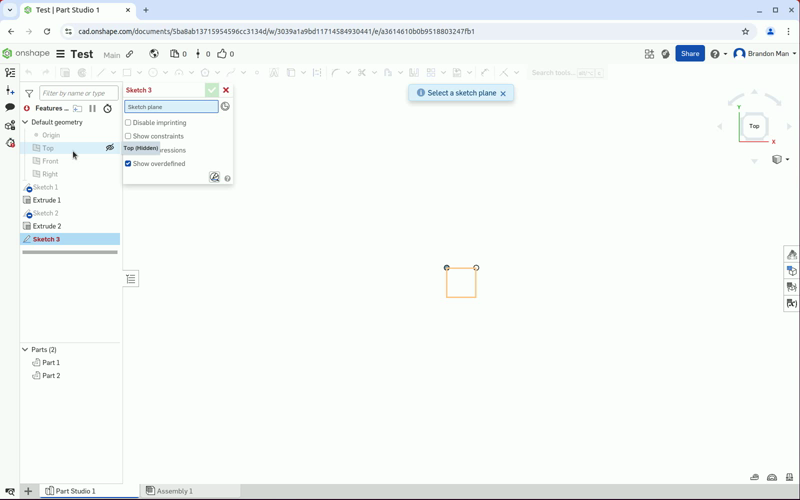
click(73, 150)
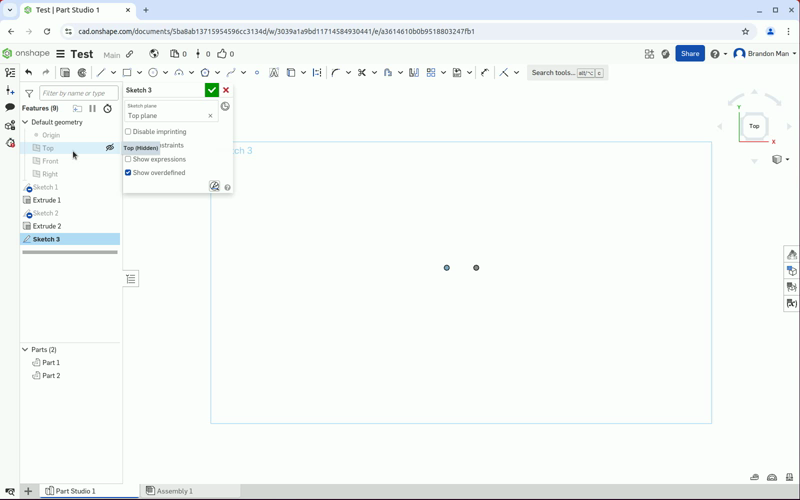
mouse_move(73, 352)
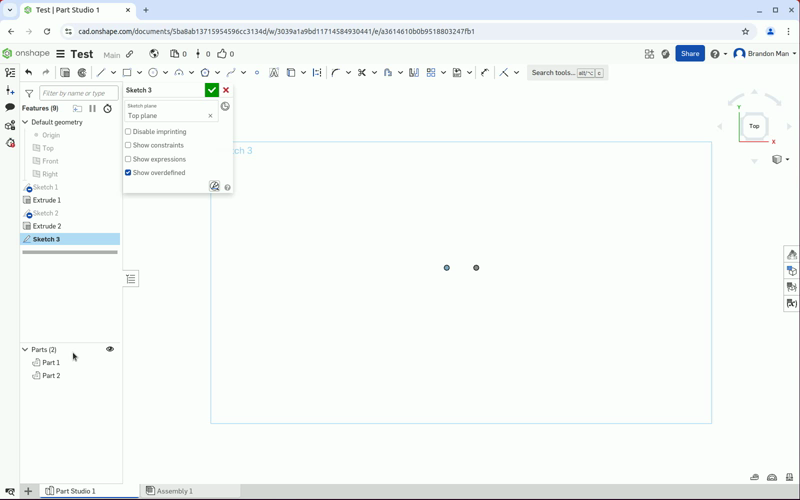
key(y)
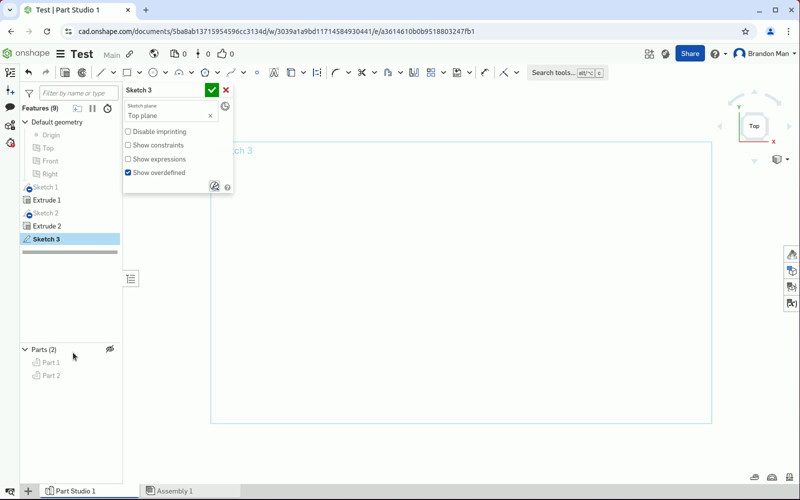
key(c)
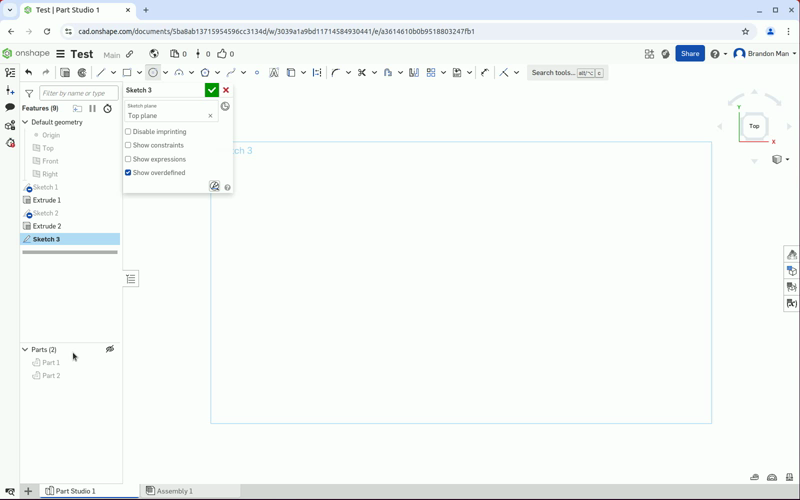
key_down(shift)
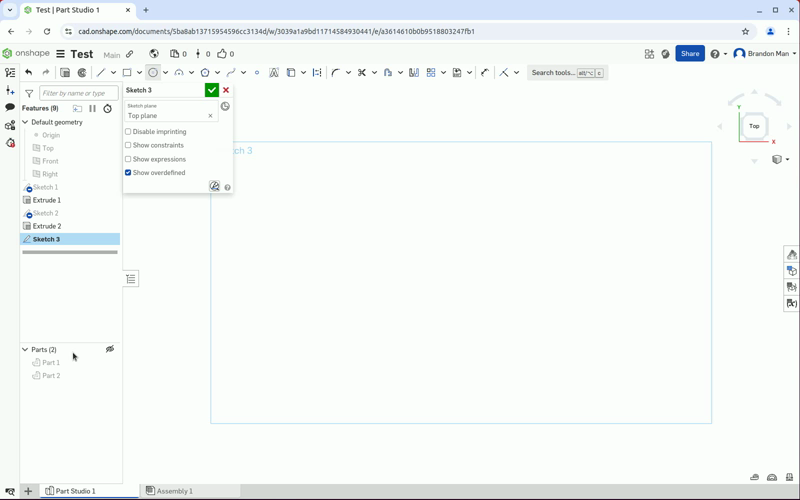
mouse_move(446, 298)
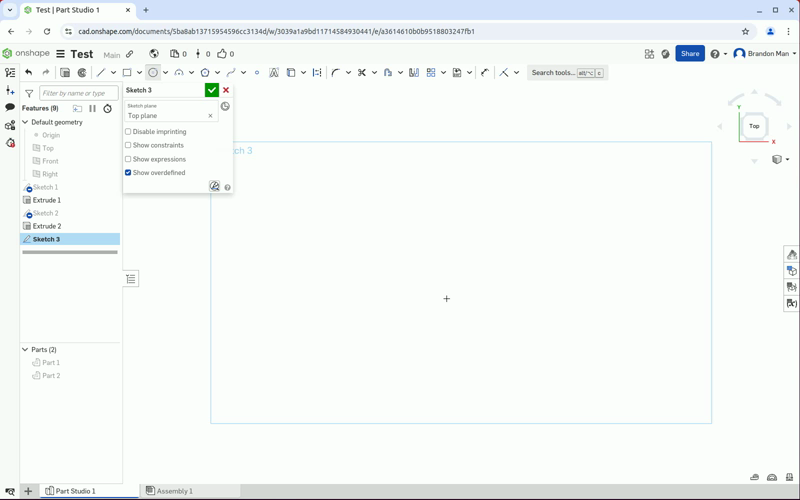
click(446, 298)
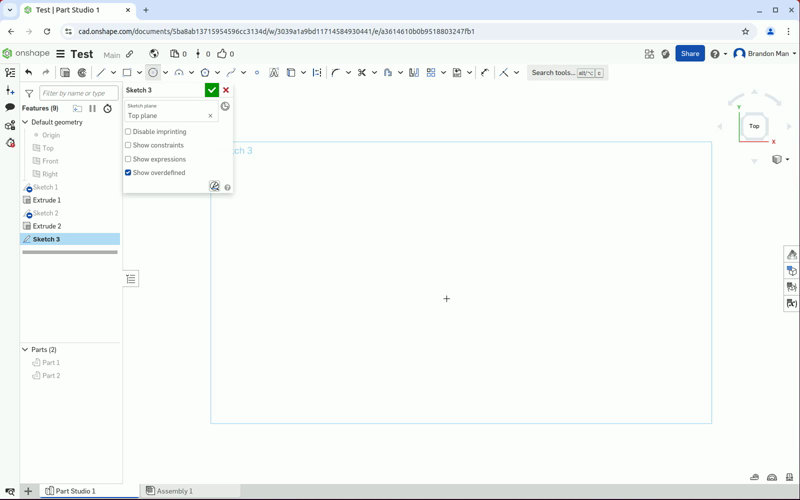
key_up(shift)
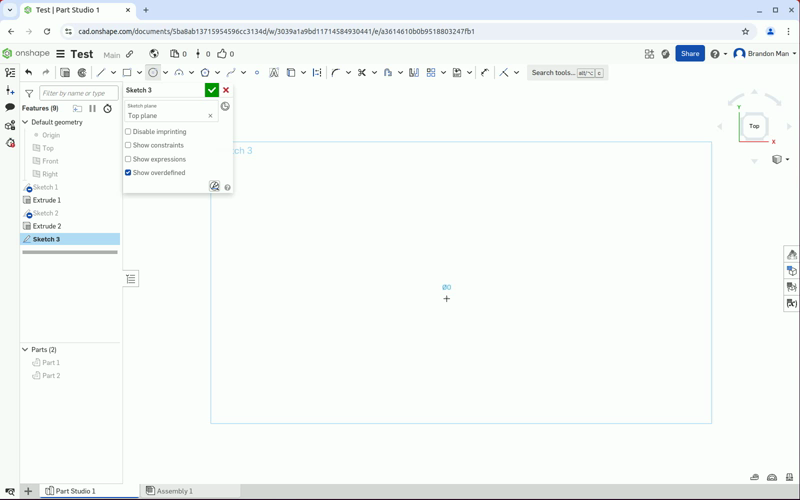
mouse_move(449, 298)
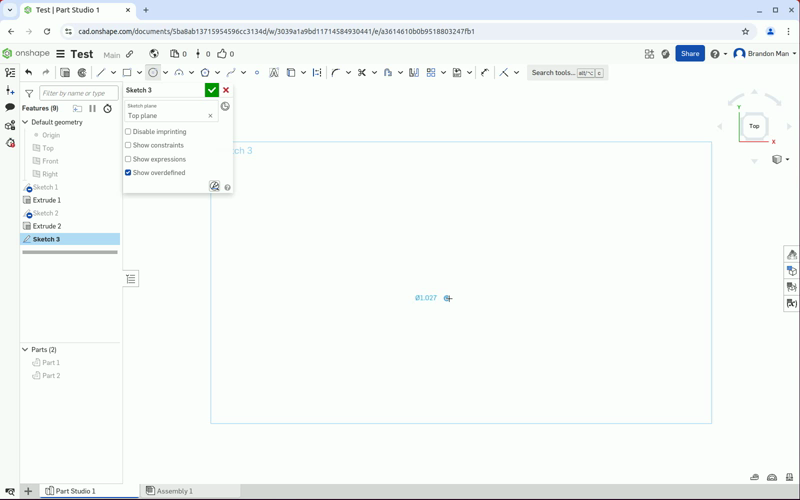
scroll(6)
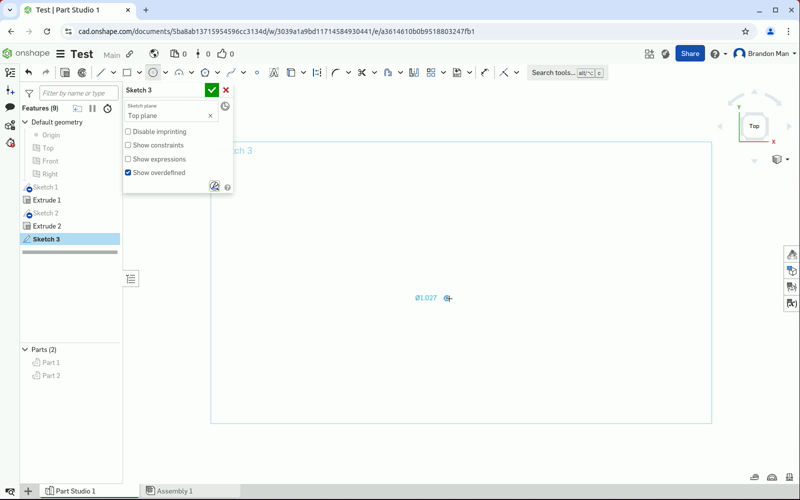
scroll(6)
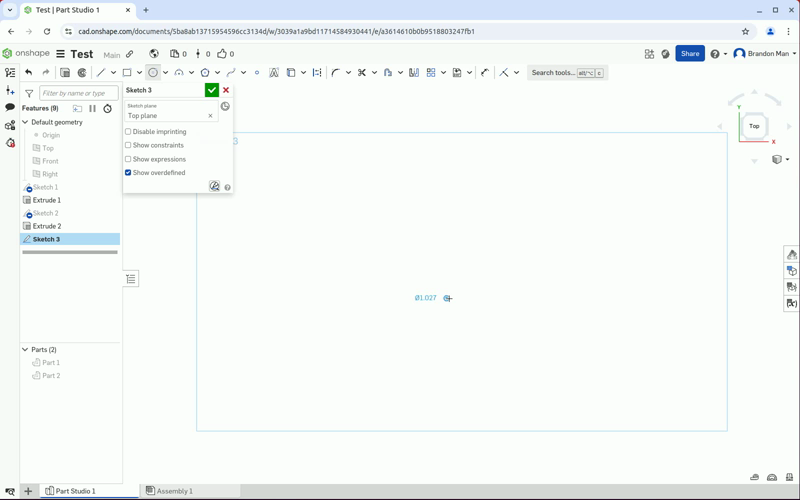
scroll(6)
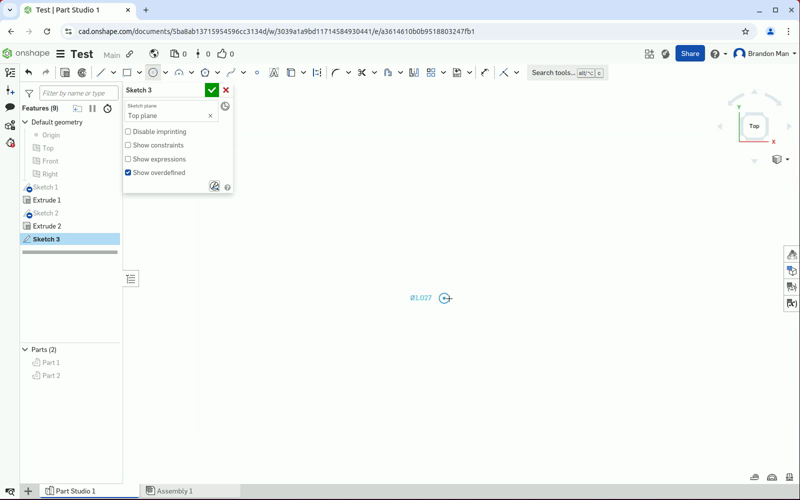
scroll(6)
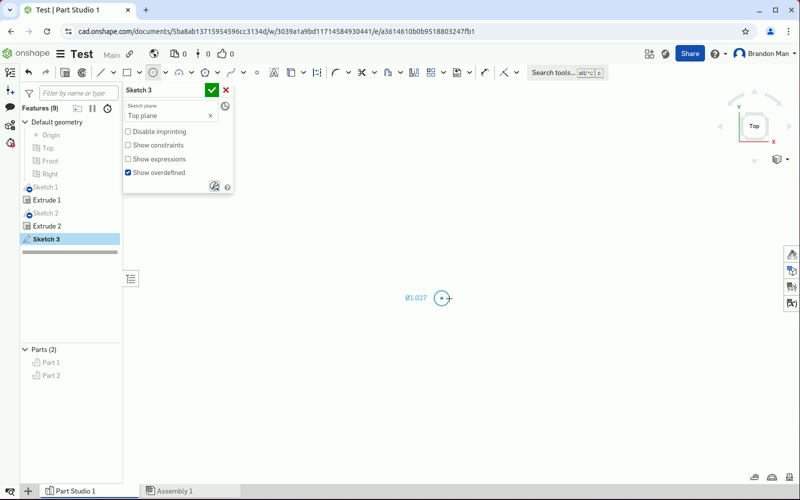
scroll(6)
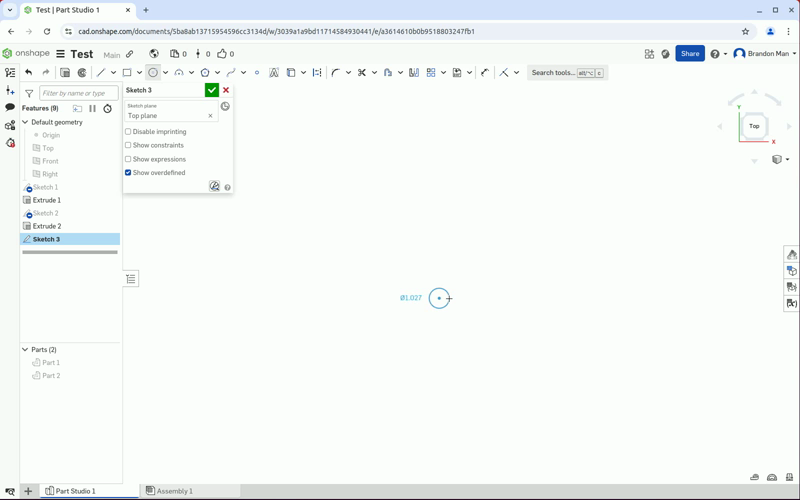
scroll(6)
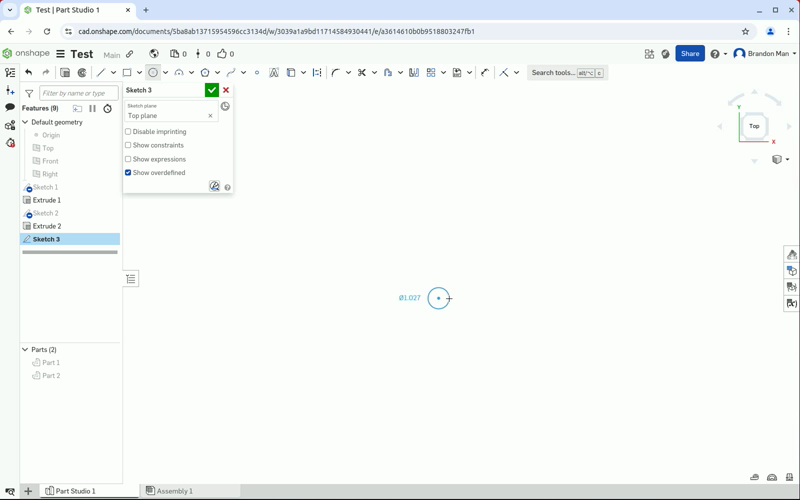
scroll(6)
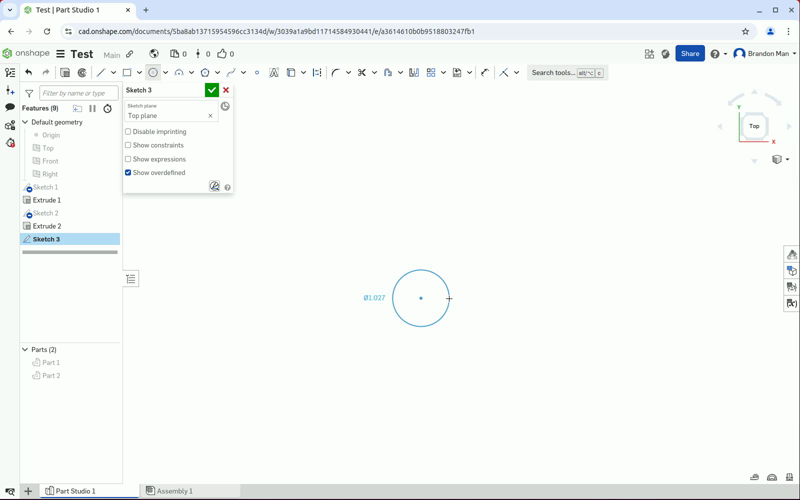
click(449, 298)
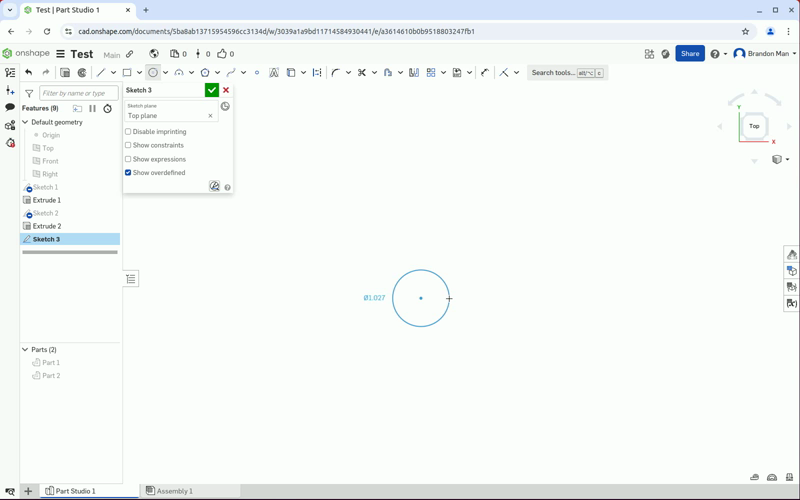
scroll(-6)
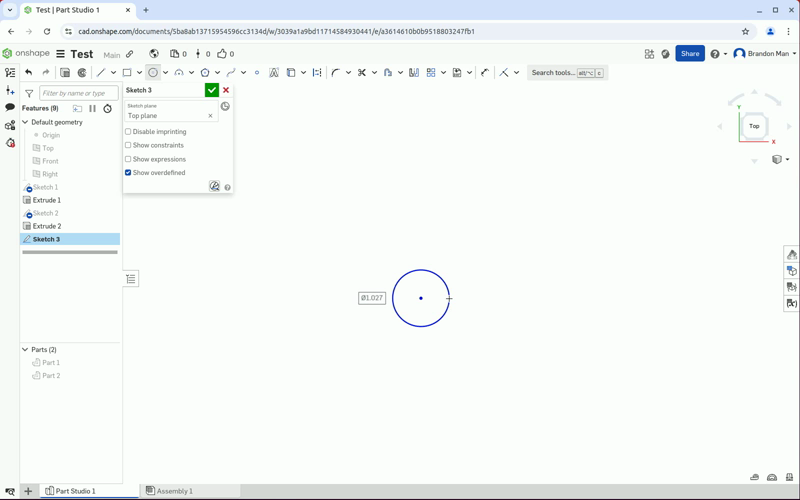
scroll(-6)
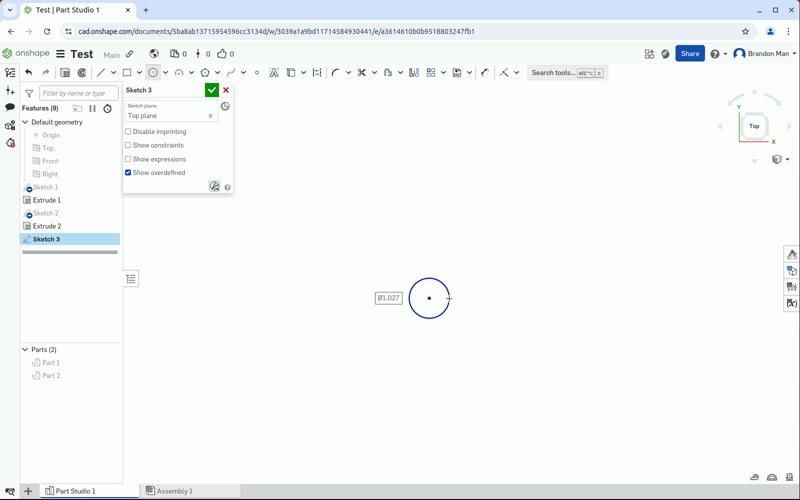
scroll(-6)
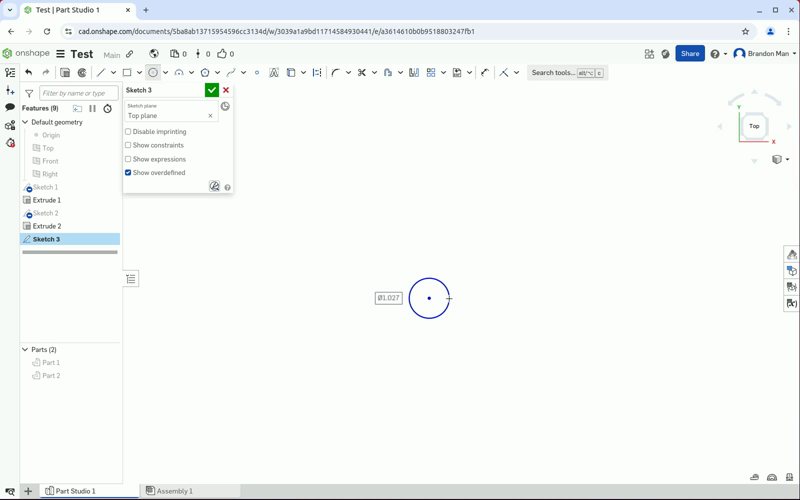
scroll(-6)
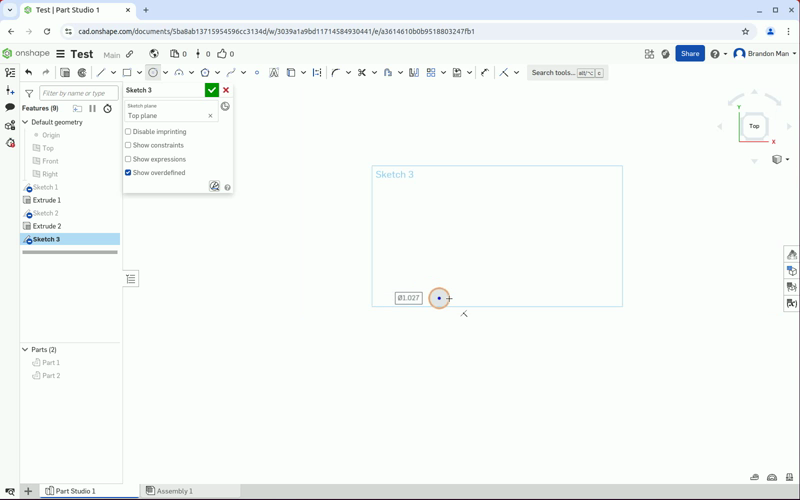
scroll(-6)
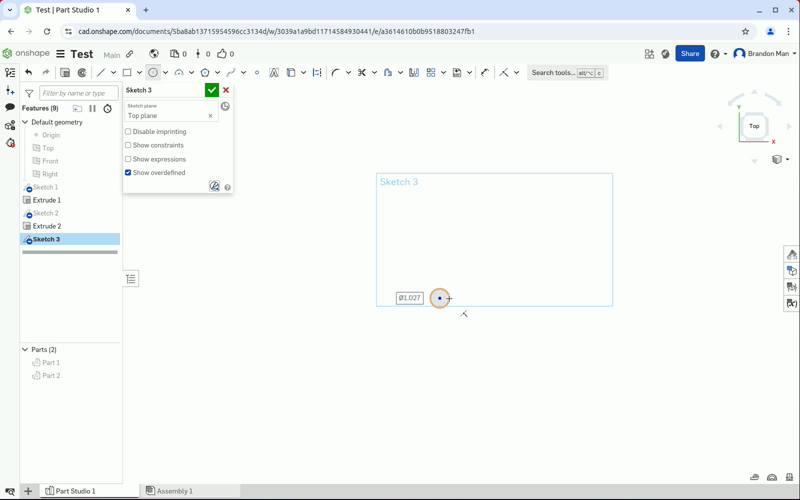
scroll(-6)
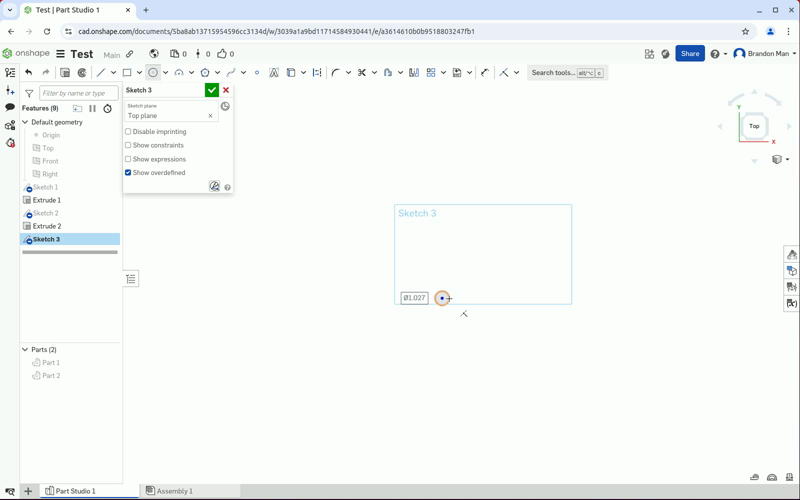
scroll(-6)
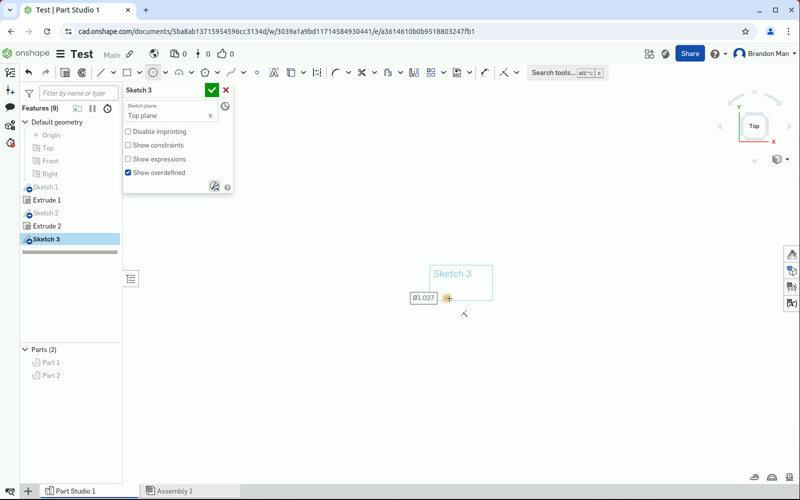
key(esc)
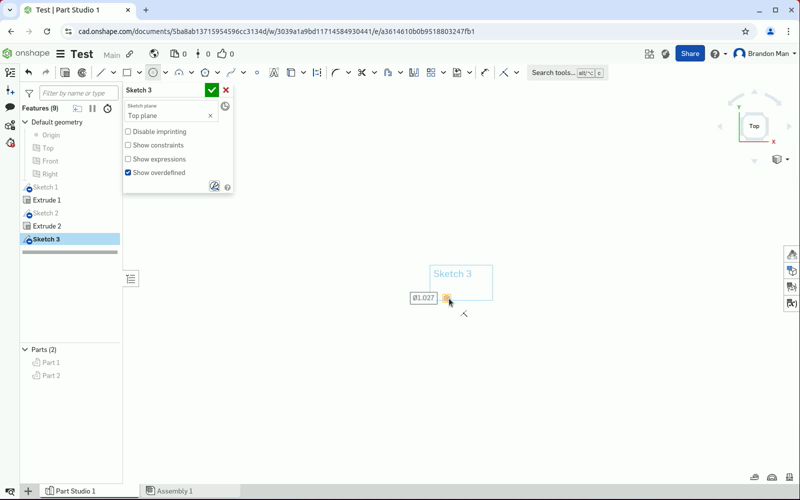
mouse_move(447, 298)
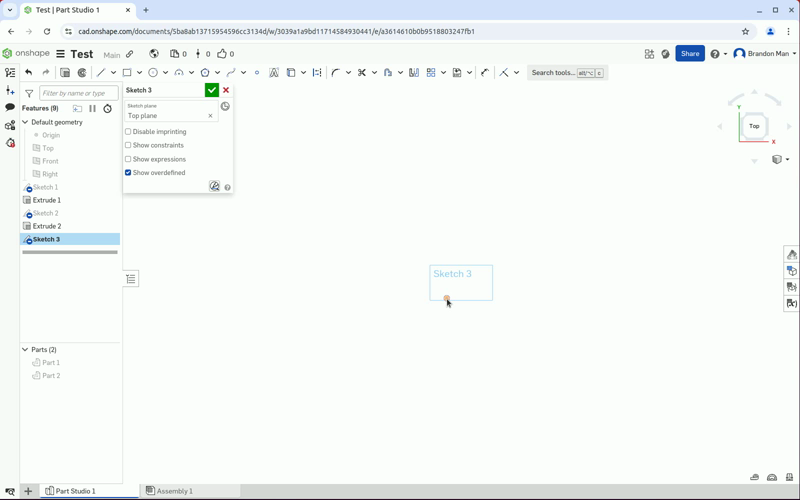
scroll(6)
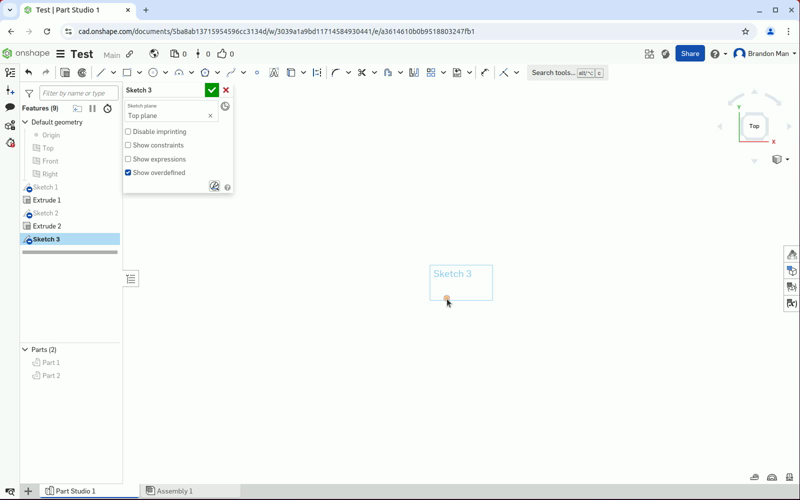
scroll(6)
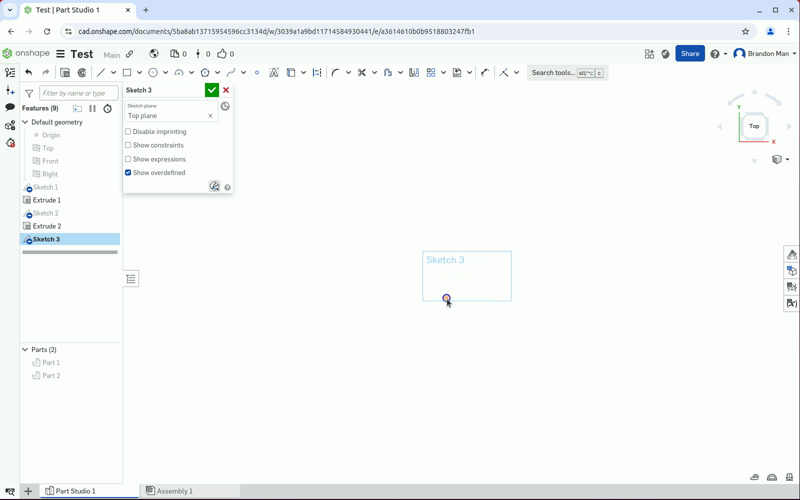
scroll(6)
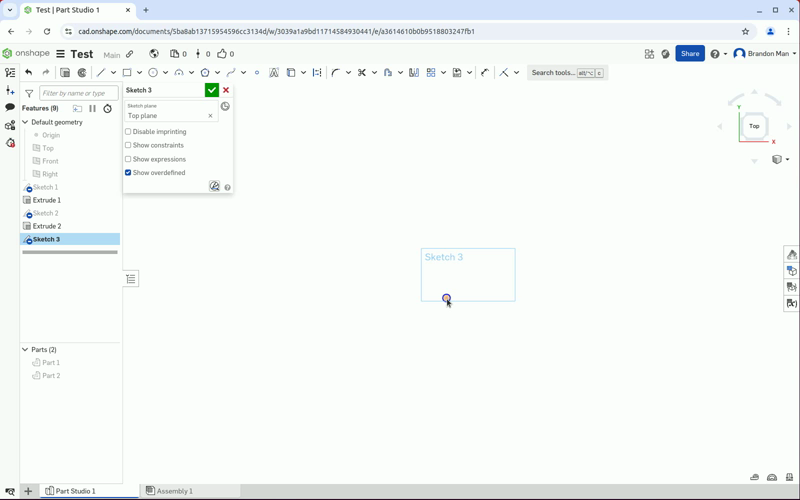
scroll(6)
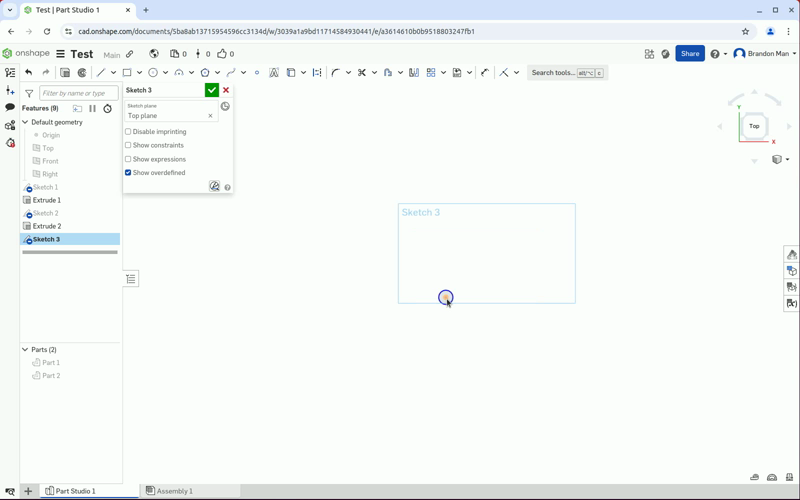
scroll(6)
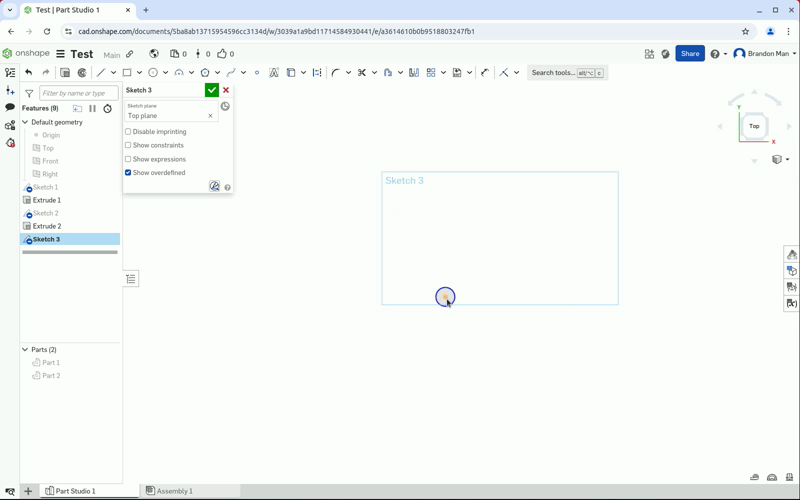
scroll(6)
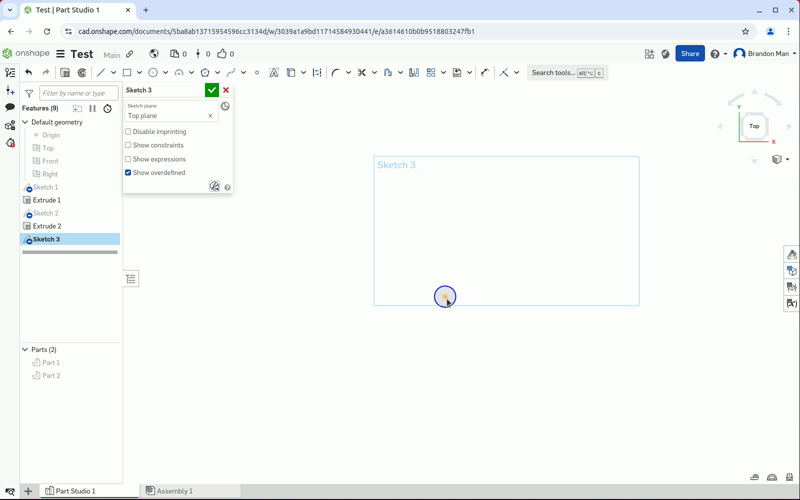
scroll(6)
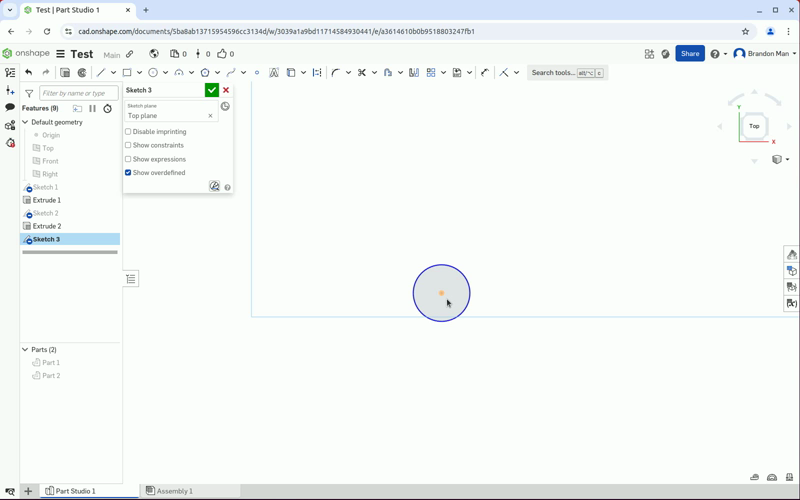
click(447, 298)
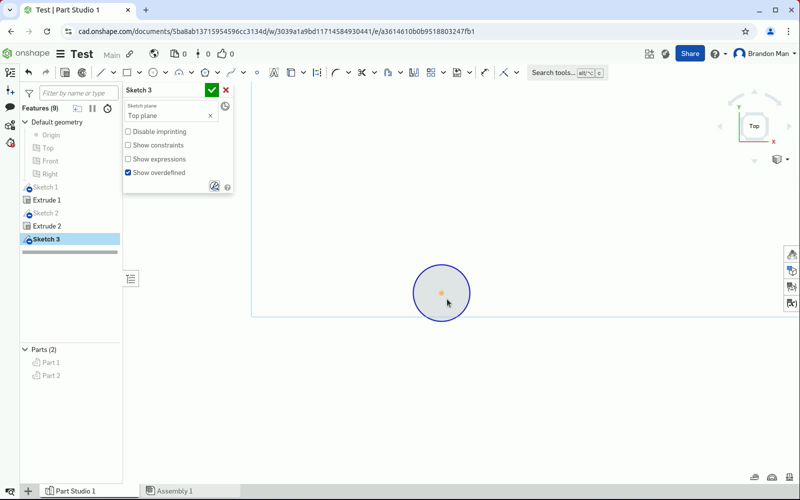
scroll(-6)
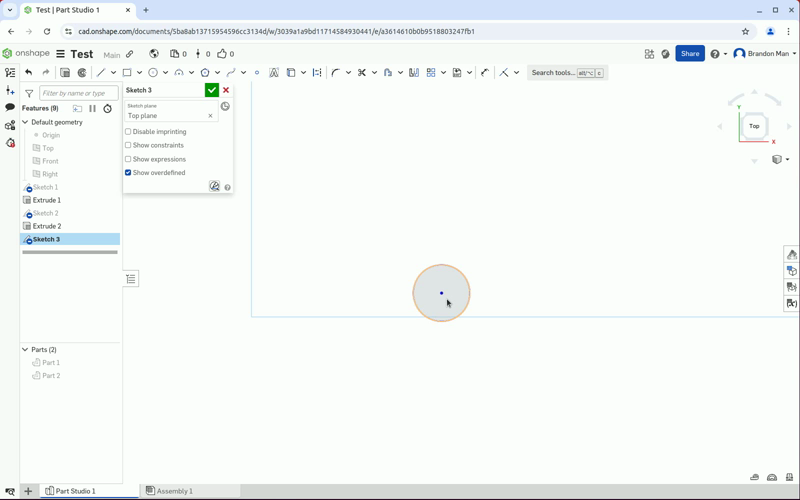
scroll(-6)
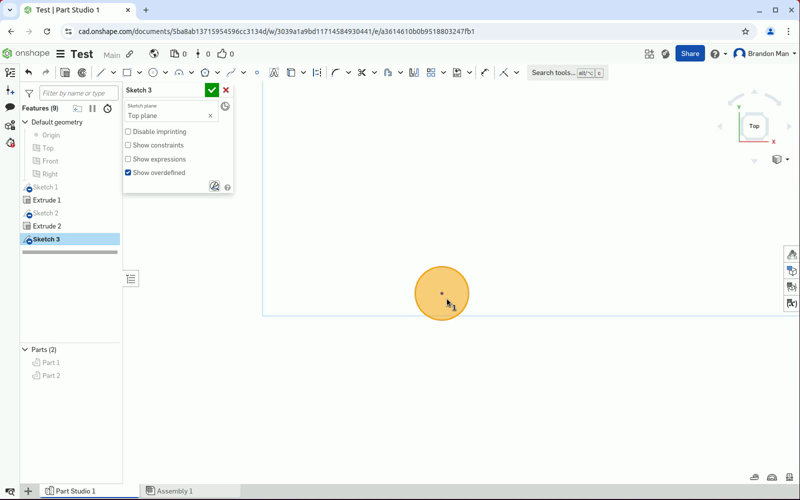
scroll(-6)
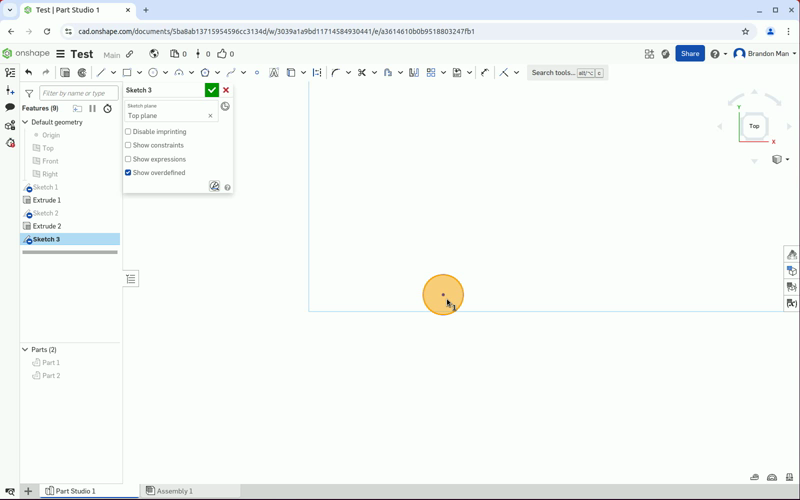
scroll(-6)
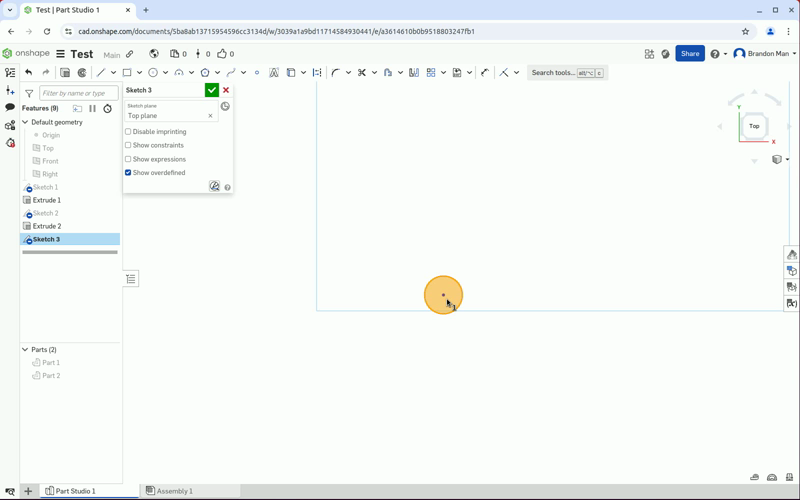
scroll(-6)
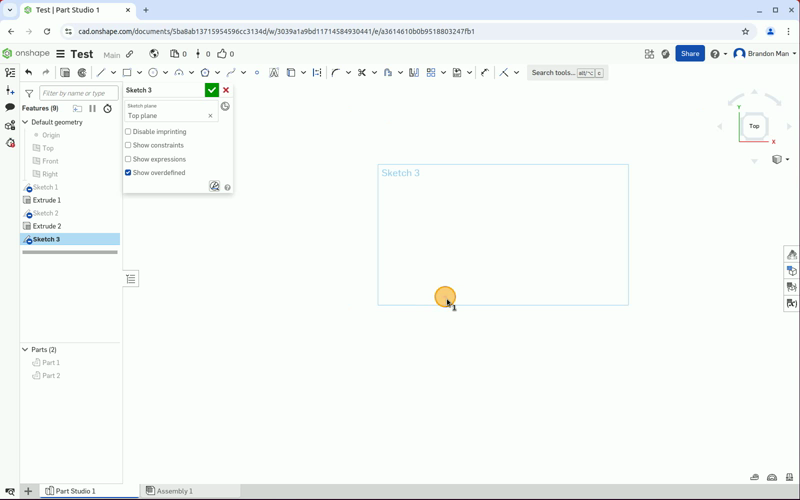
scroll(-6)
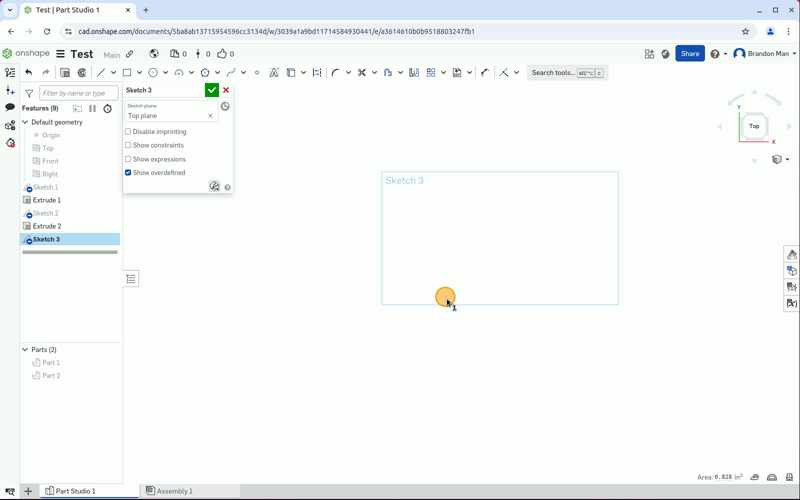
scroll(-6)
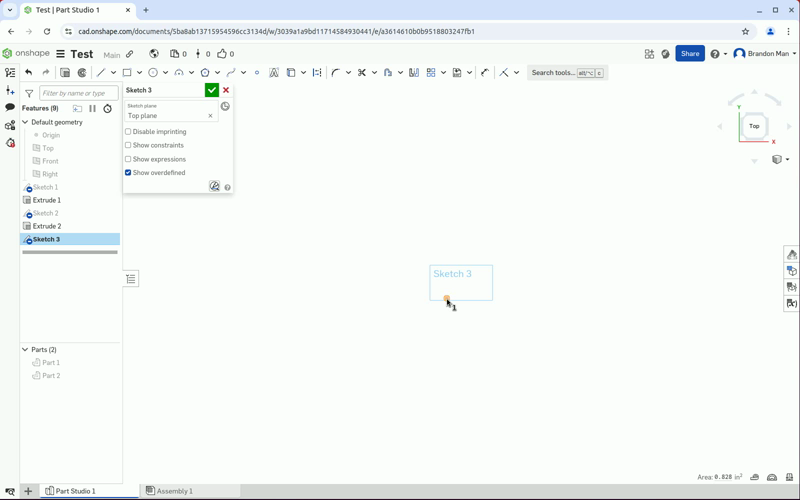
mouse_move(73, 352)
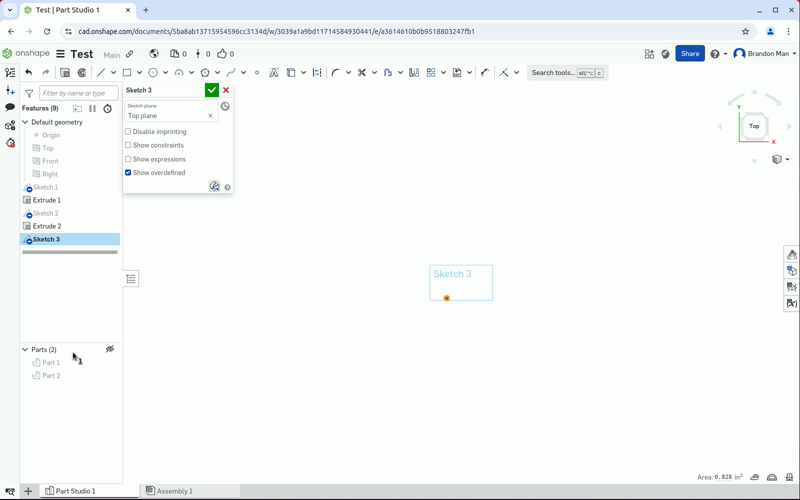
key(shift+y)
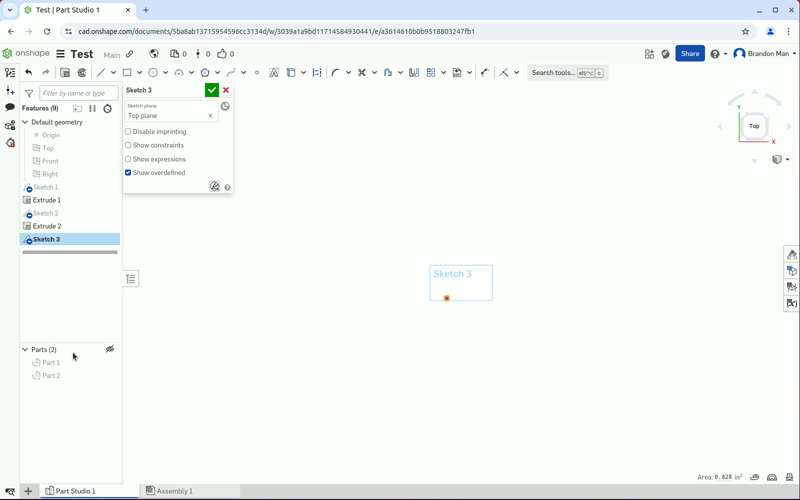
key(shift+e)
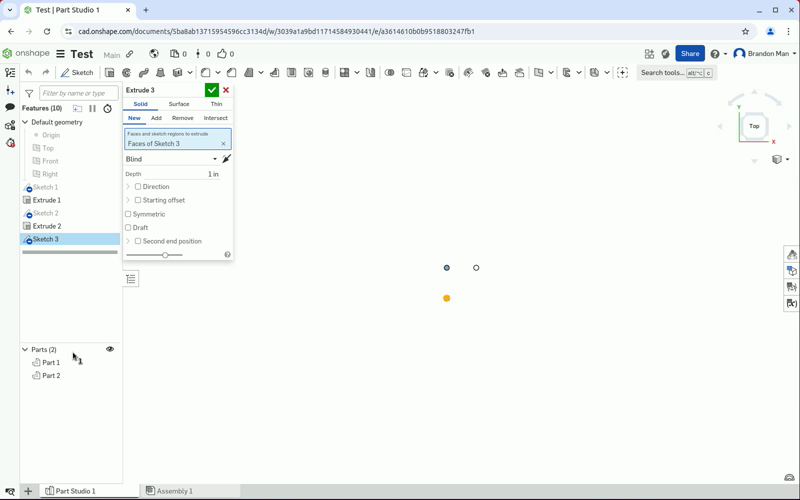
mouse_move(143, 106)
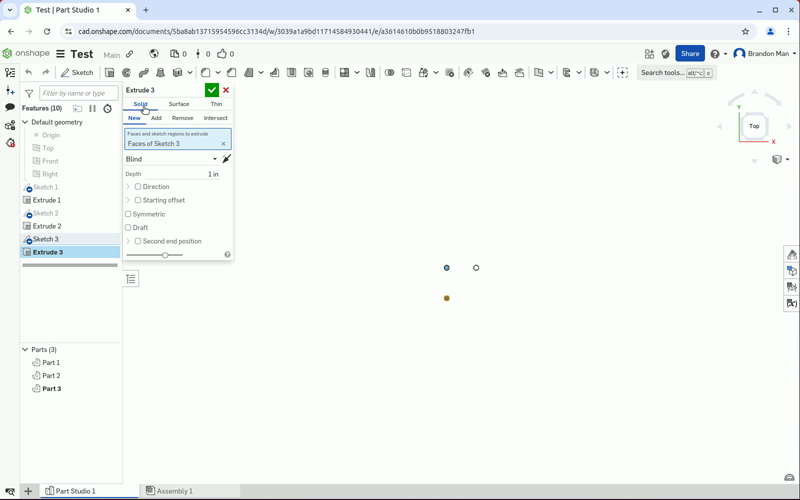
click(143, 106)
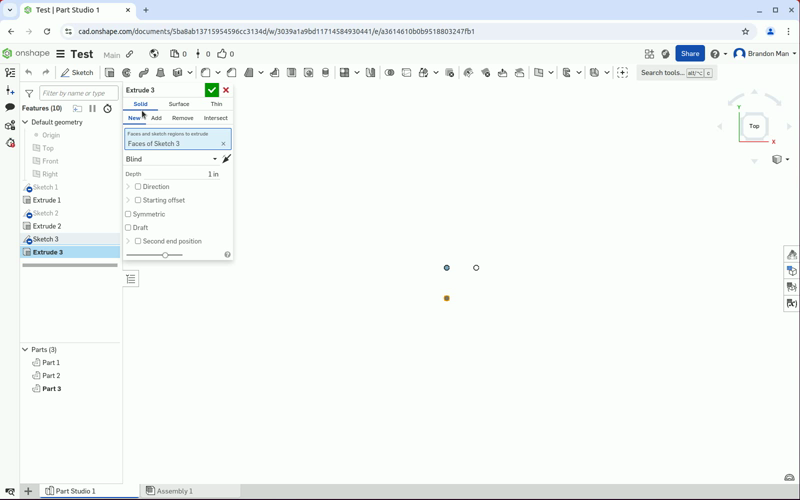
mouse_move(137, 120)
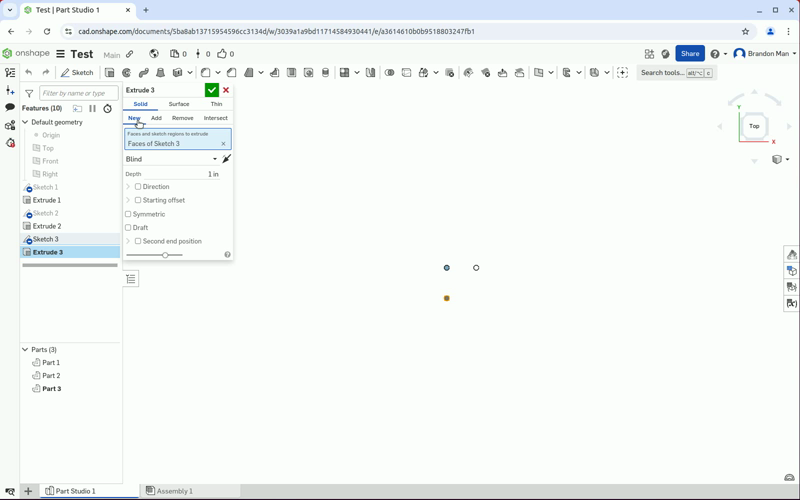
click(137, 120)
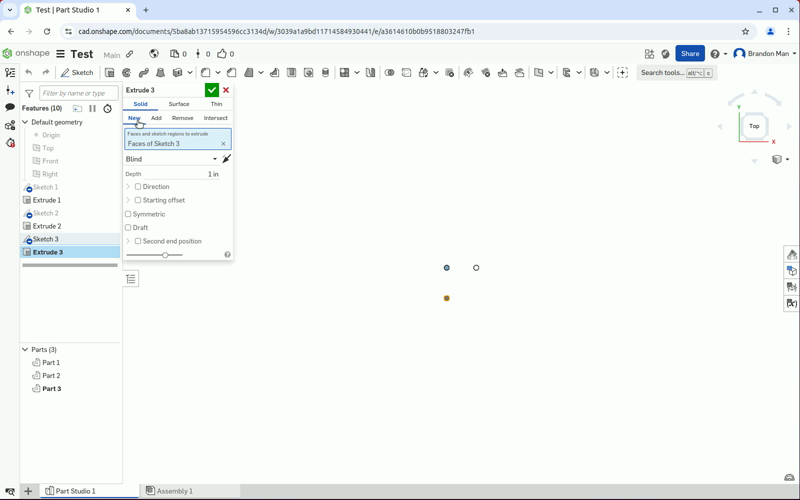
key(tab, 4)
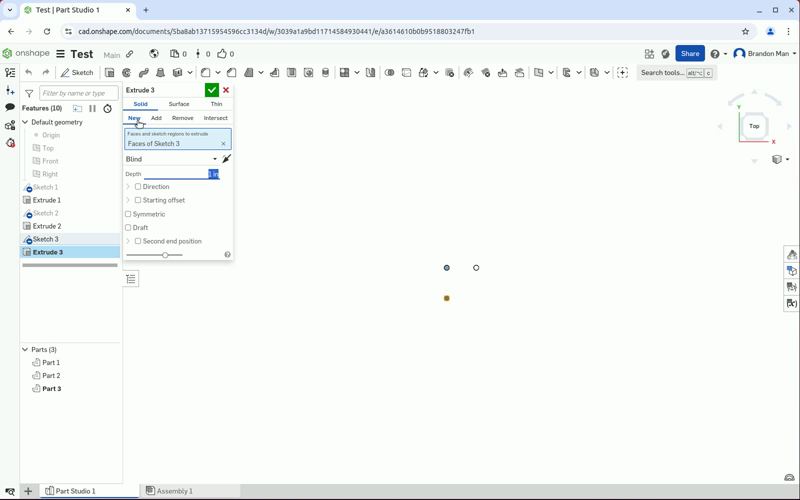
text(23.108)
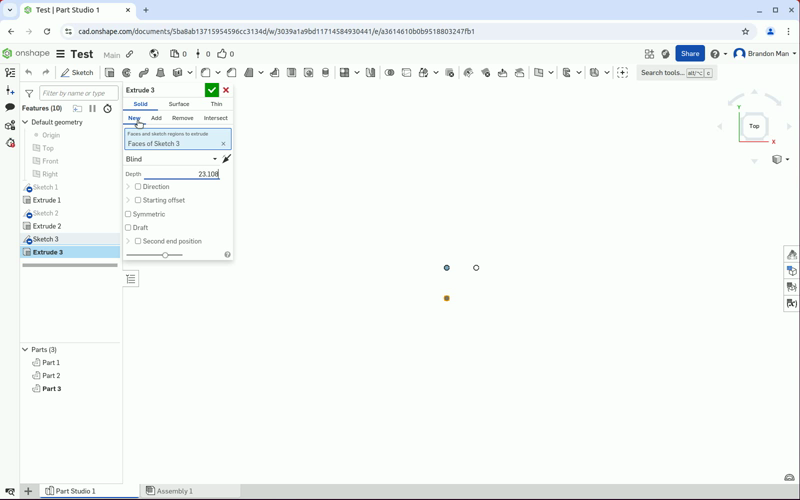
key(enter)
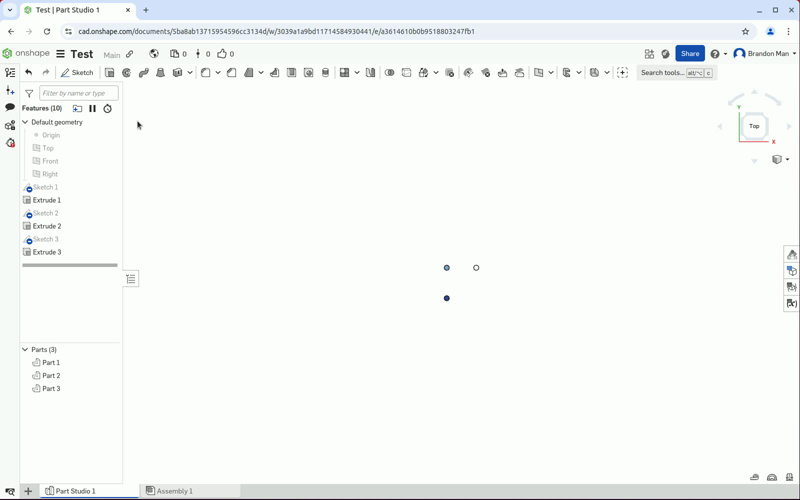
key(shift+h)
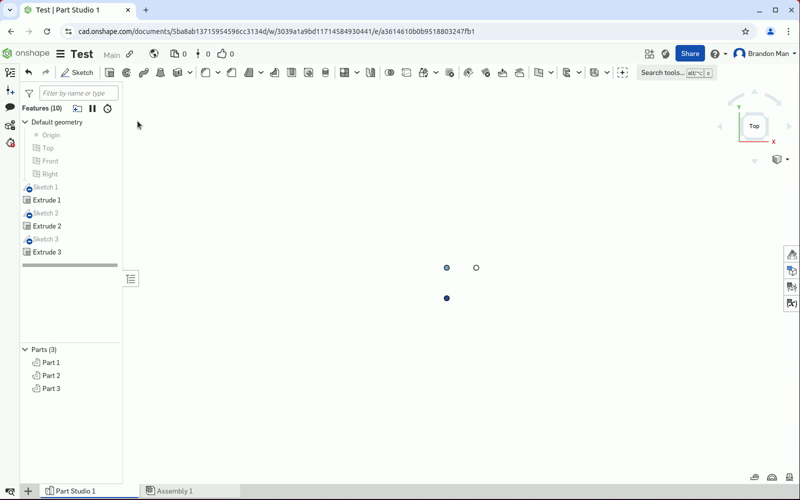
key(shift+h)
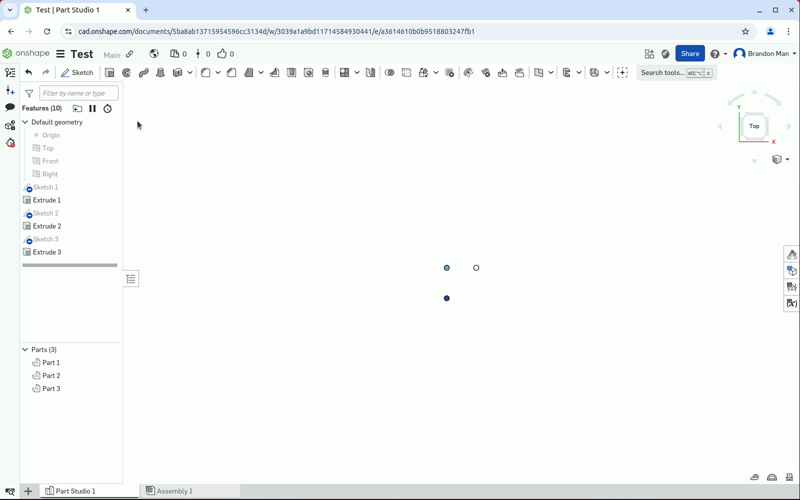
mouse_move(73, 189)
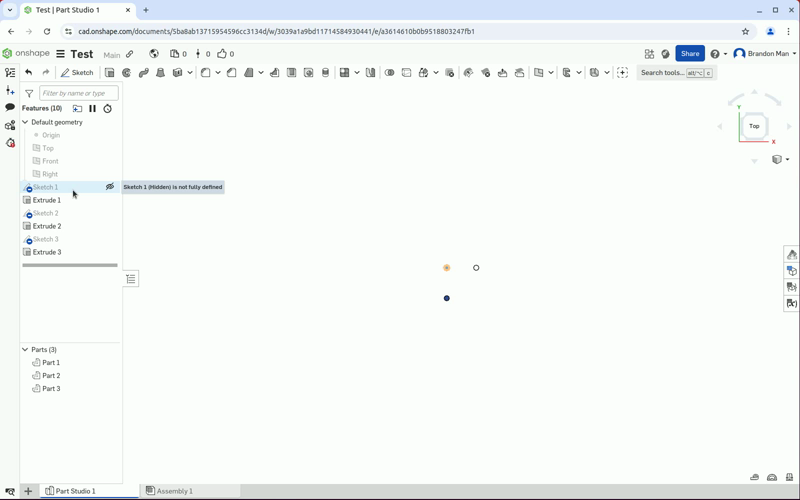
click(73, 189)
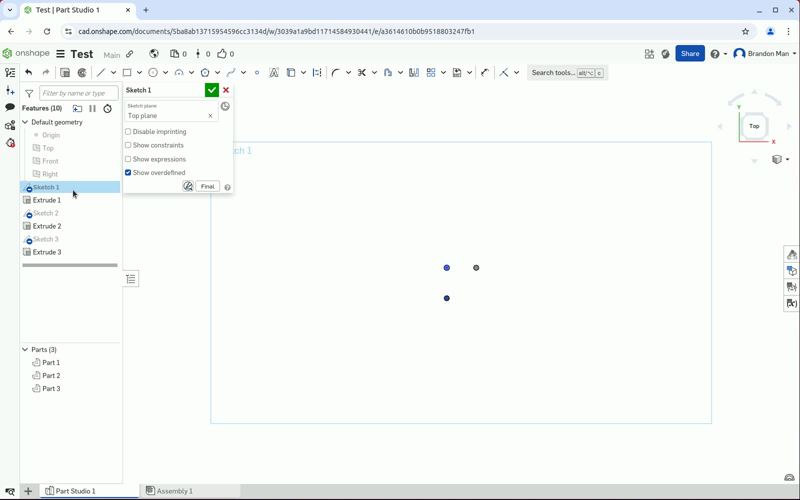
mouse_move(229, 92)
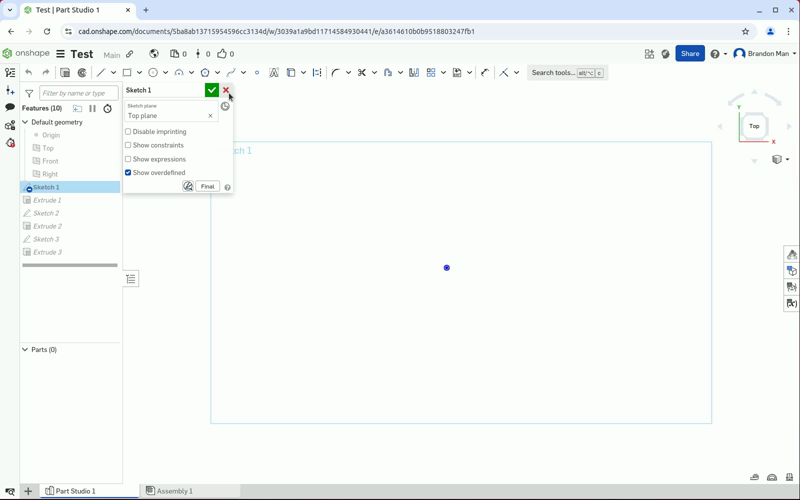
click(229, 92)
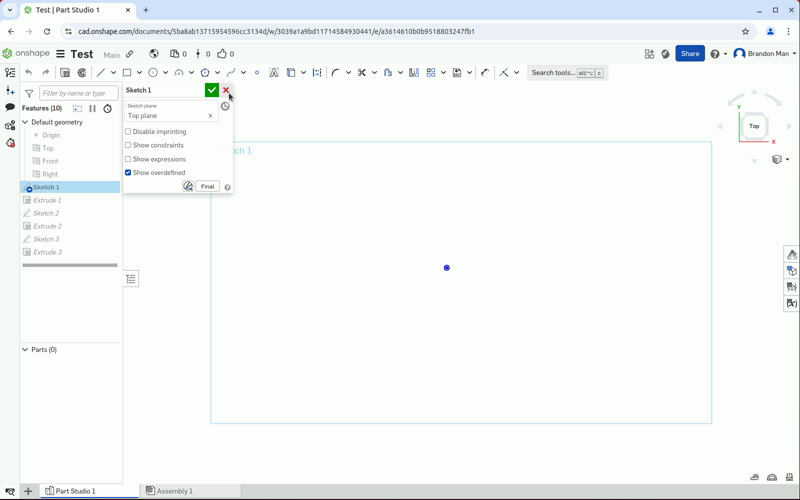
key(shift+s)
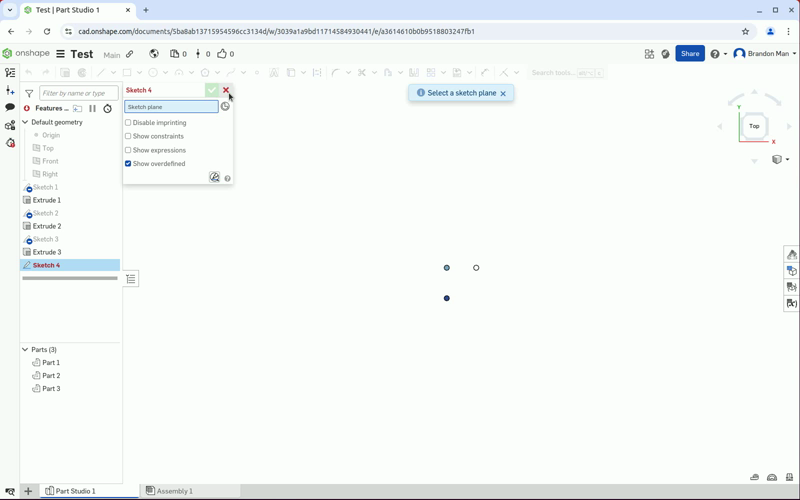
mouse_move(73, 150)
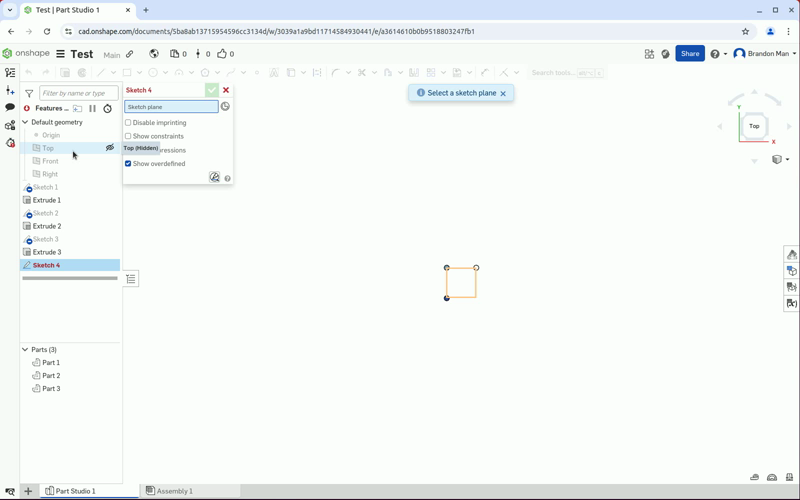
click(73, 150)
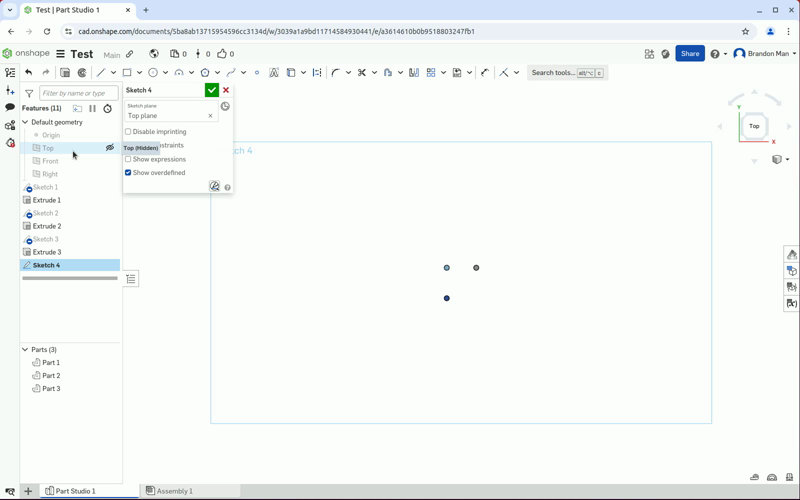
mouse_move(73, 352)
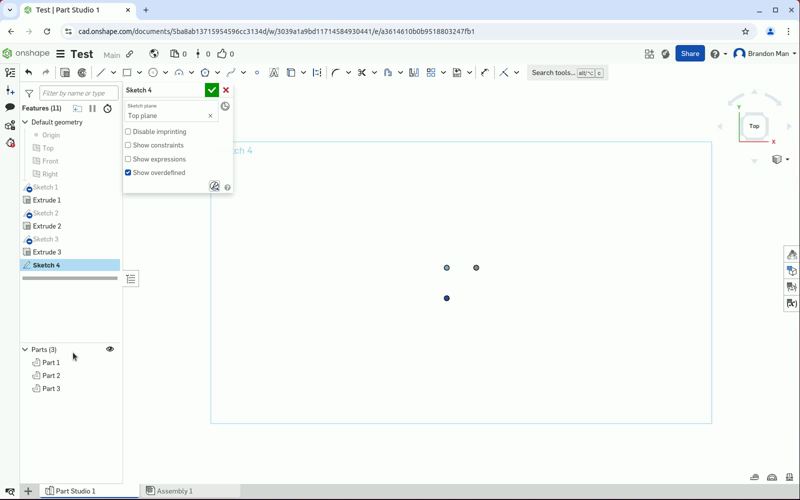
key(y)
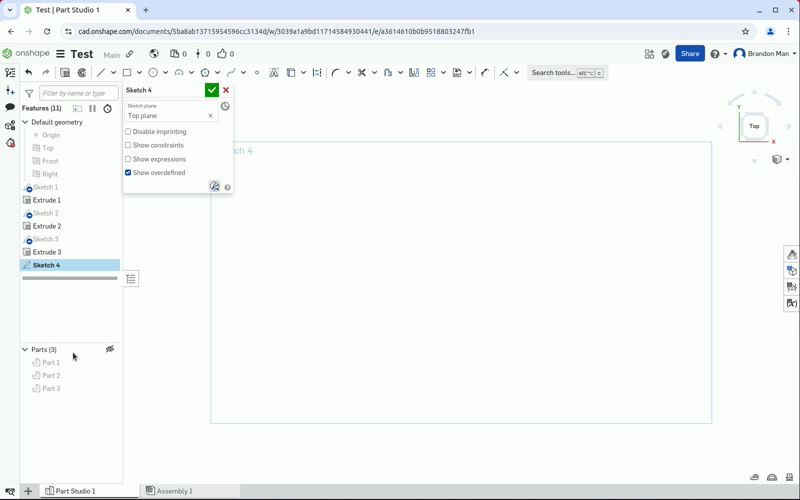
key(c)
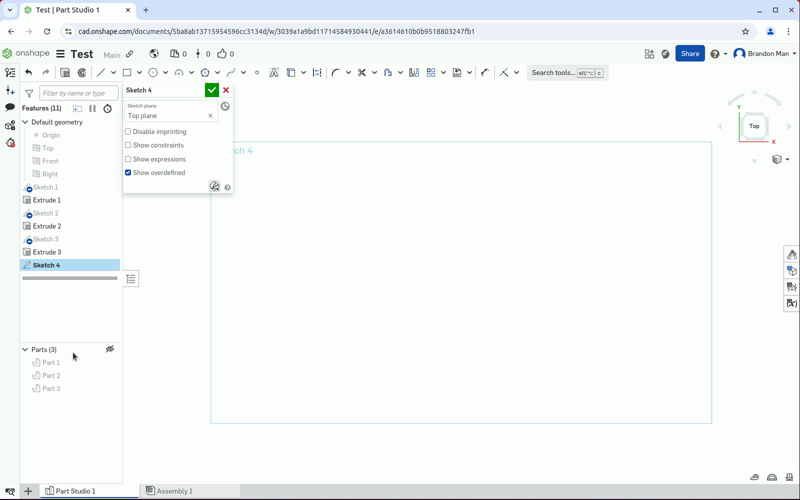
key_down(shift)
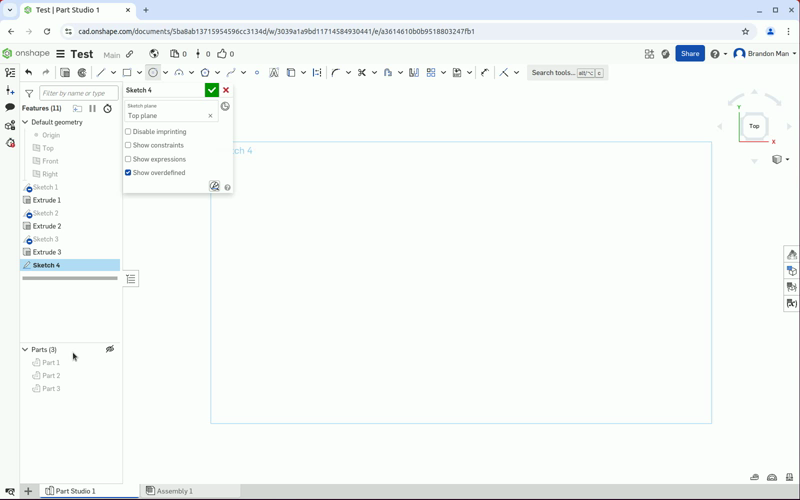
mouse_move(476, 298)
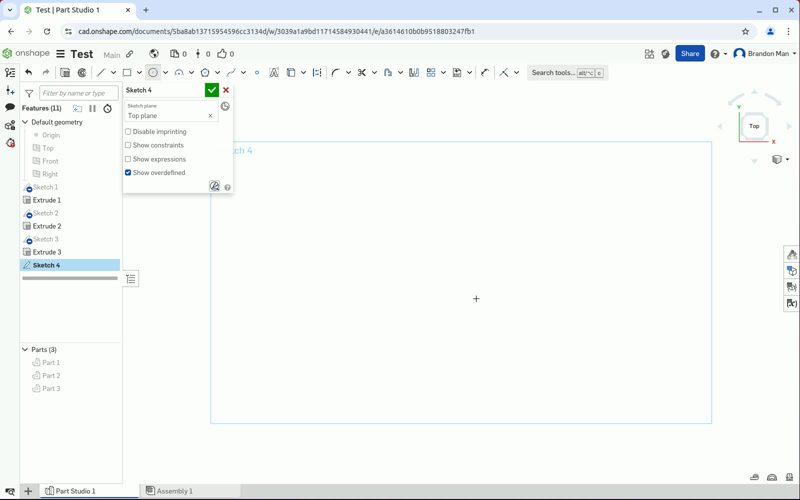
click(476, 298)
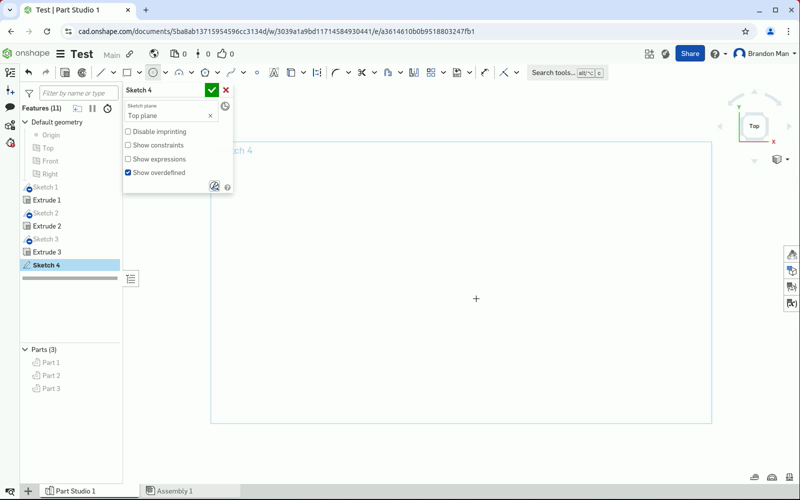
key_up(shift)
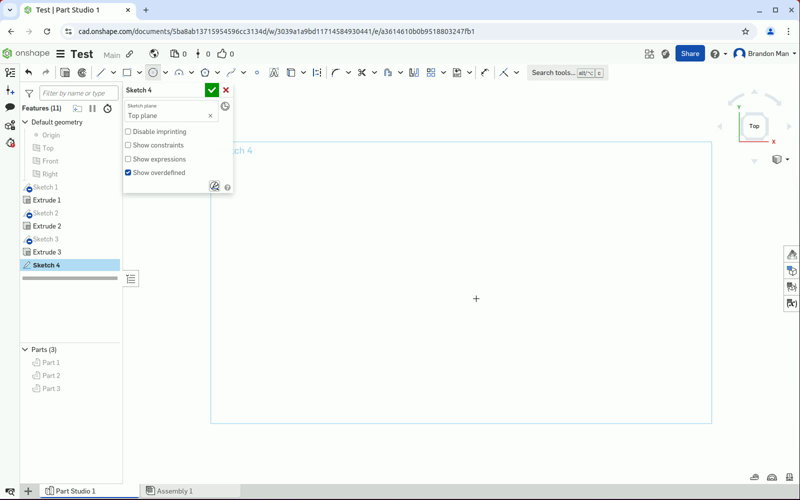
mouse_move(478, 298)
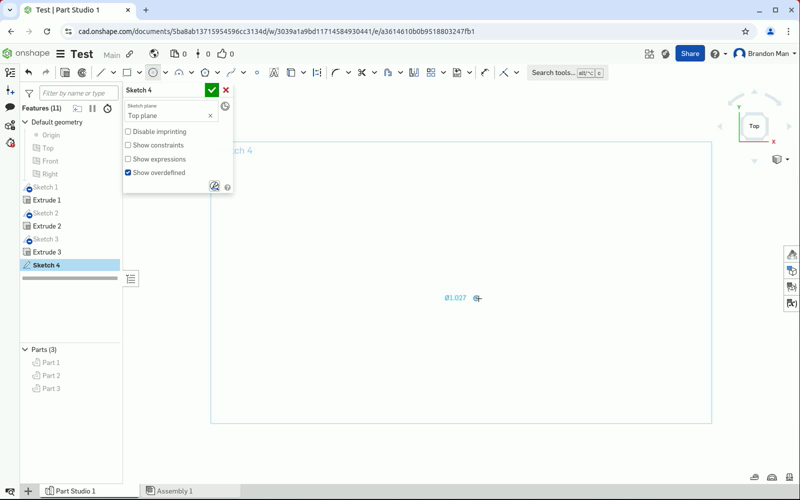
scroll(6)
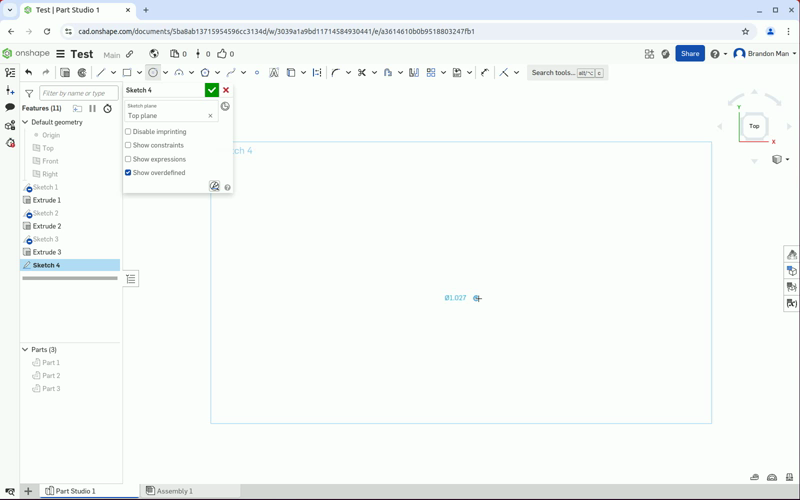
scroll(6)
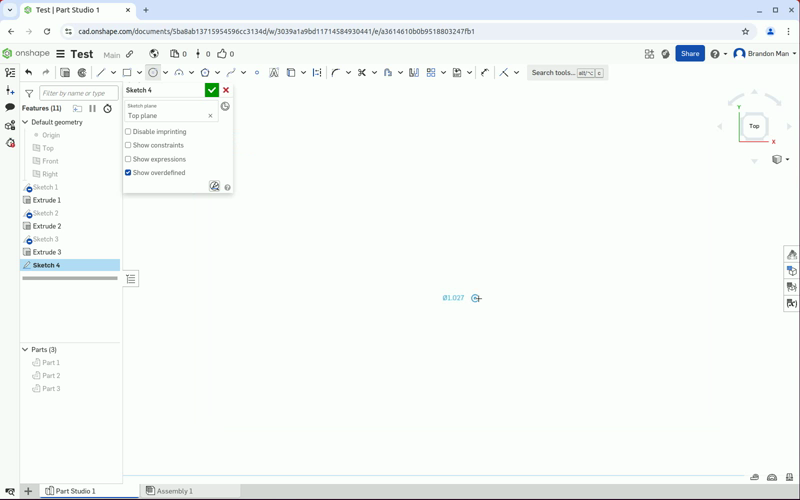
scroll(6)
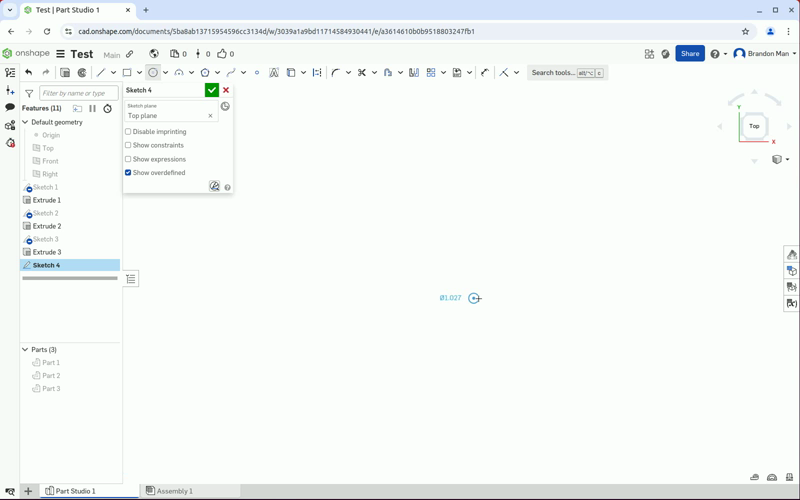
scroll(6)
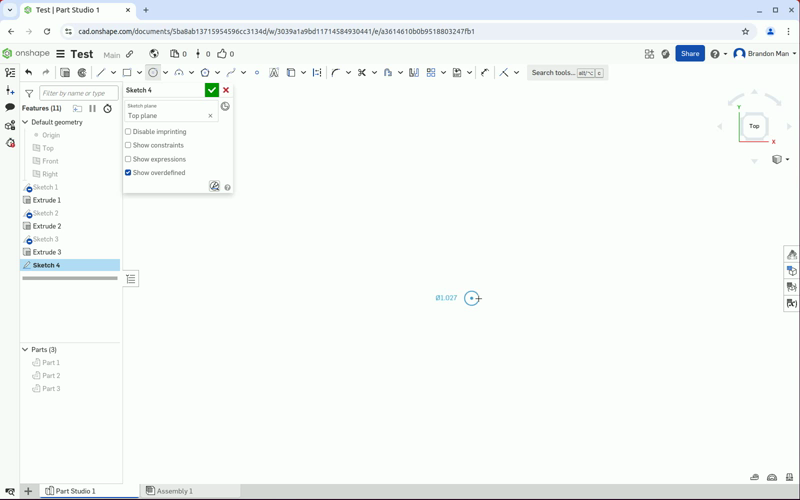
scroll(6)
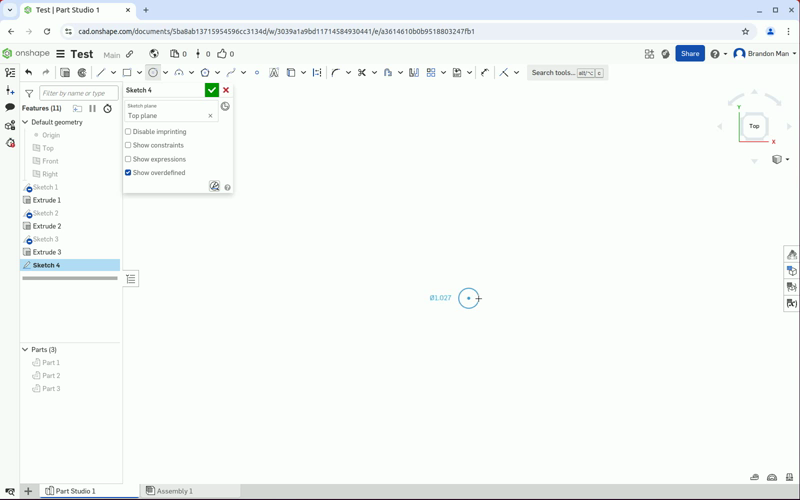
scroll(6)
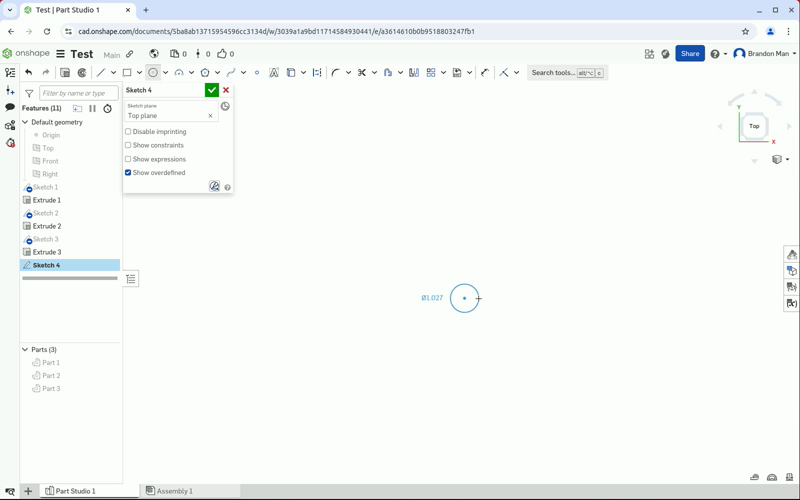
scroll(6)
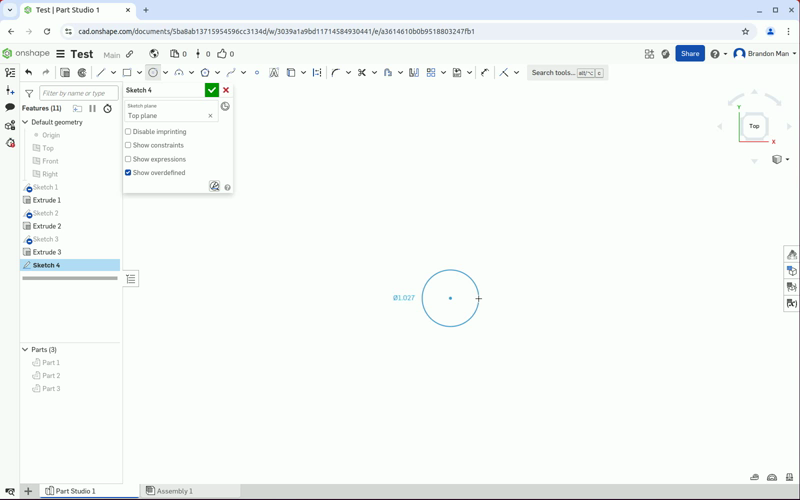
click(478, 298)
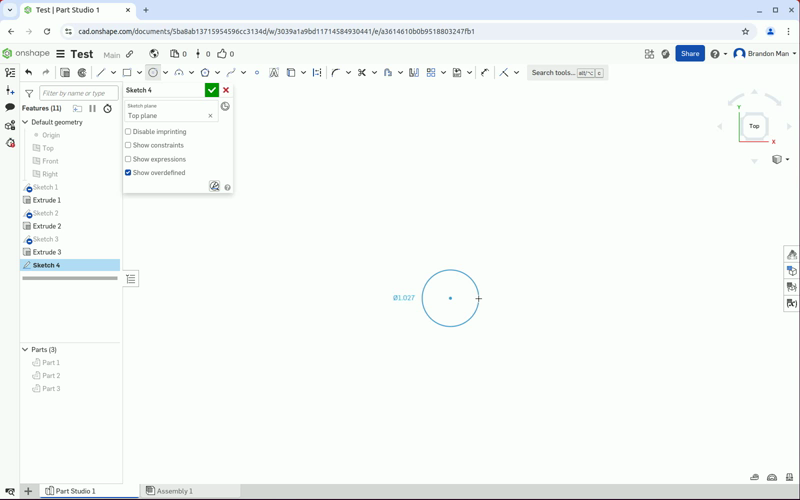
scroll(-6)
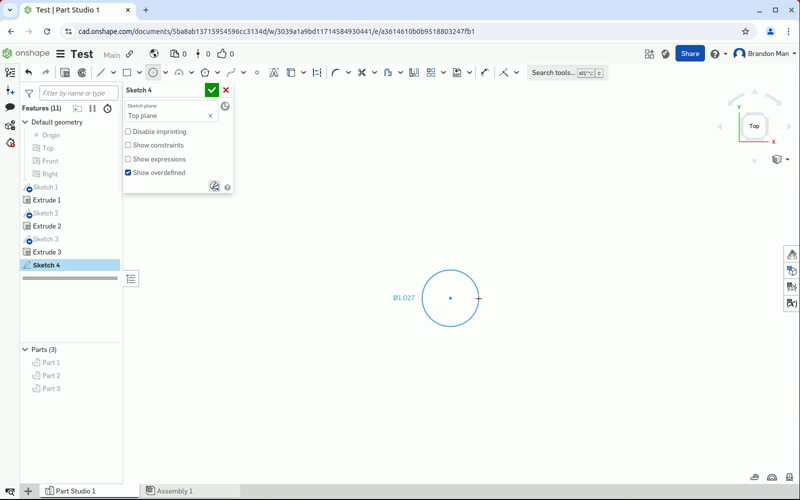
scroll(-6)
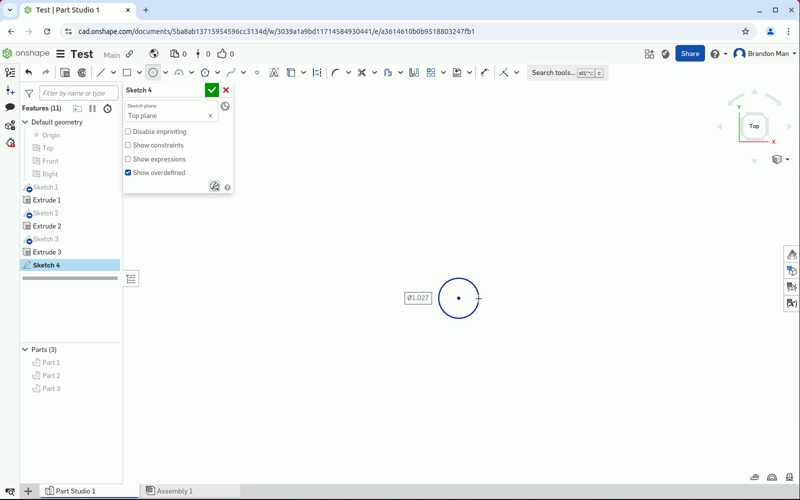
scroll(-6)
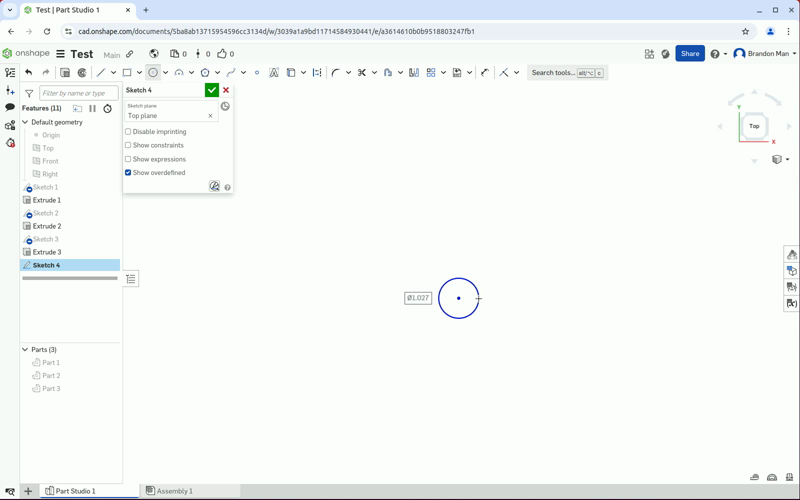
scroll(-6)
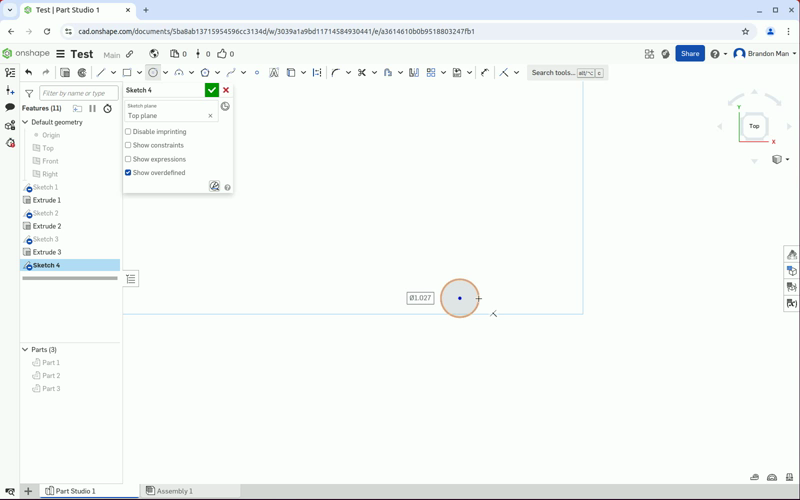
scroll(-6)
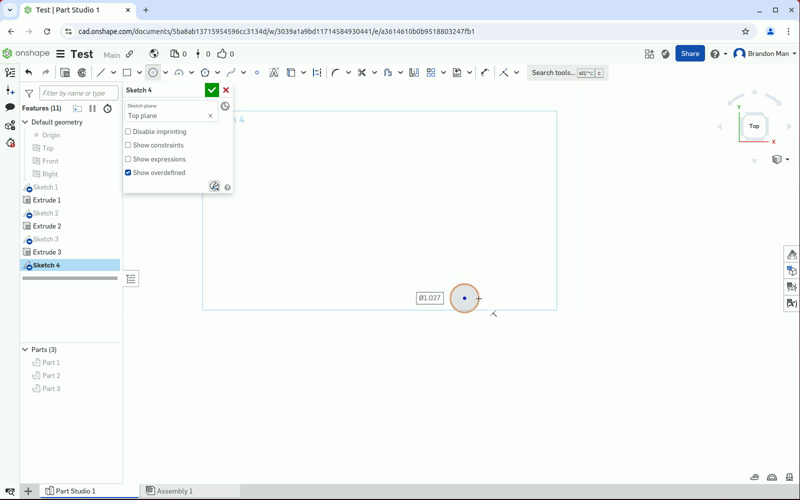
scroll(-6)
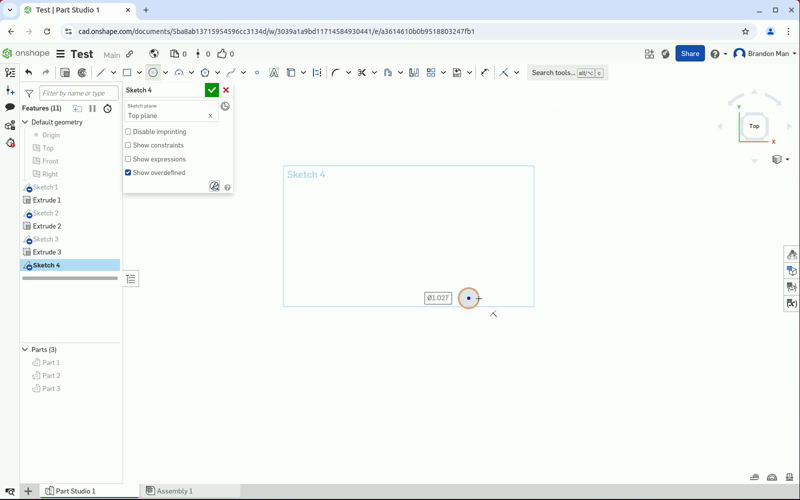
scroll(-6)
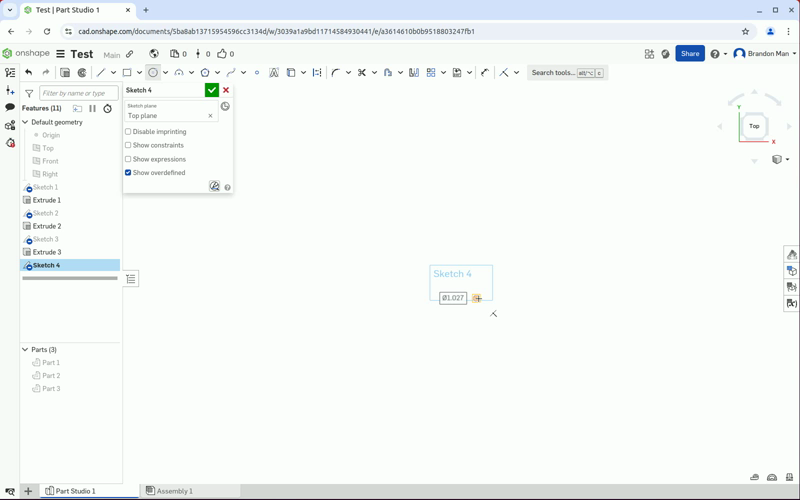
key(esc)
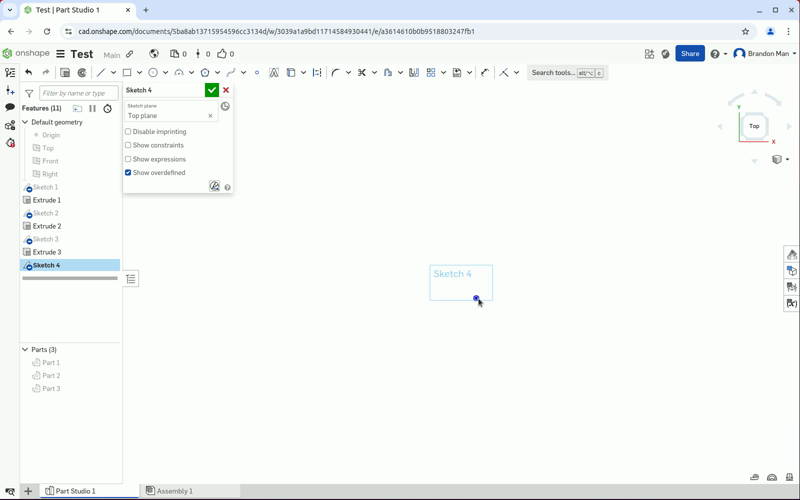
mouse_move(477, 299)
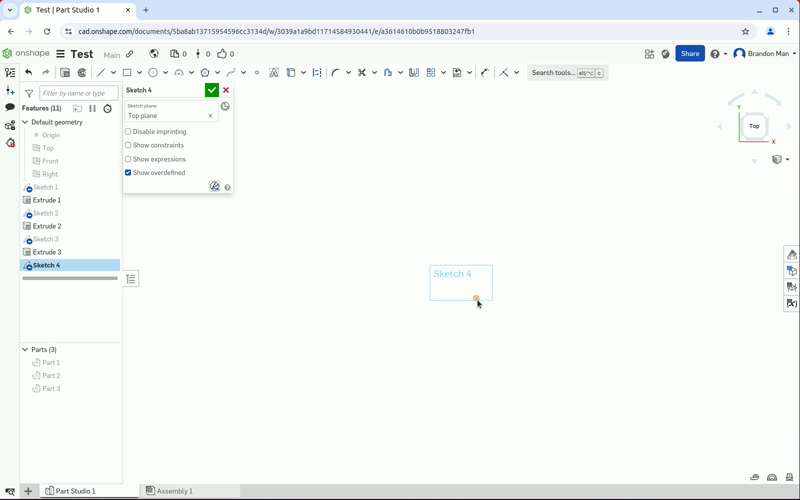
scroll(6)
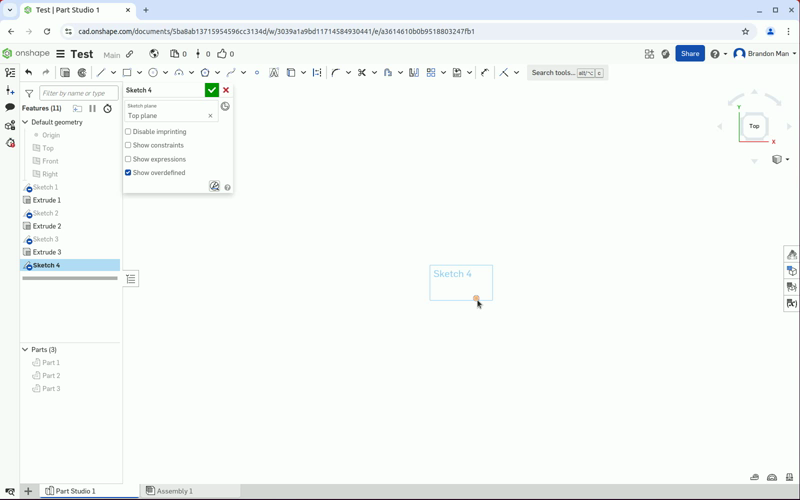
scroll(6)
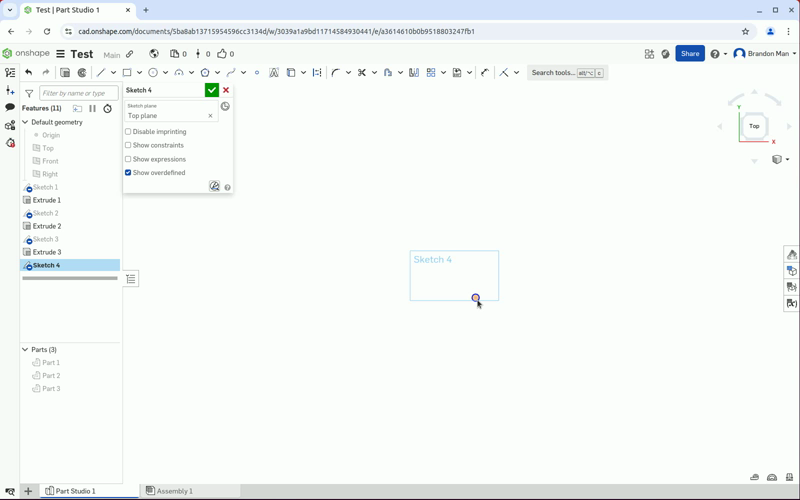
scroll(6)
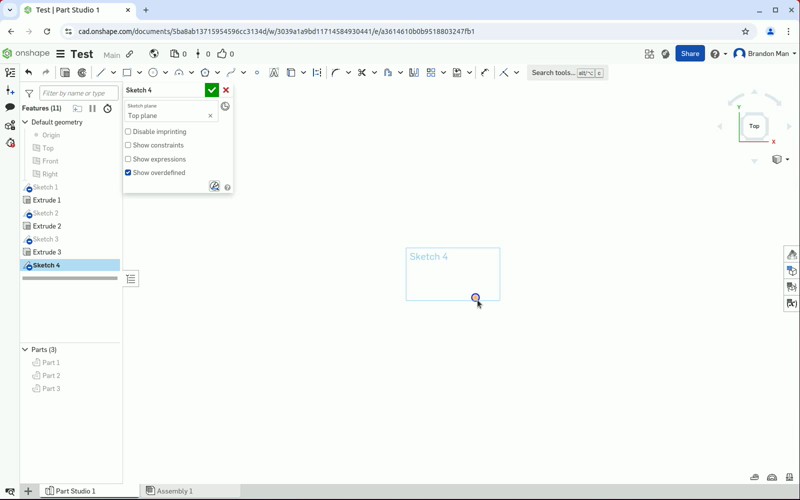
scroll(6)
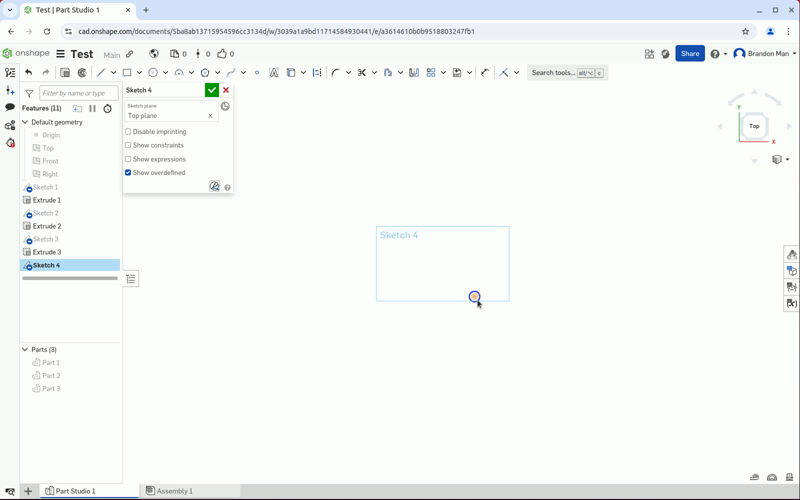
scroll(6)
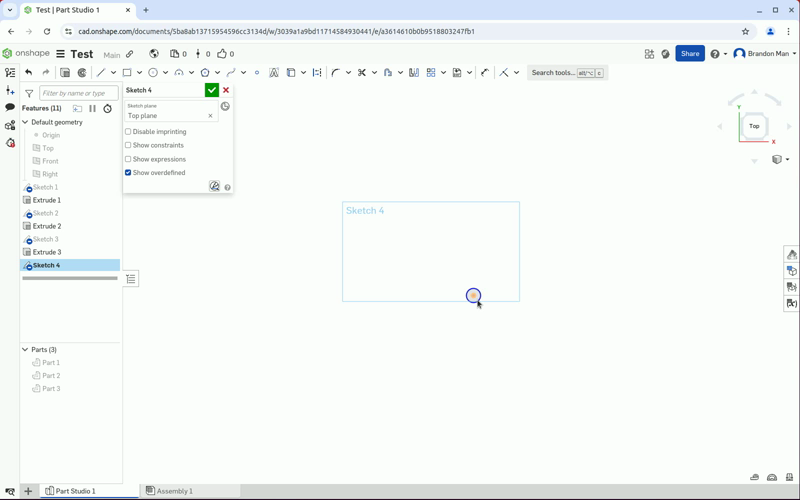
scroll(6)
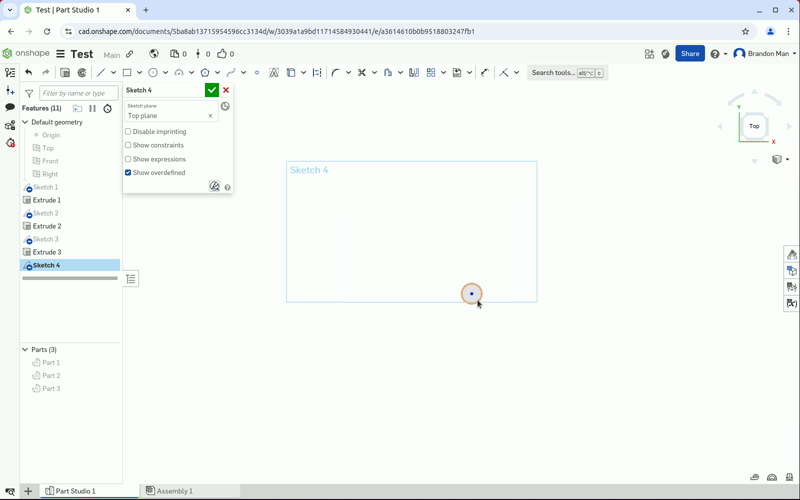
scroll(6)
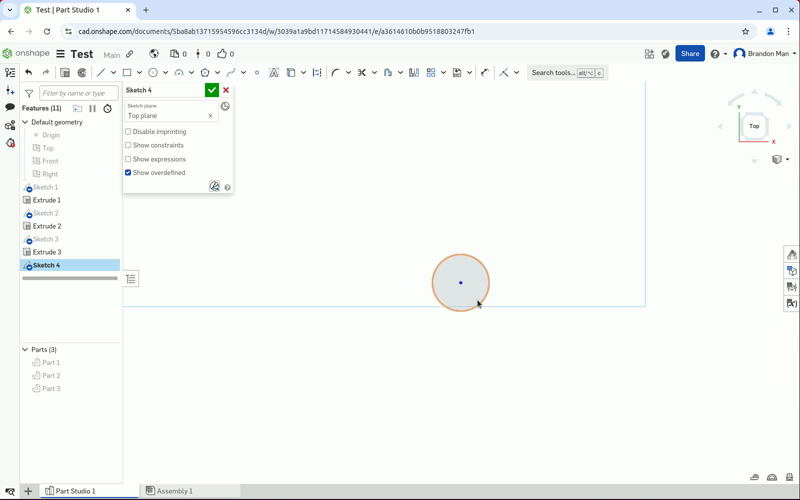
click(477, 299)
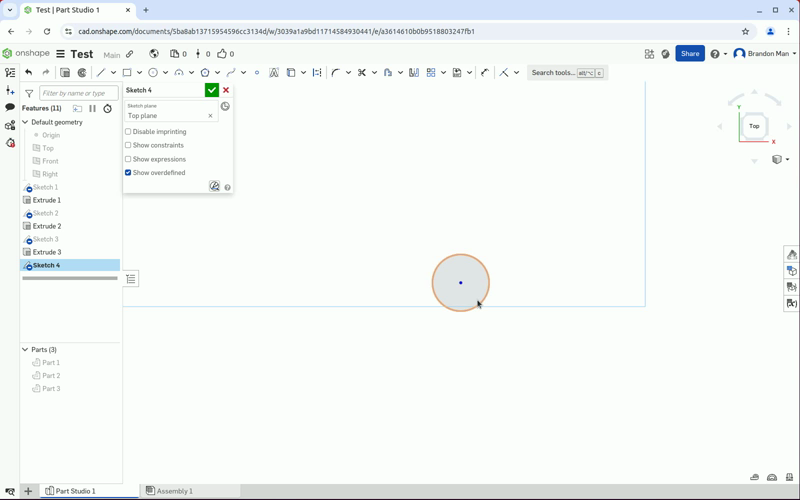
scroll(-6)
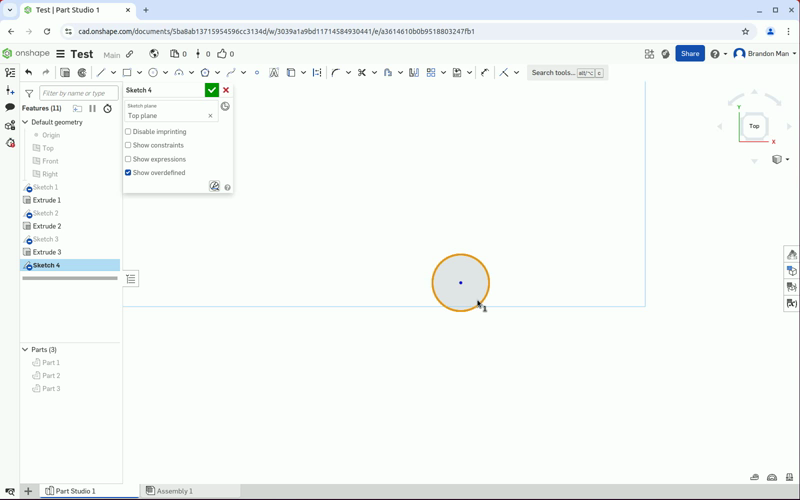
scroll(-6)
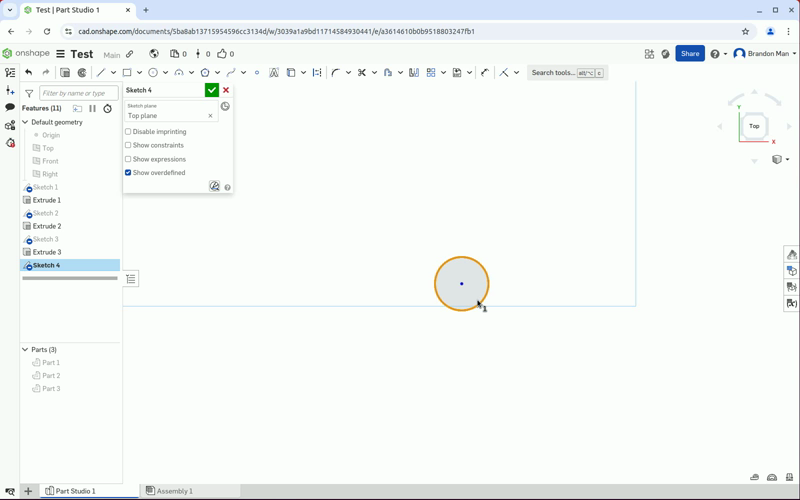
scroll(-6)
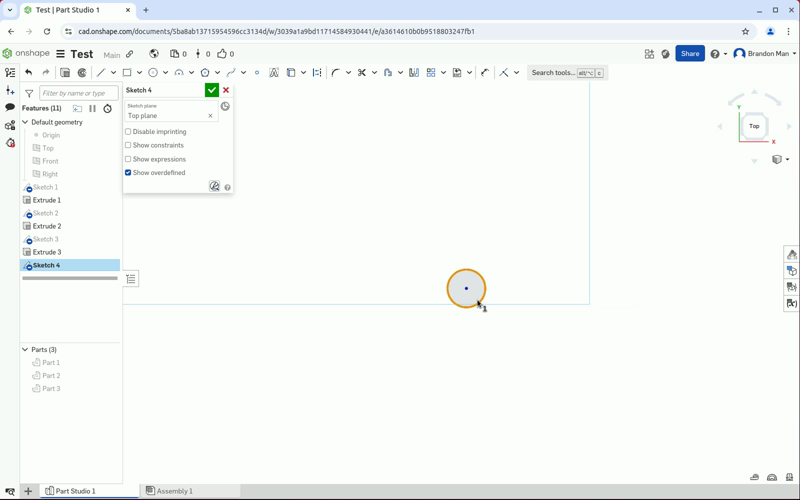
scroll(-6)
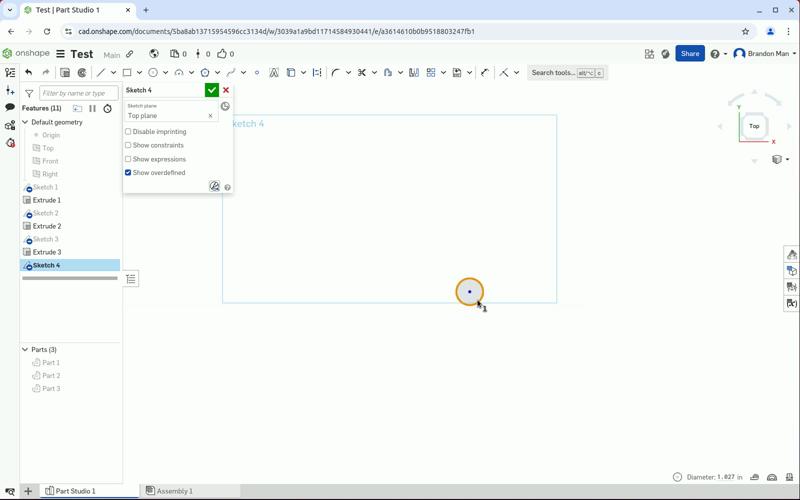
scroll(-6)
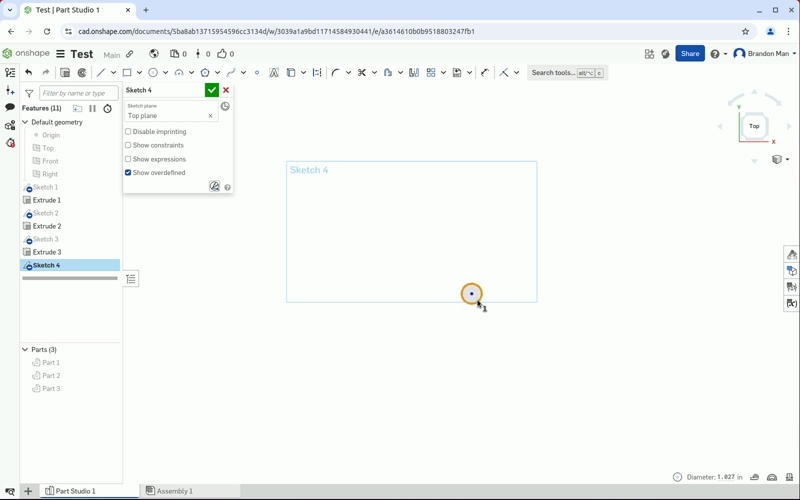
scroll(-6)
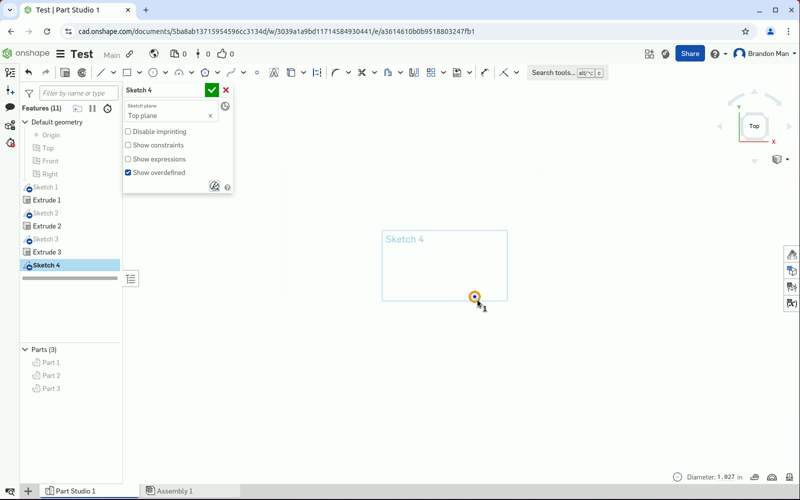
scroll(-6)
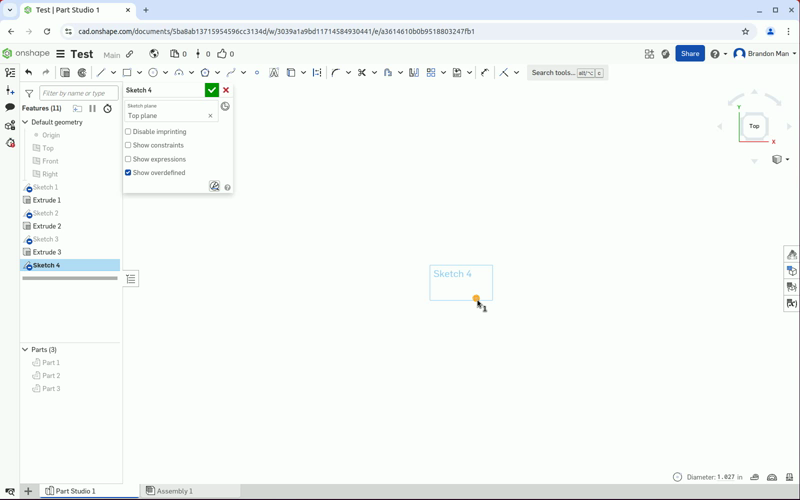
mouse_move(73, 352)
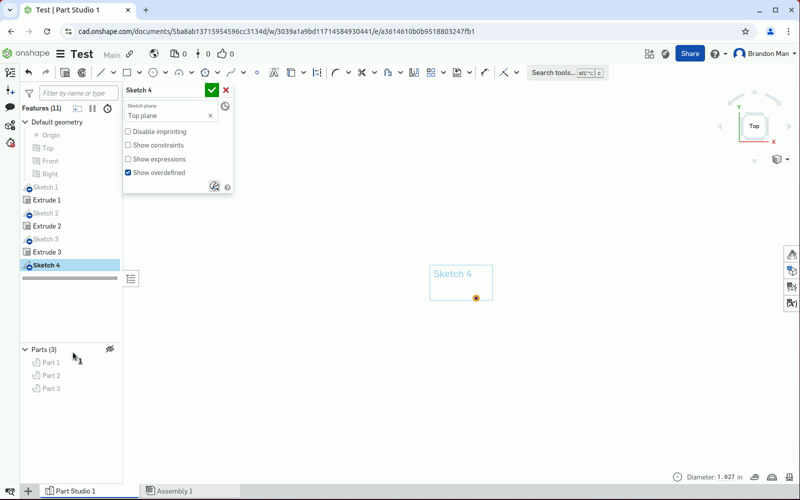
key(shift+y)
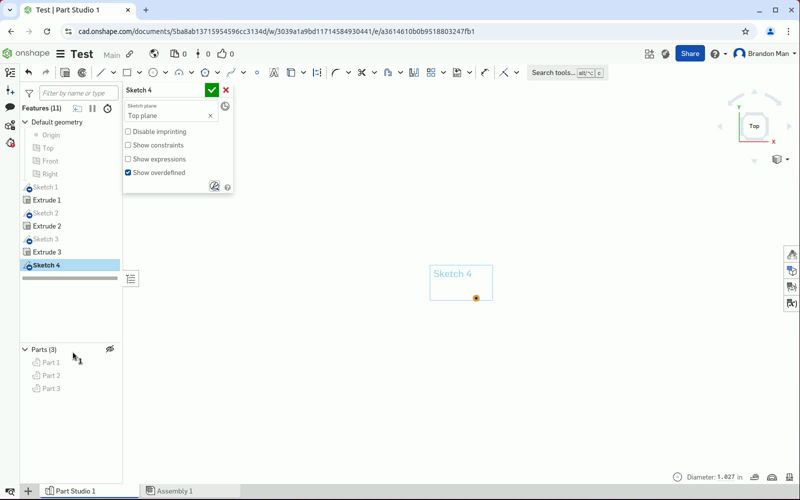
key(shift+e)
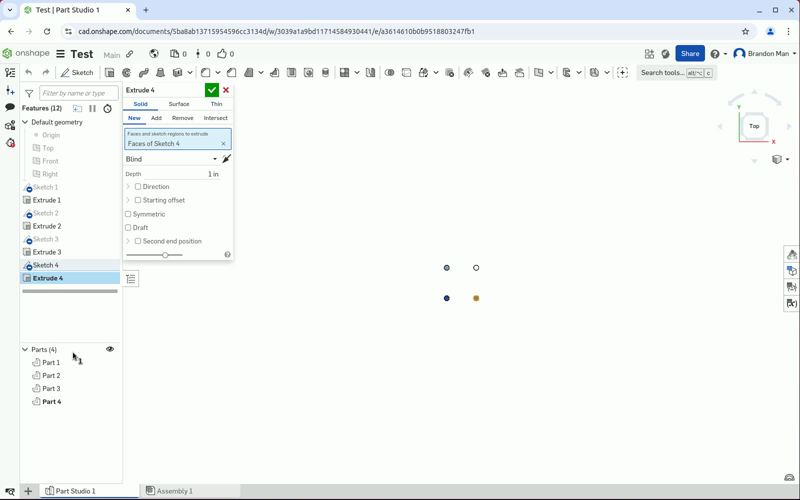
mouse_move(143, 106)
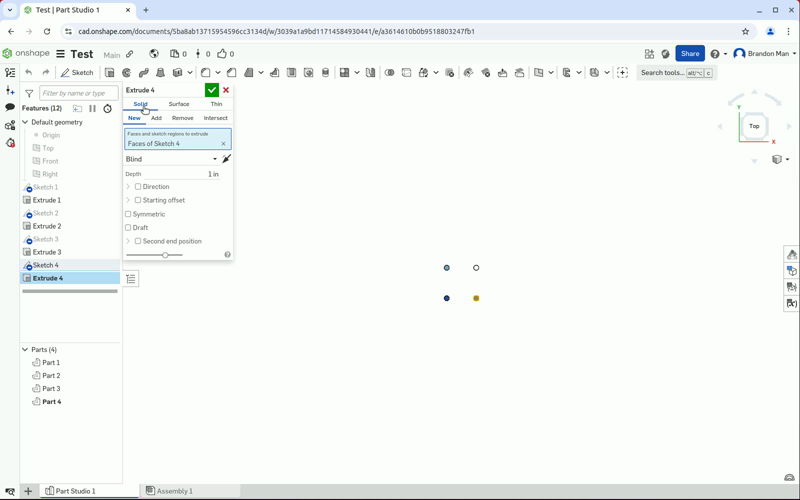
click(143, 106)
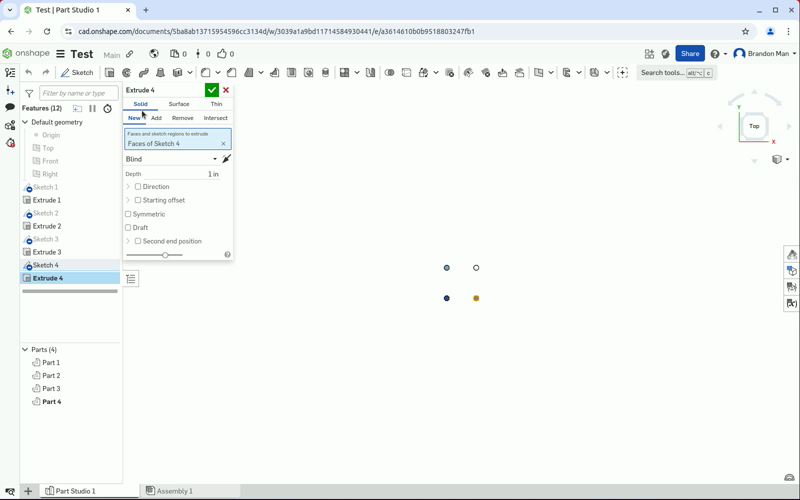
mouse_move(137, 120)
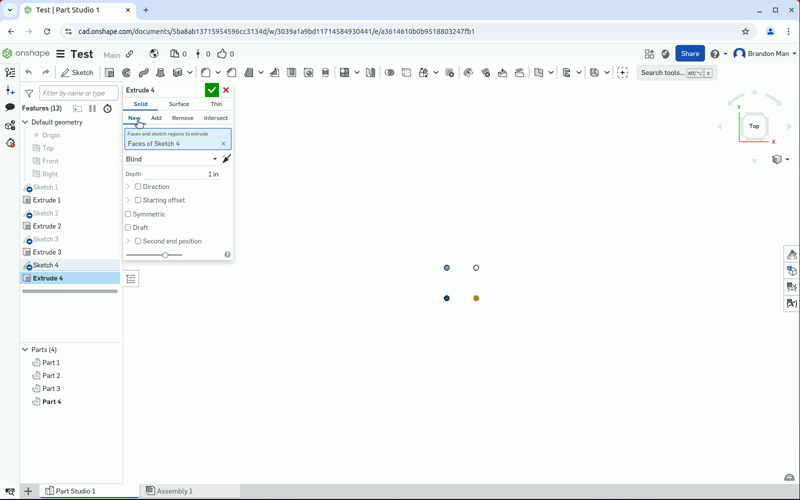
click(137, 120)
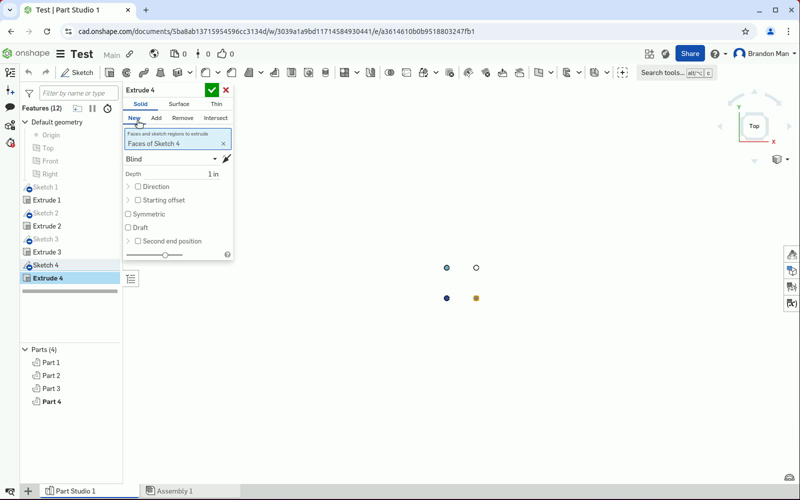
key(tab, 4)
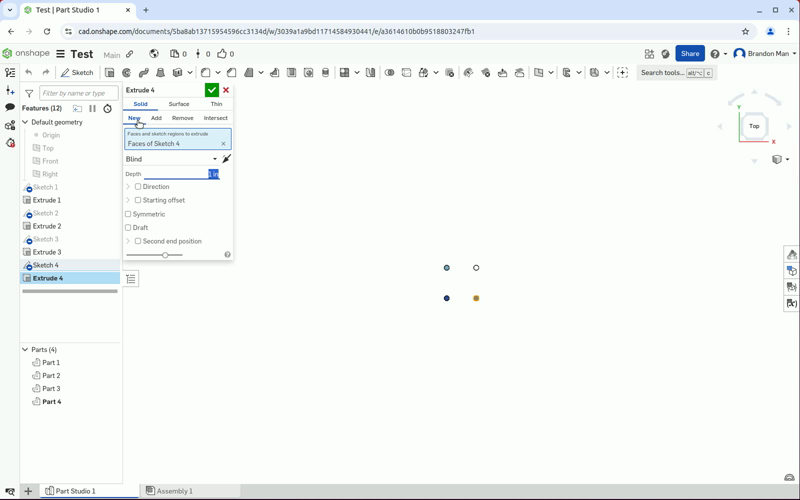
text(23.108)
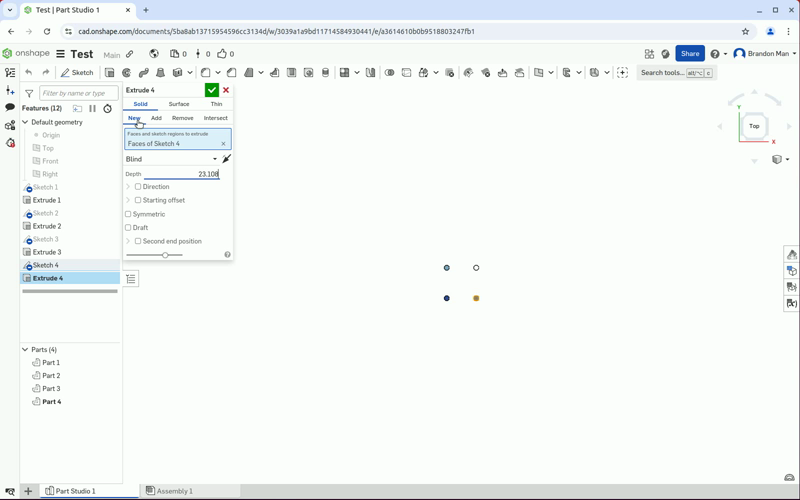
key(enter)
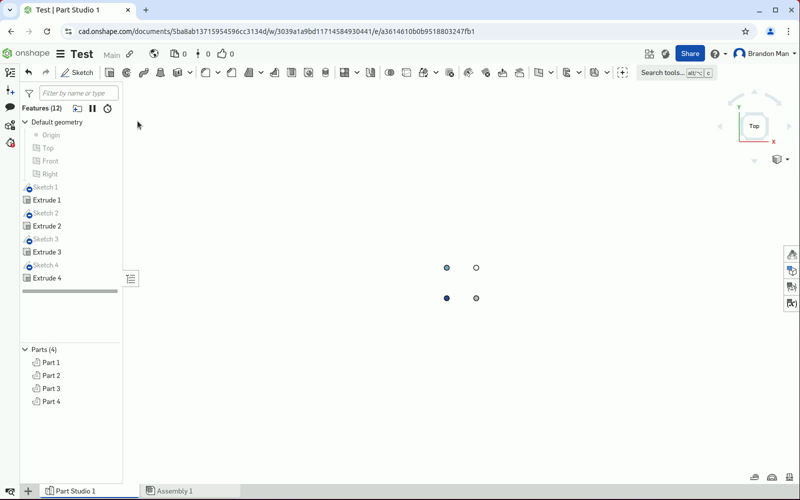
key(shift+h)
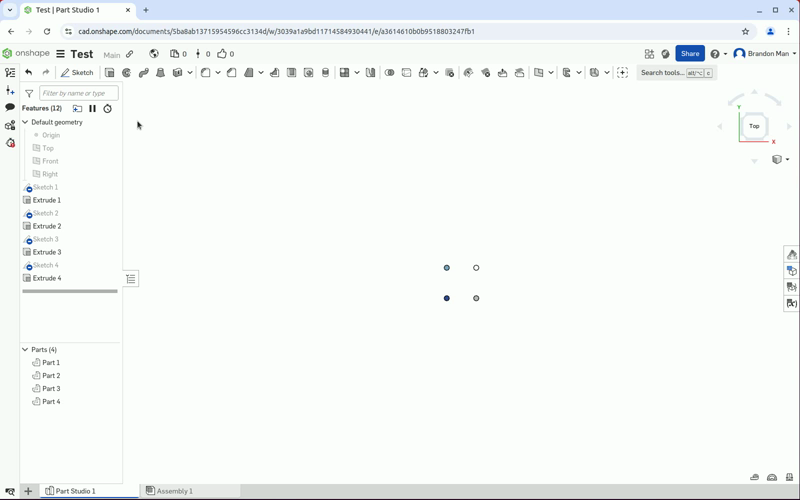
key(shift+h)
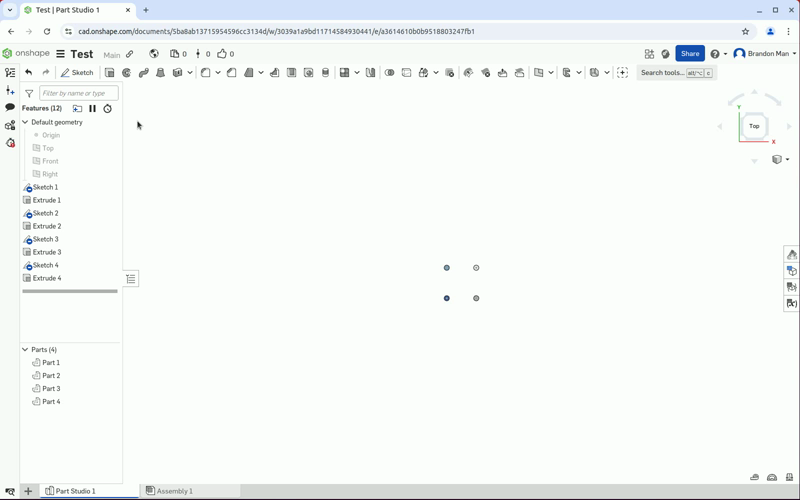
key(shift+7)
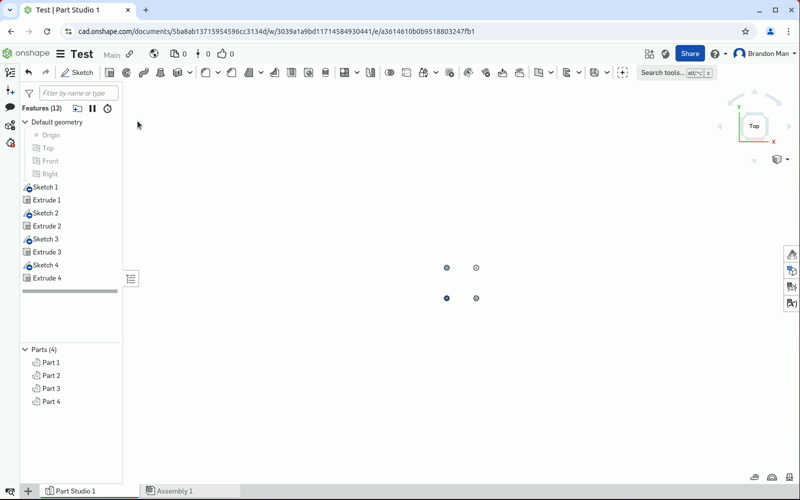
key(up, 3)
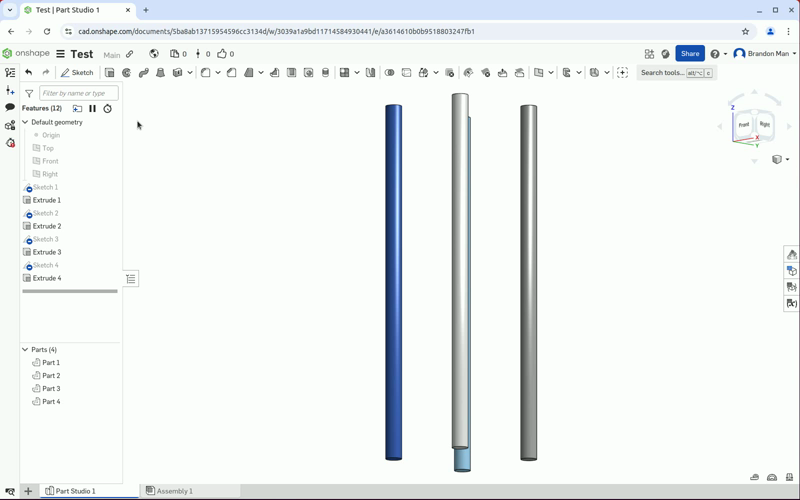
key(left, 3)
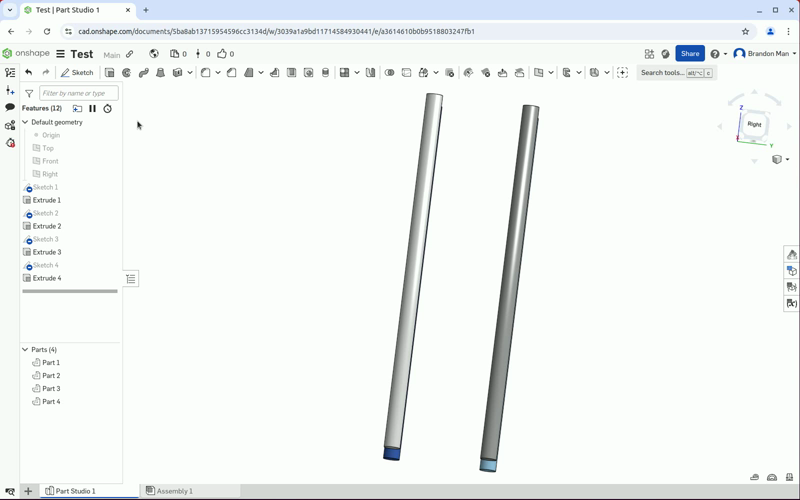
key(right, 3)
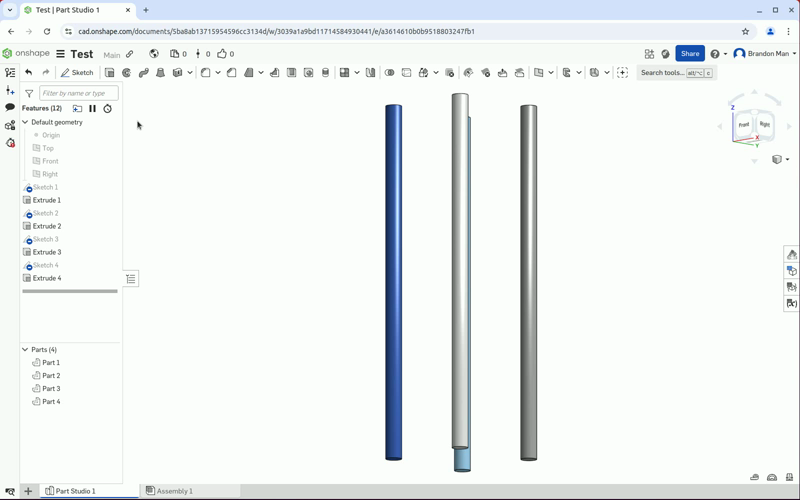
key(down, 3)
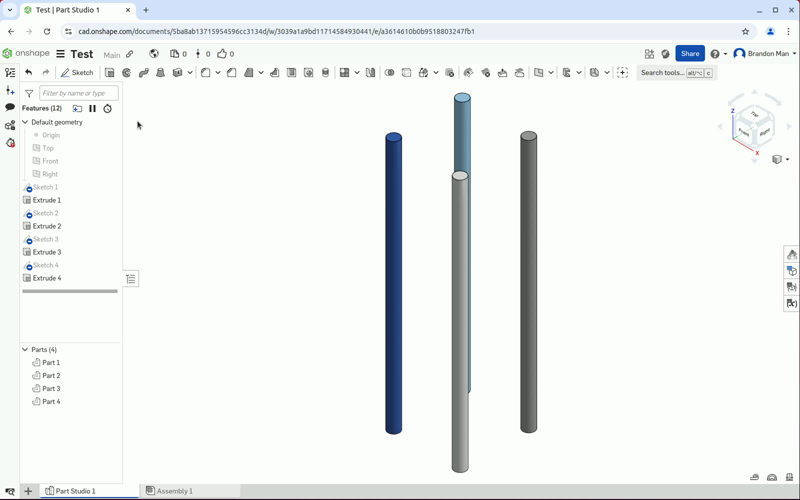
mouse_move(73, 189)
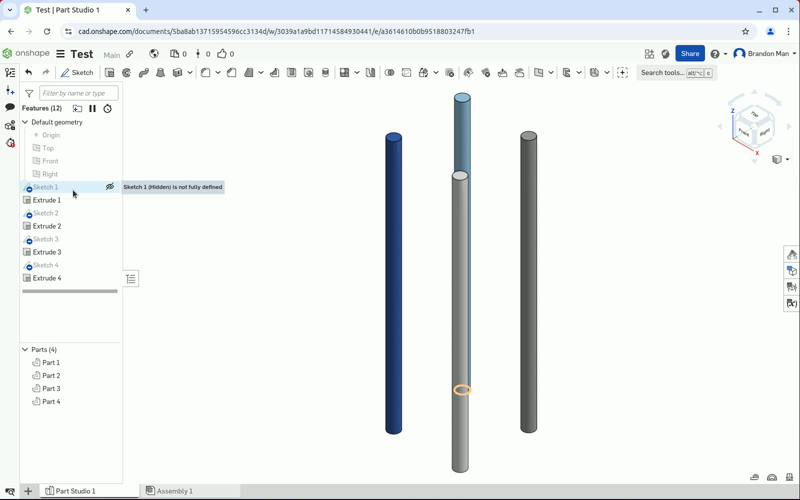
click(73, 189)